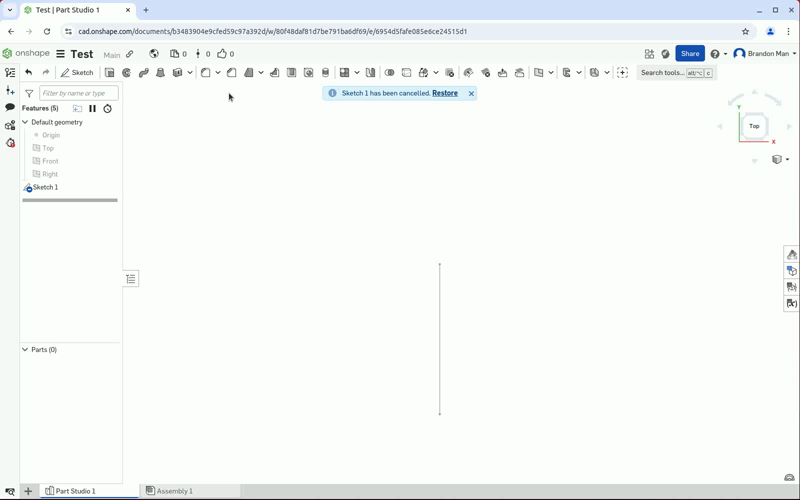
key(shift+h)
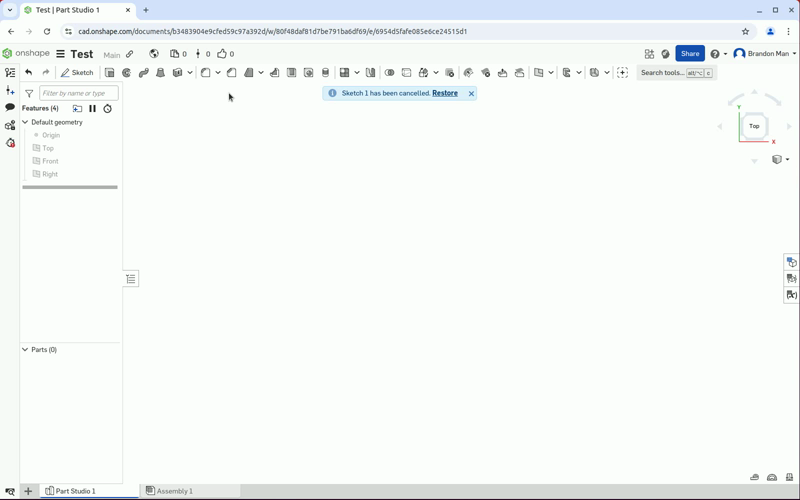
mouse_move(73, 352)
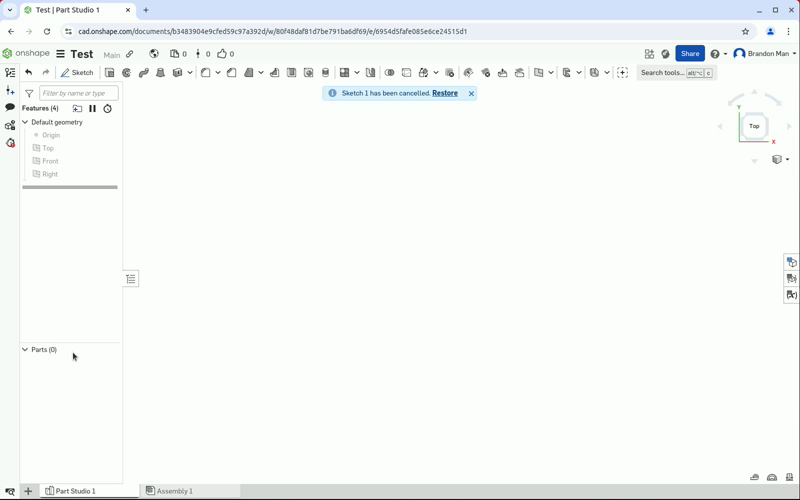
key(y)
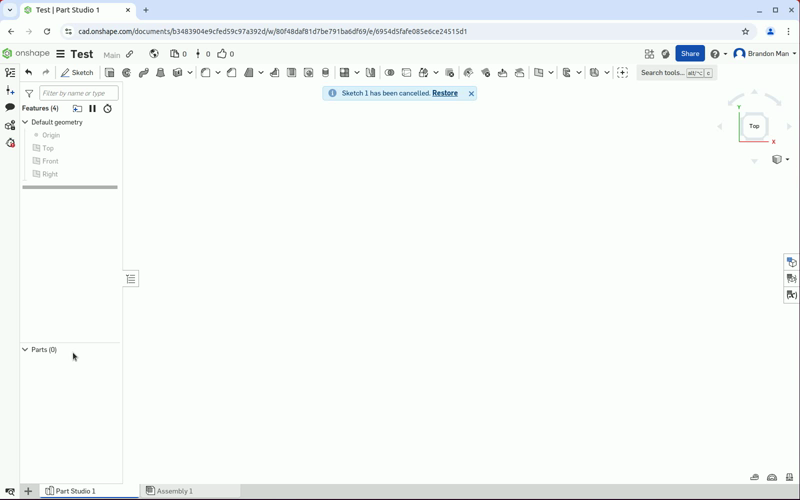
key(shift+p)
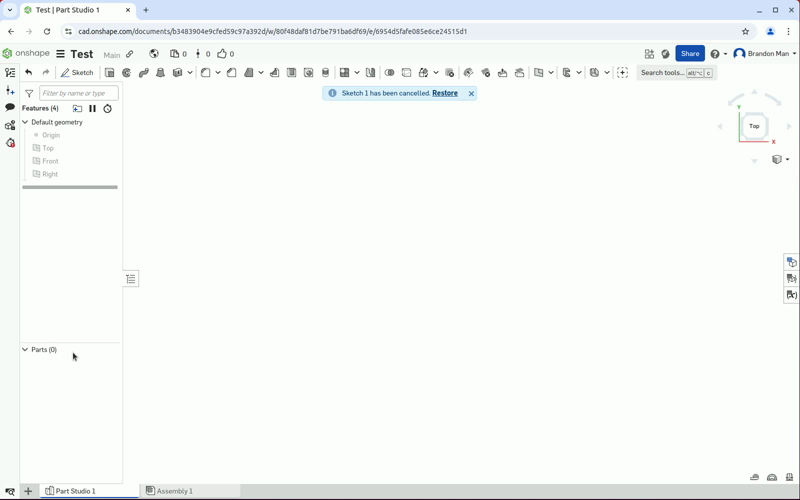
key(space)
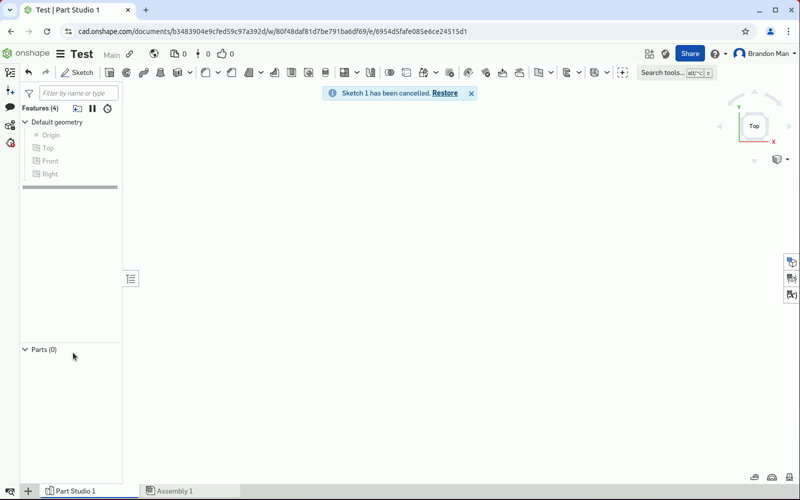
key_down(shift)
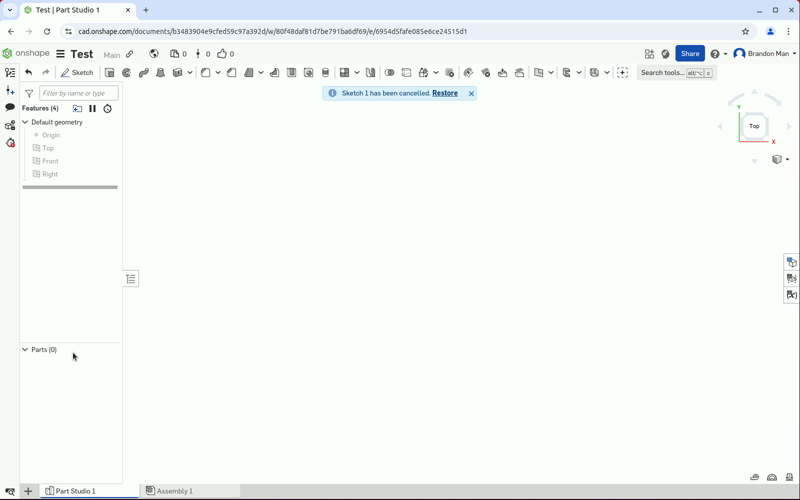
key(up)
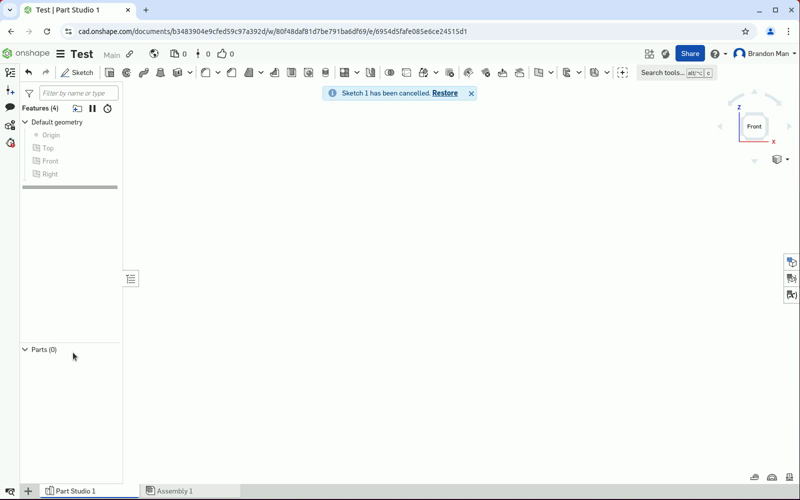
key_up(shift)
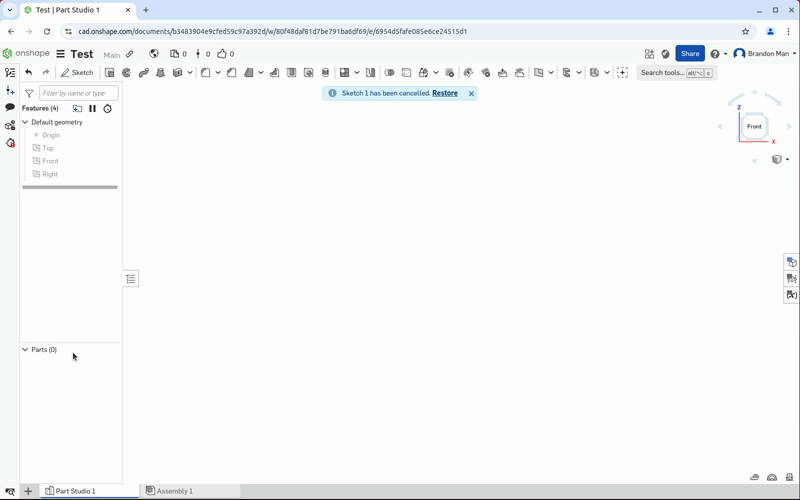
mouse_move(73, 352)
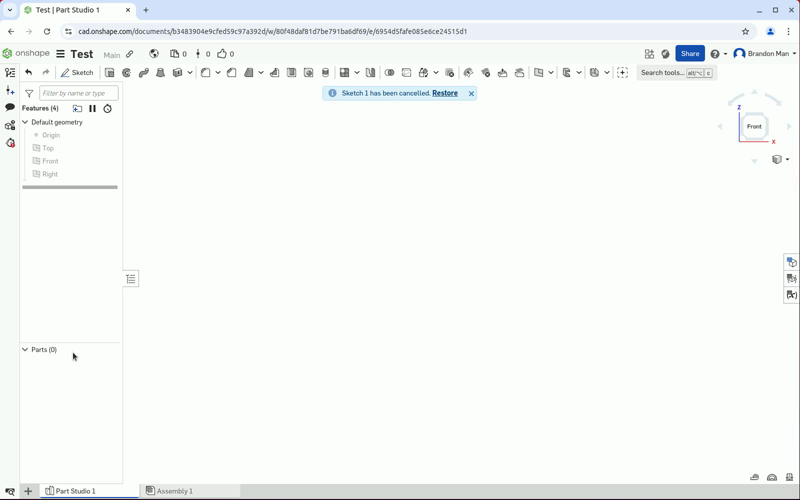
key(shift+y)
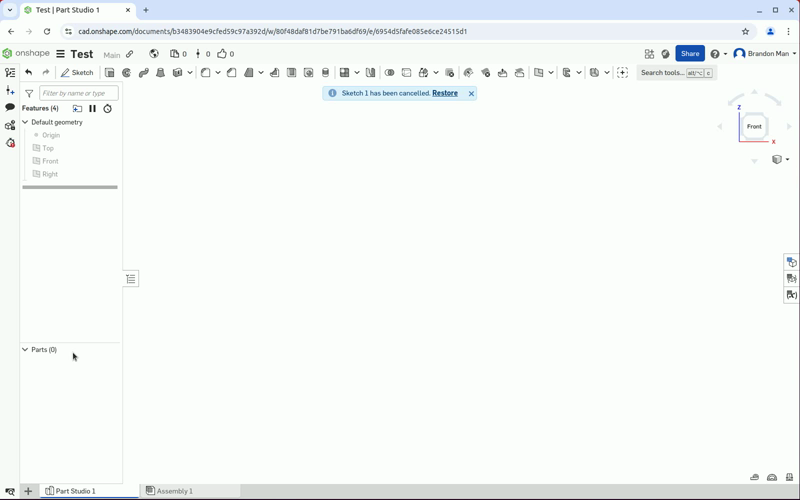
key(shift+s)
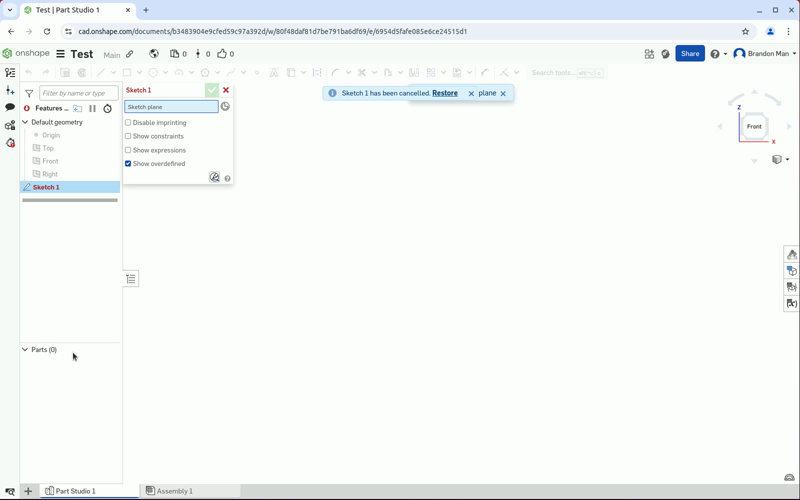
mouse_move(73, 163)
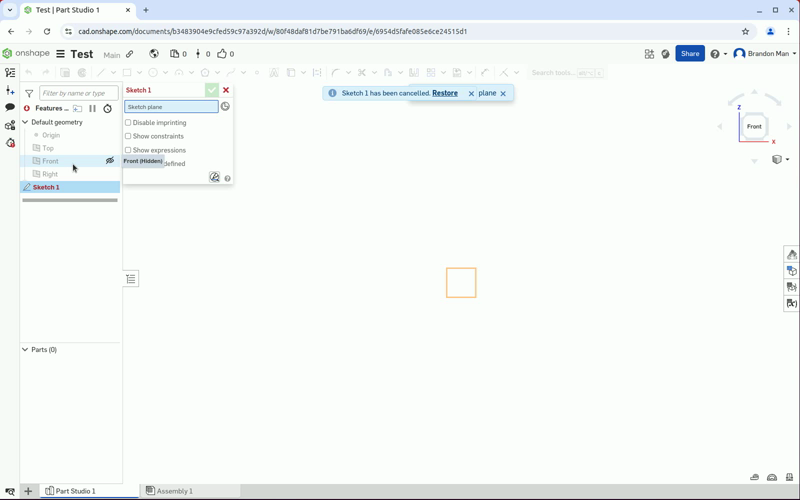
click(73, 163)
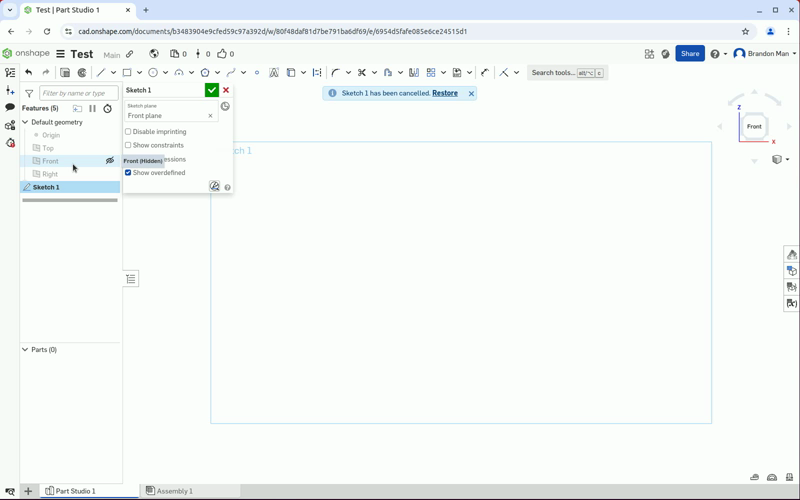
mouse_move(73, 352)
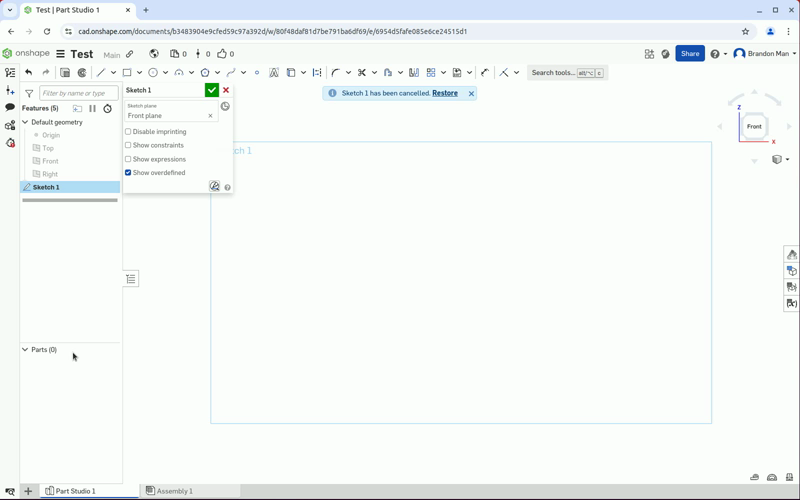
key(y)
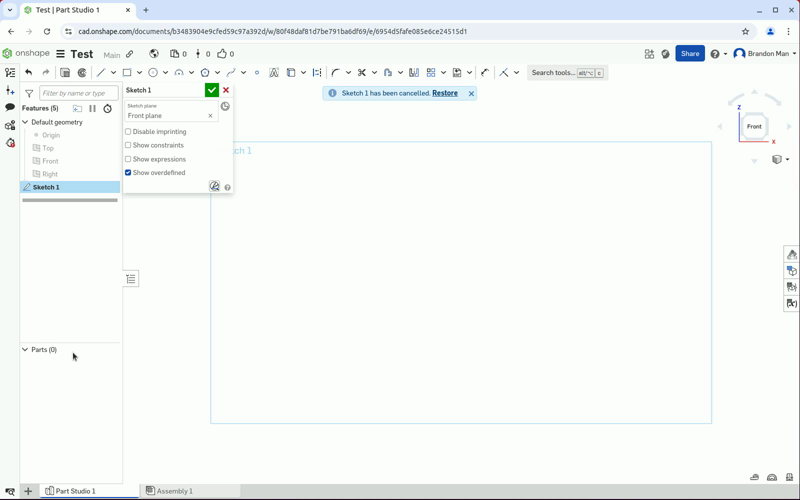
key(c)
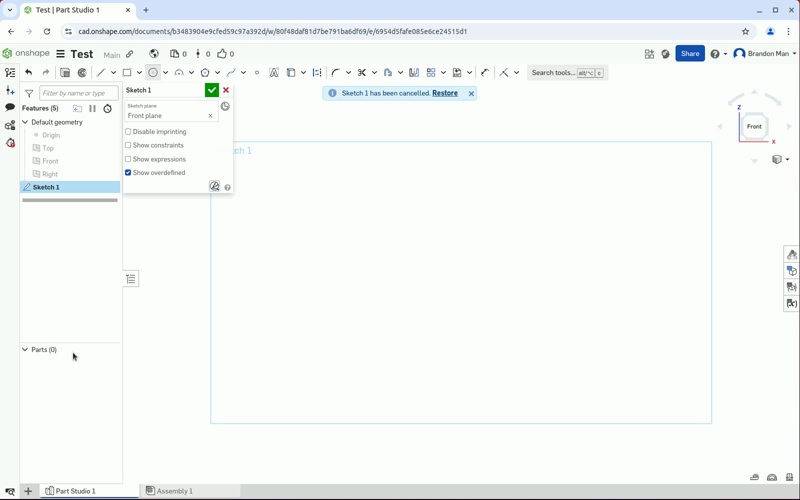
key_down(shift)
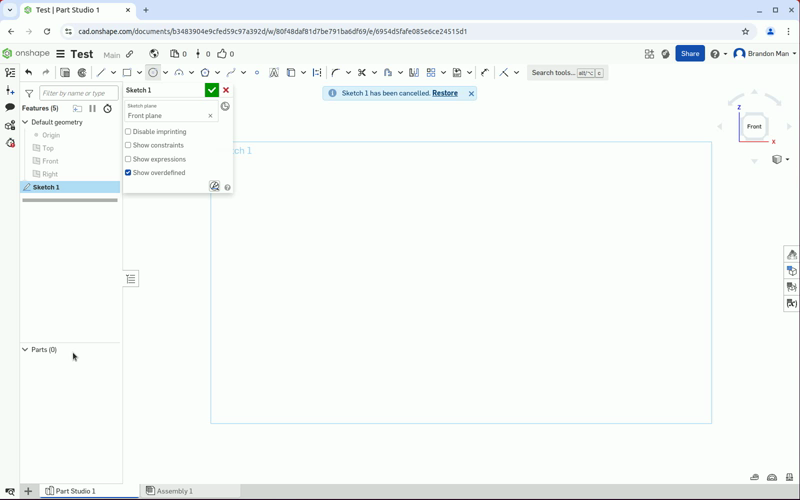
mouse_move(461, 282)
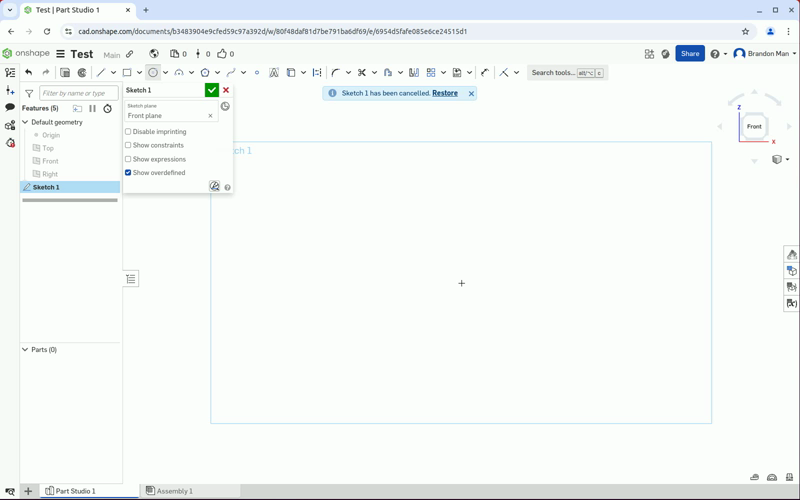
click(461, 282)
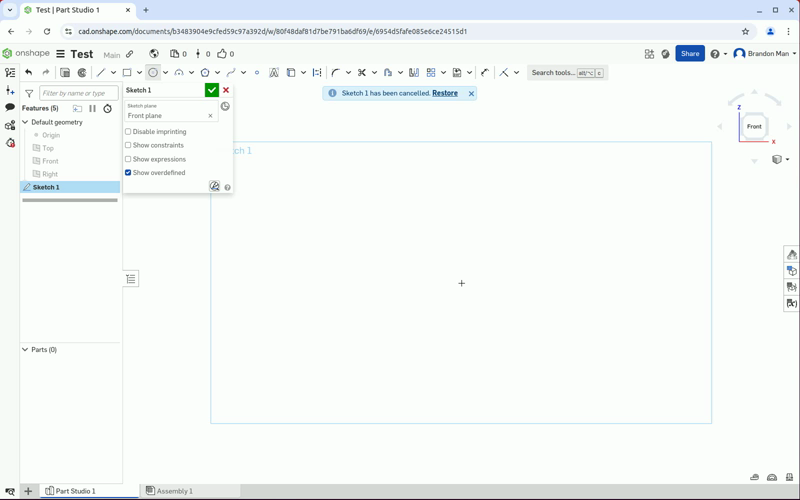
key_up(shift)
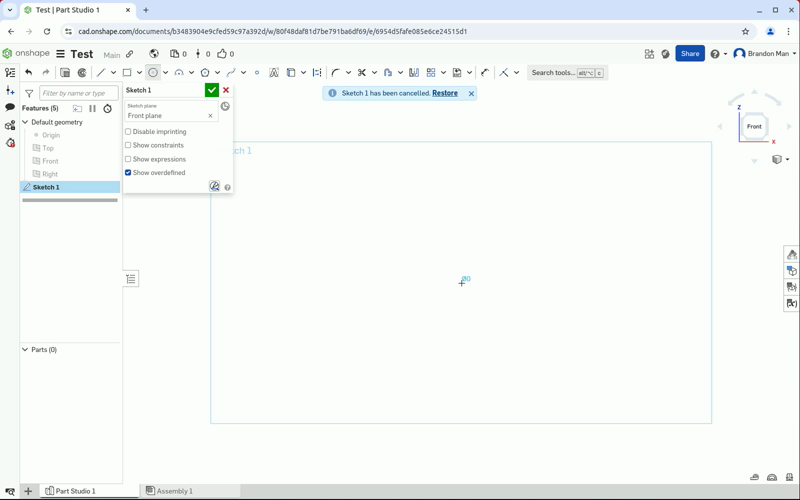
mouse_move(487, 282)
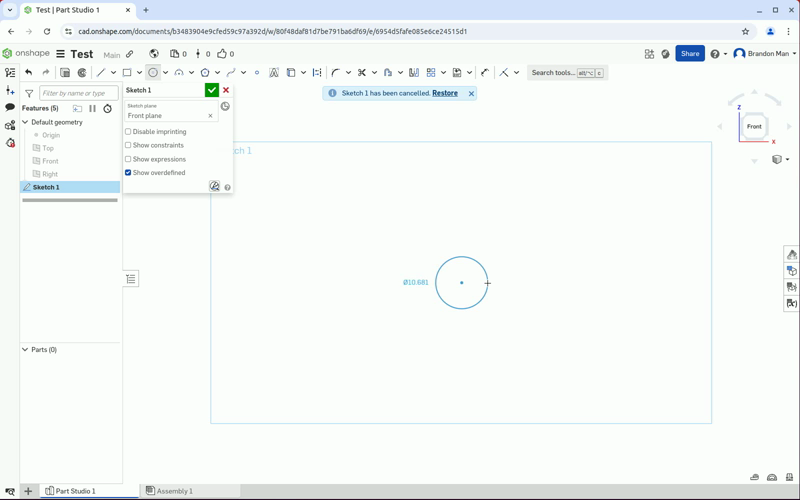
click(487, 282)
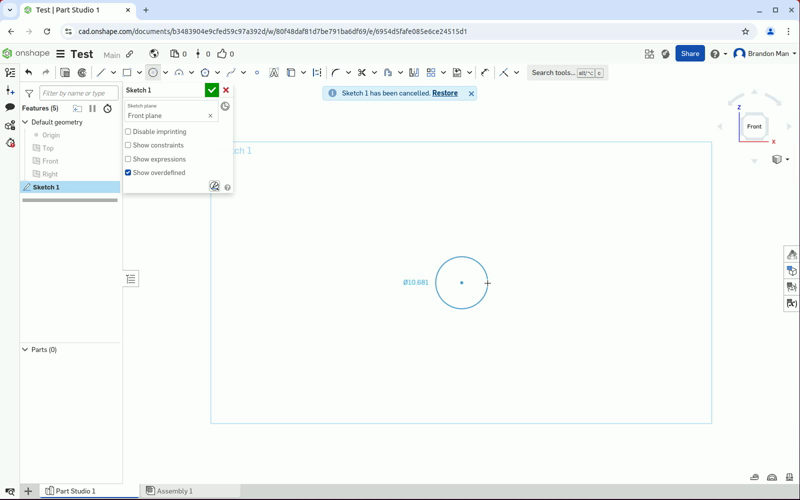
key(esc)
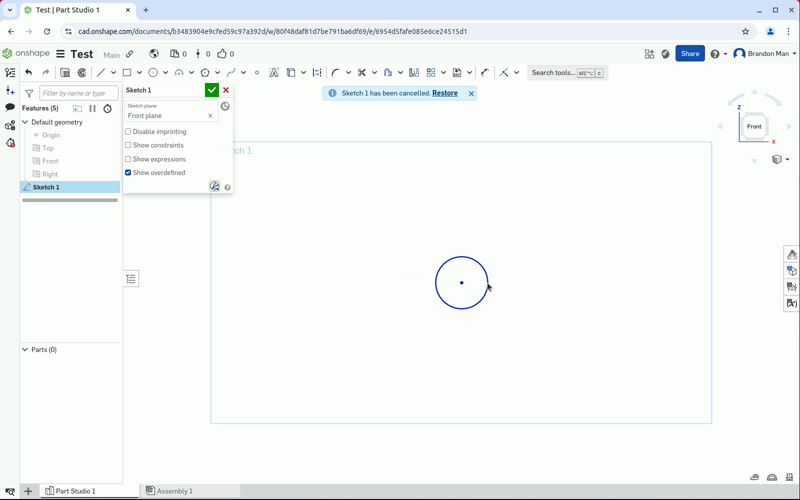
mouse_move(442, 272)
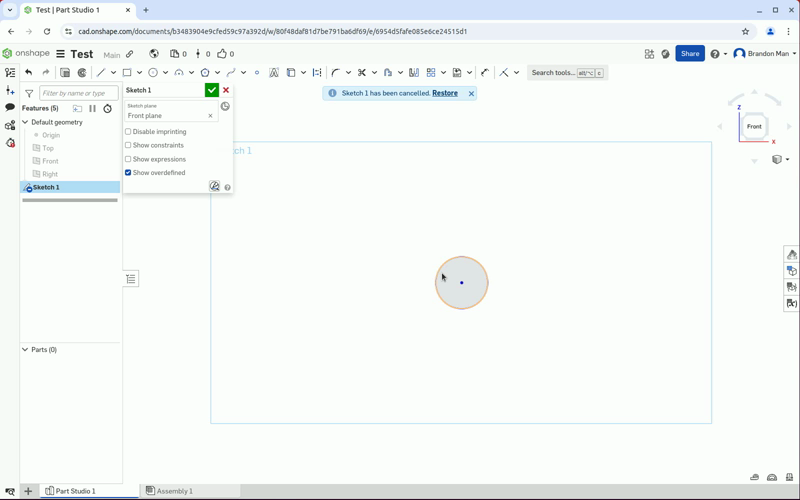
click(442, 272)
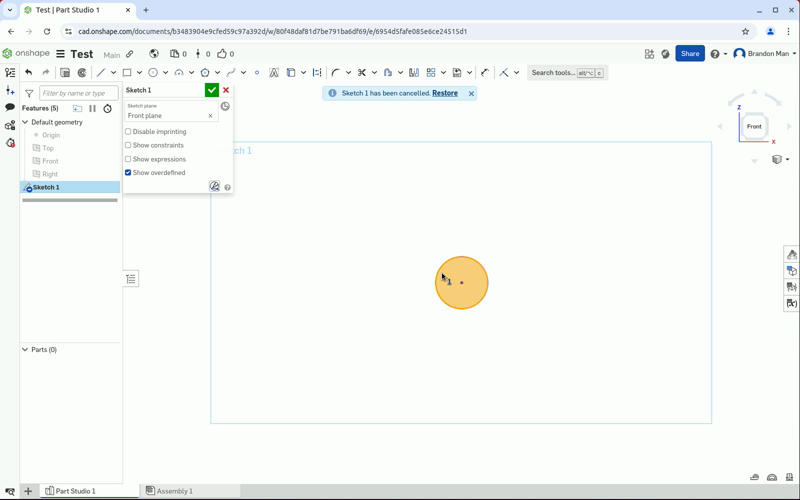
mouse_move(73, 352)
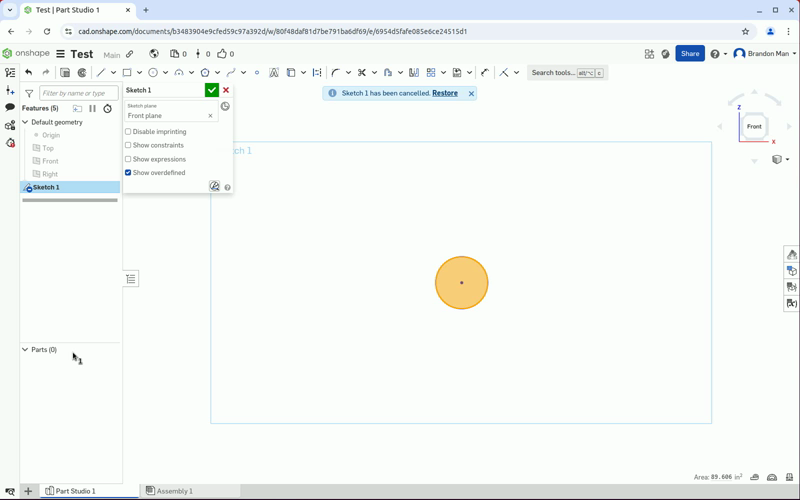
key(shift+y)
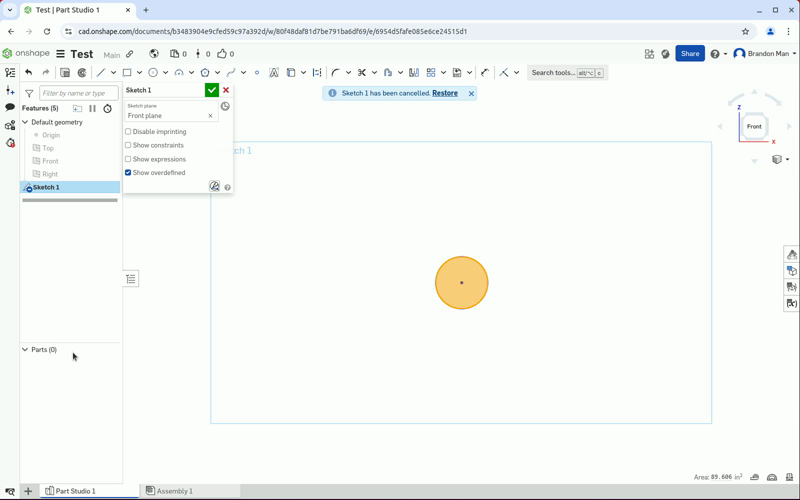
key(shift+e)
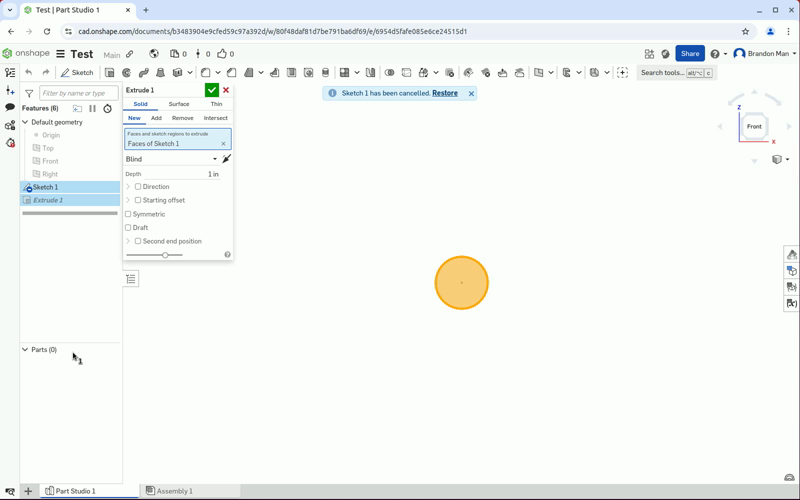
mouse_move(143, 106)
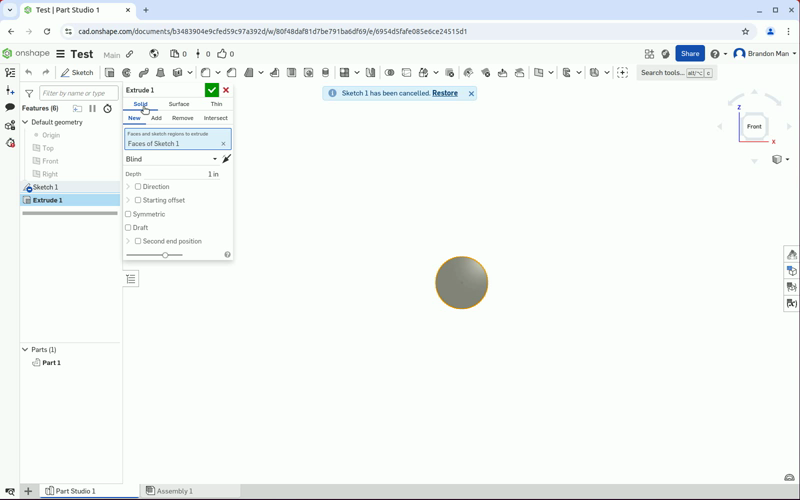
click(143, 106)
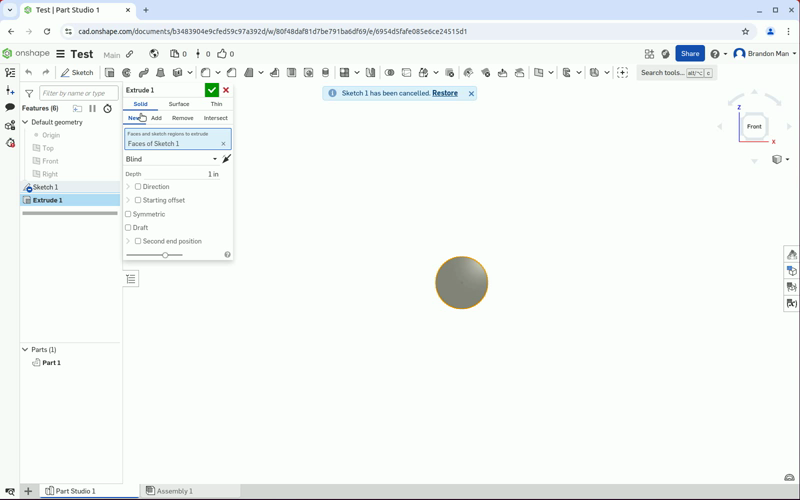
mouse_move(137, 120)
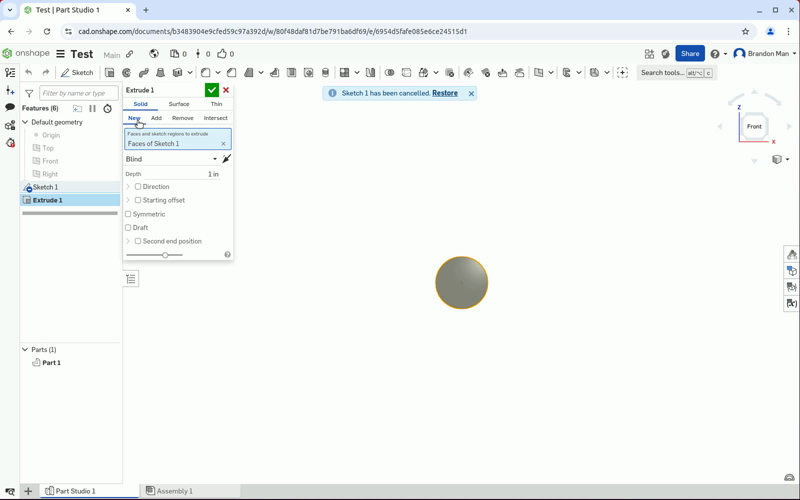
click(137, 120)
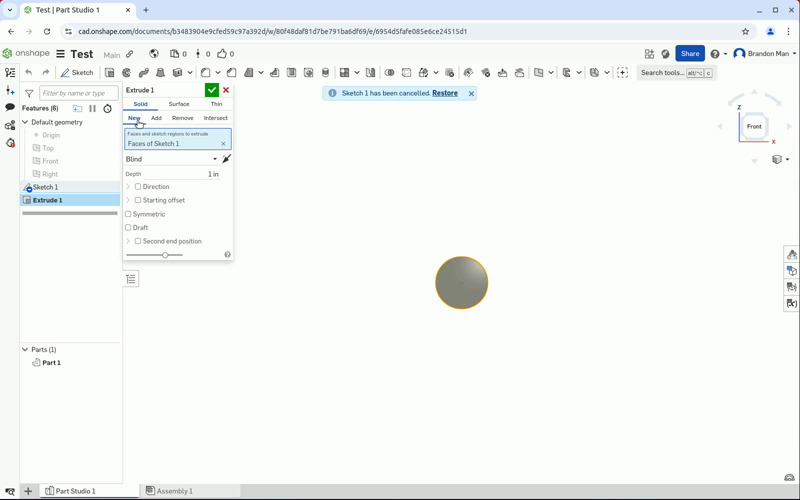
key(tab, 4)
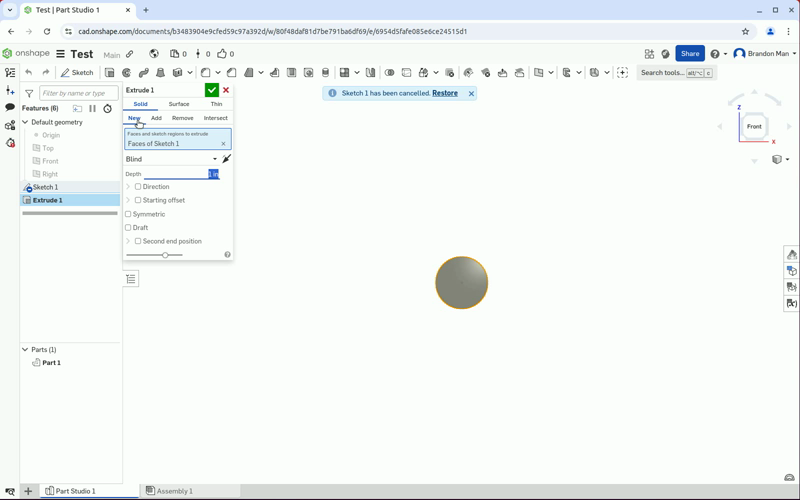
text(20.46)
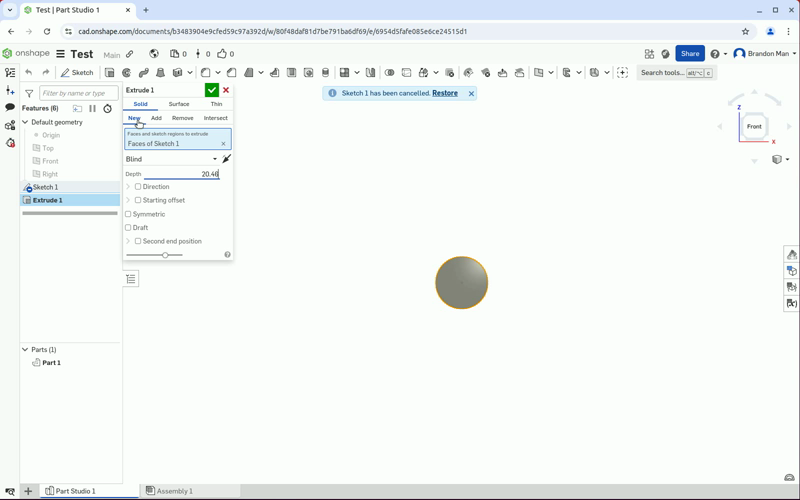
key(enter)
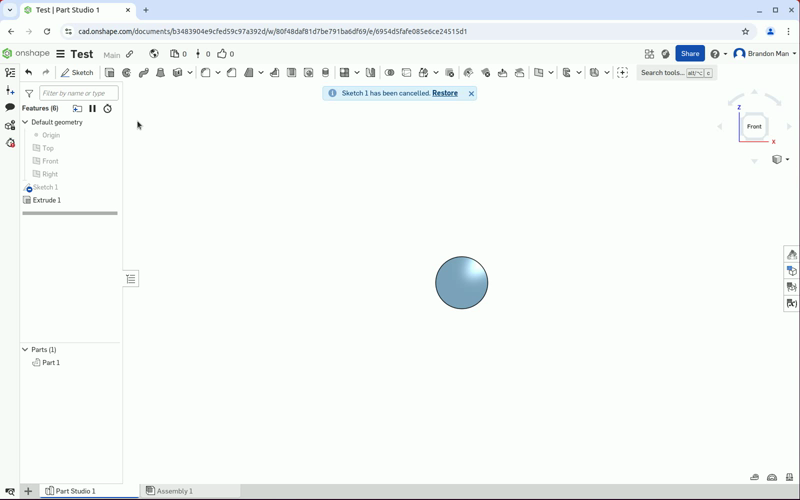
key(shift+h)
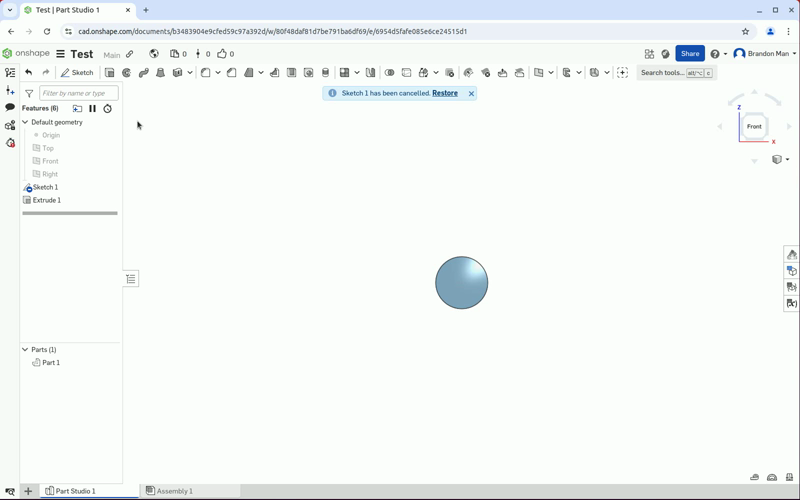
key(shift+h)
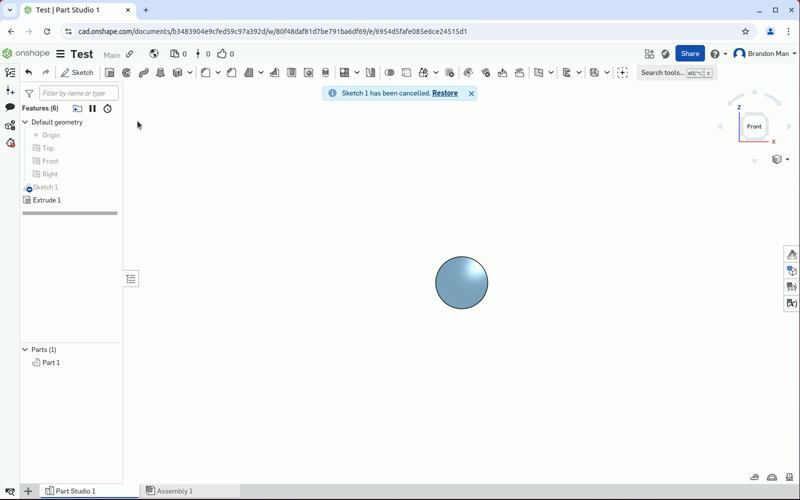
mouse_move(73, 189)
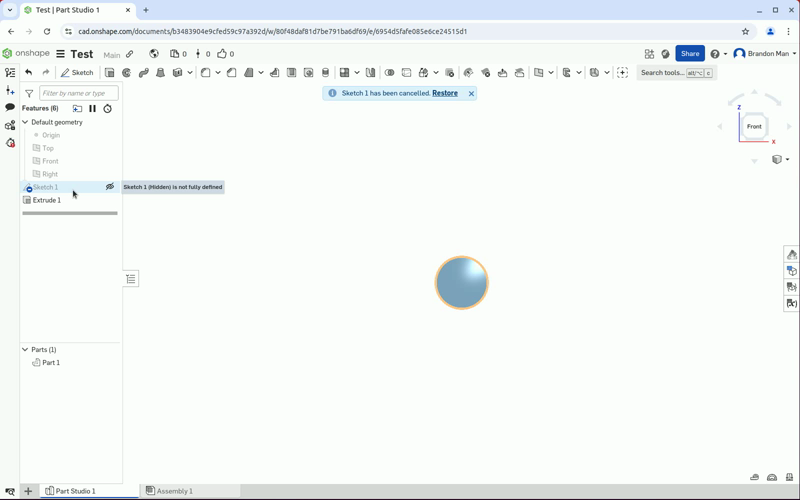
click(73, 189)
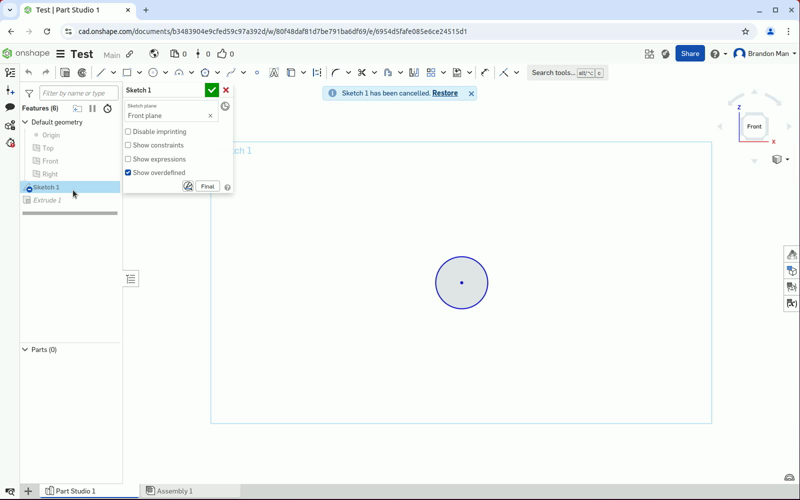
mouse_move(229, 92)
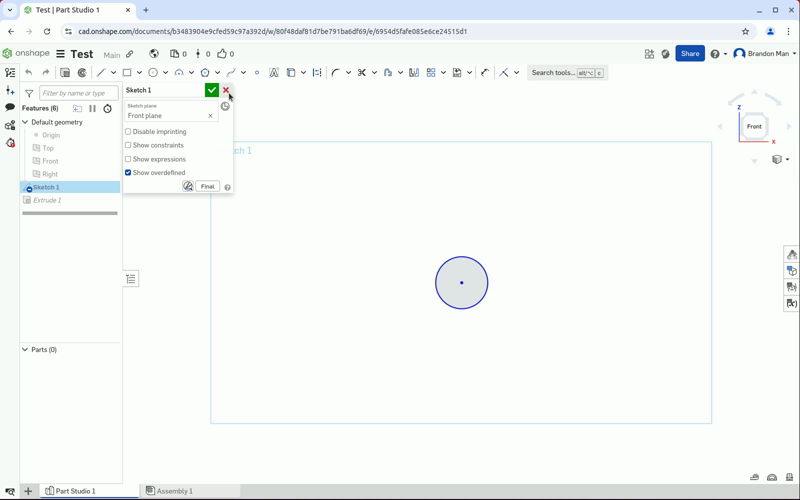
click(229, 92)
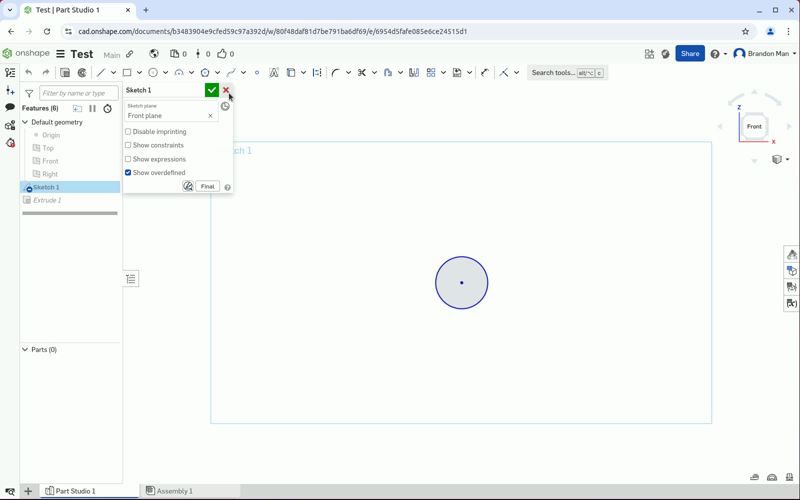
key(shift+s)
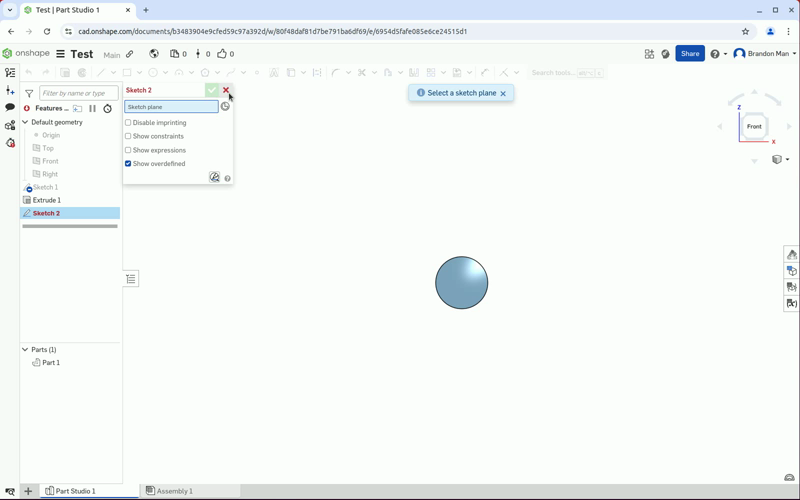
mouse_move(73, 163)
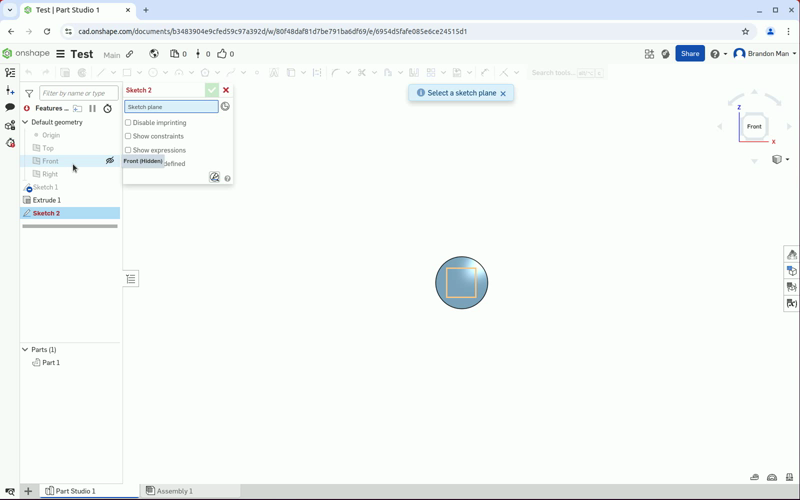
click(73, 163)
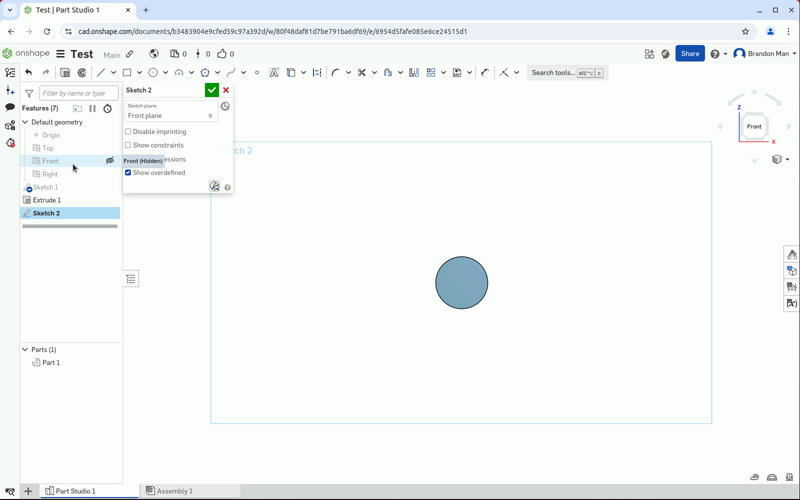
mouse_move(73, 352)
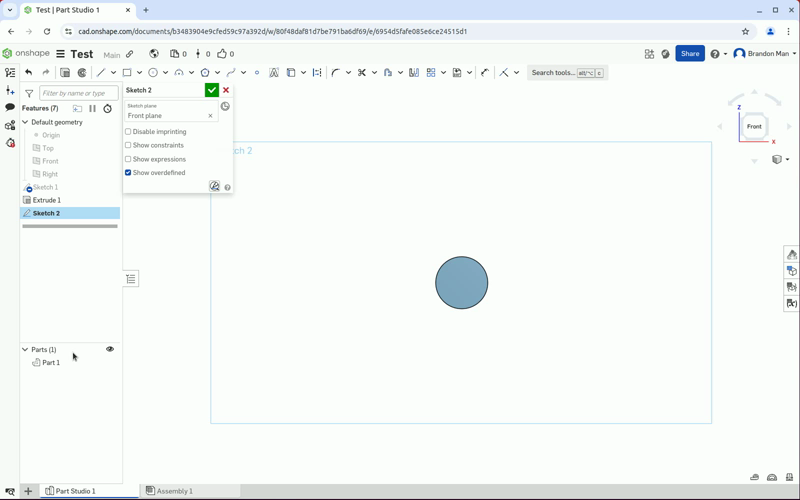
key(y)
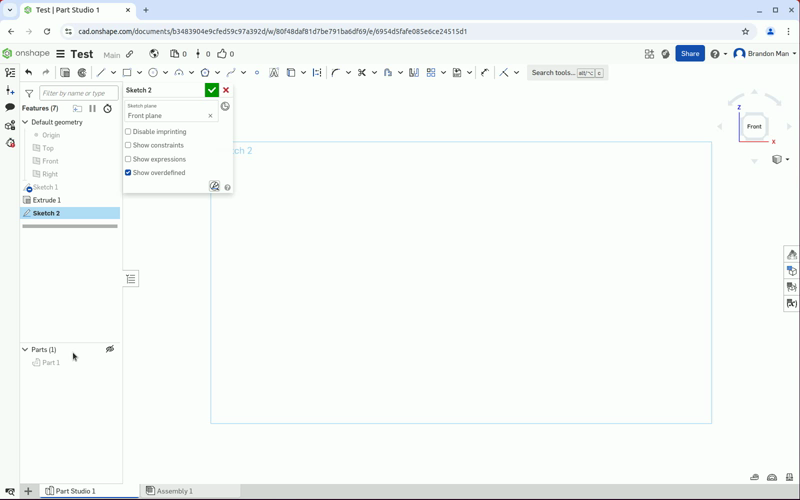
key(a)
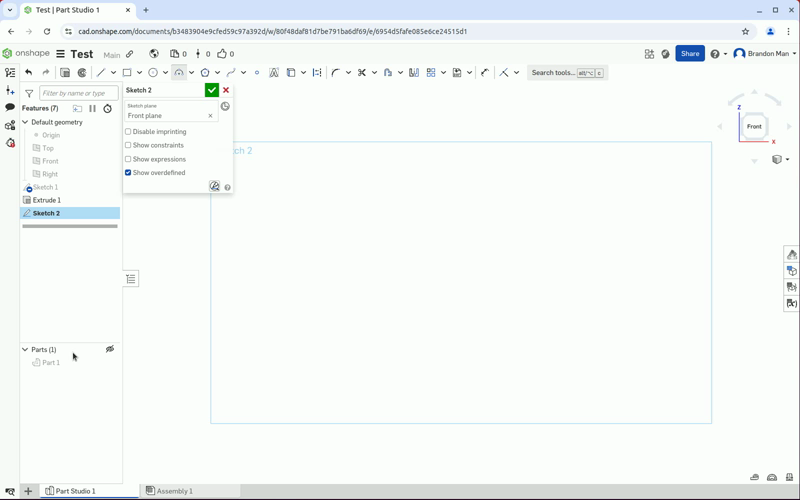
key_down(shift)
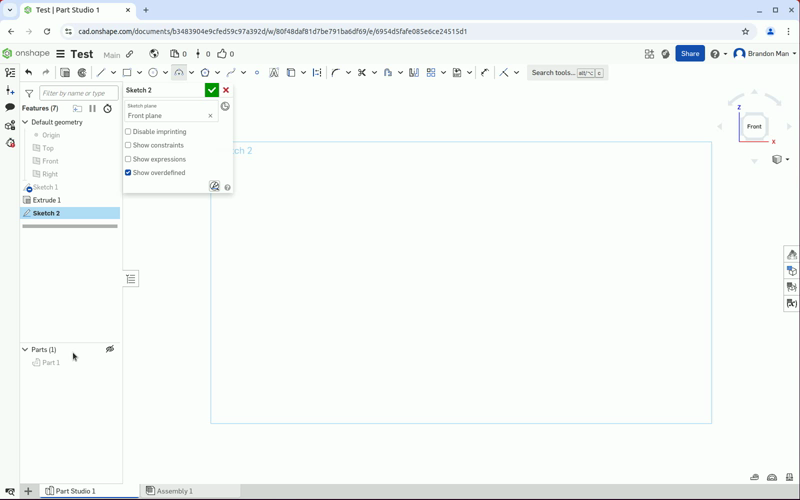
mouse_move(464, 258)
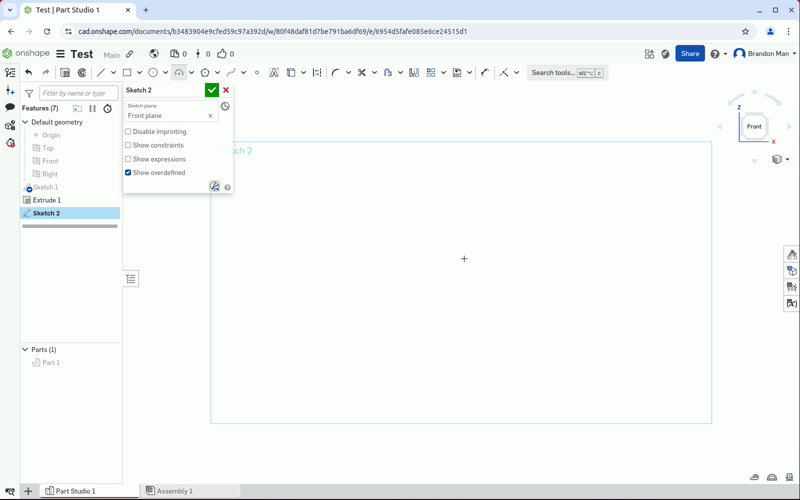
click(464, 258)
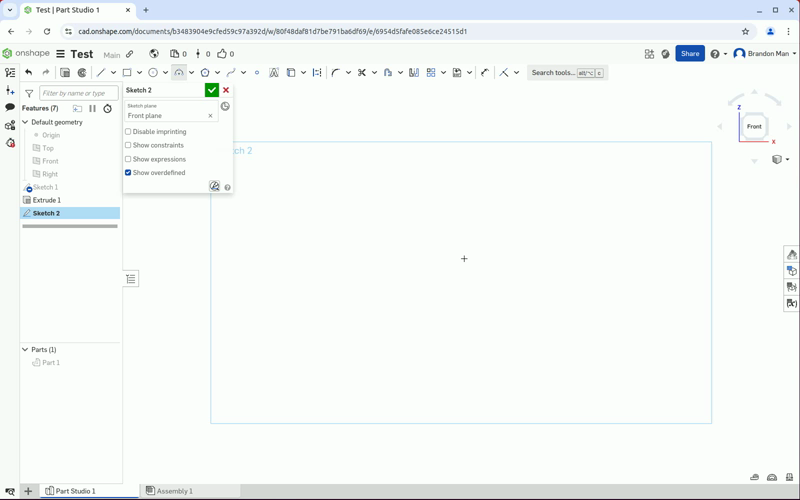
key_up(shift)
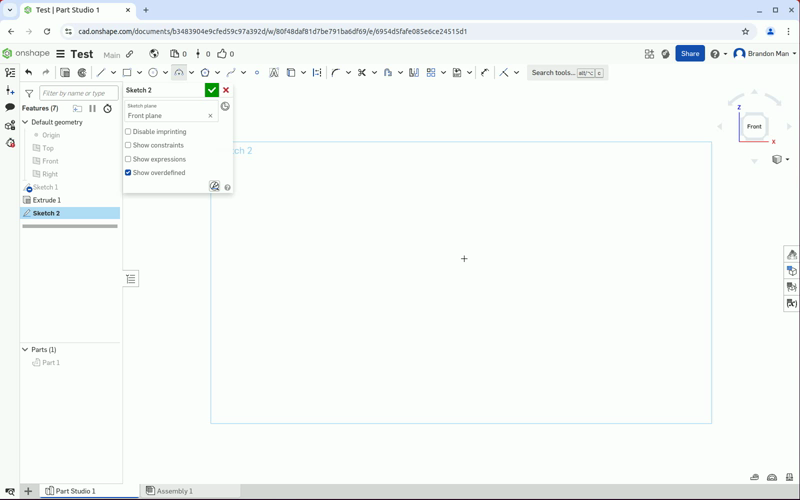
key_down(shift)
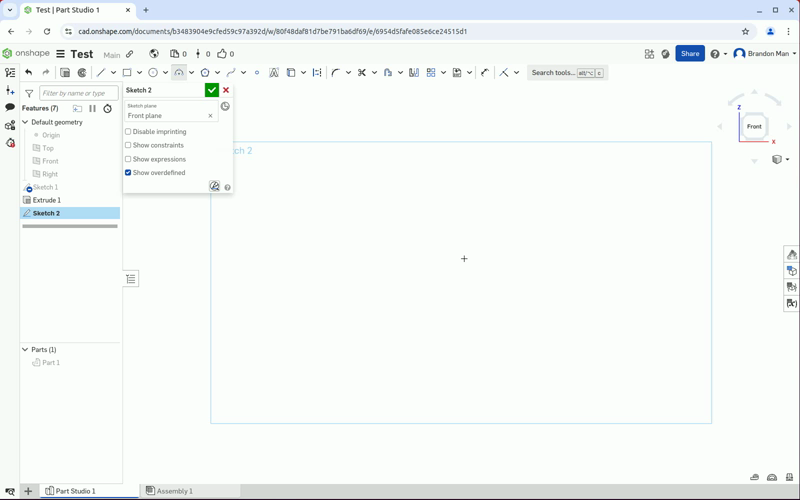
mouse_move(486, 282)
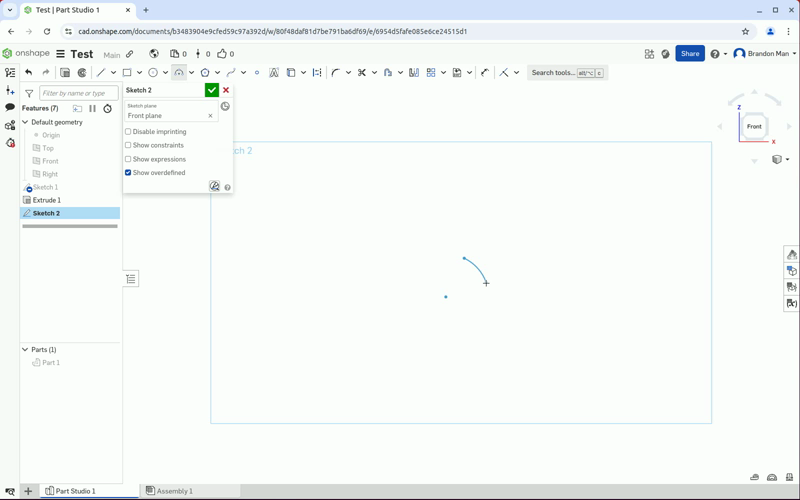
click(486, 282)
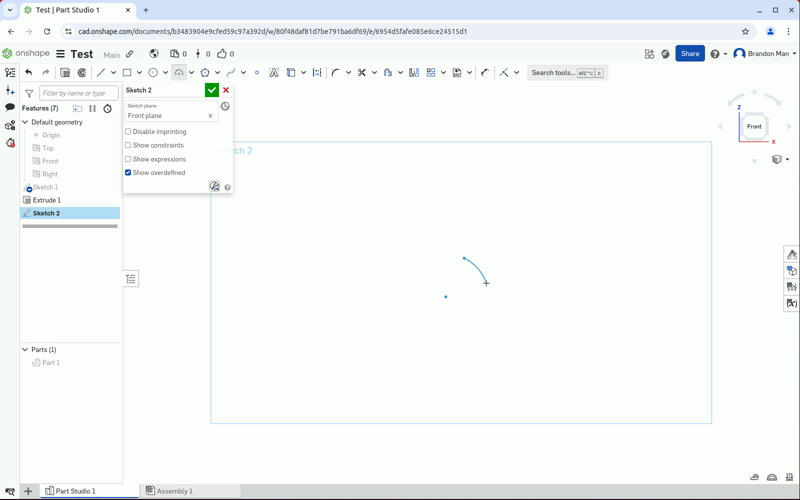
mouse_move(479, 266)
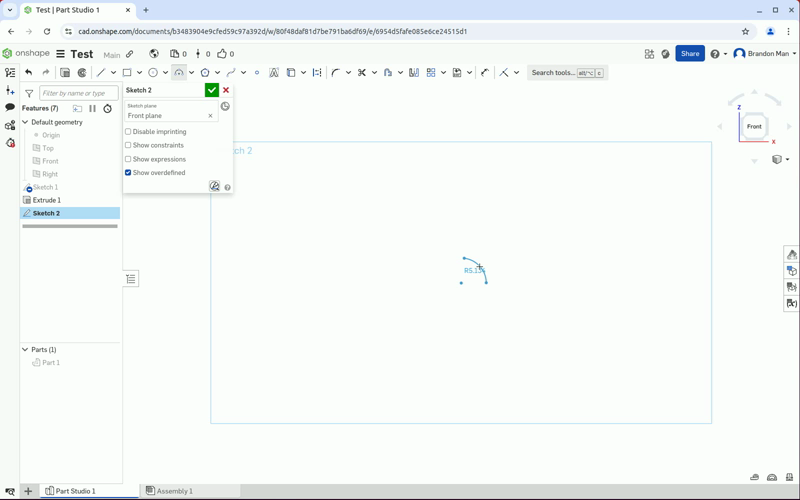
click(479, 266)
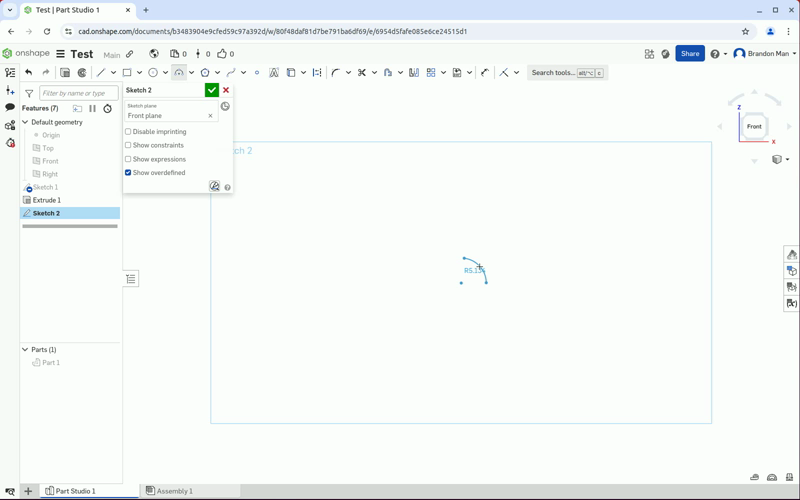
key_up(shift)
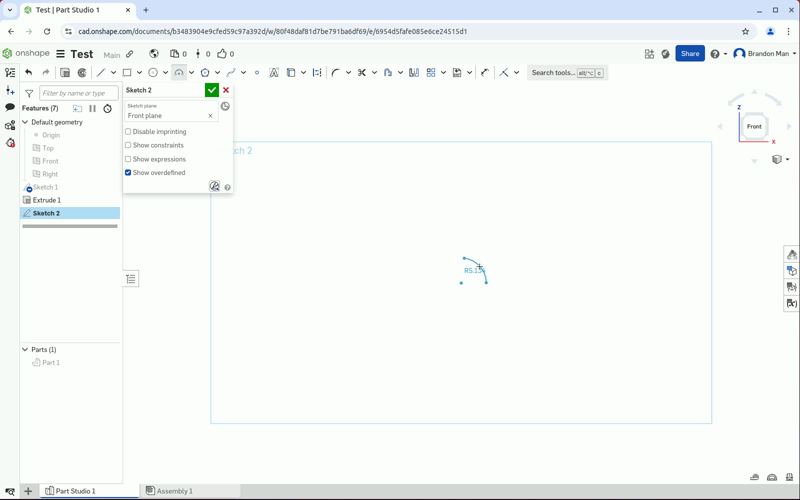
key(esc)
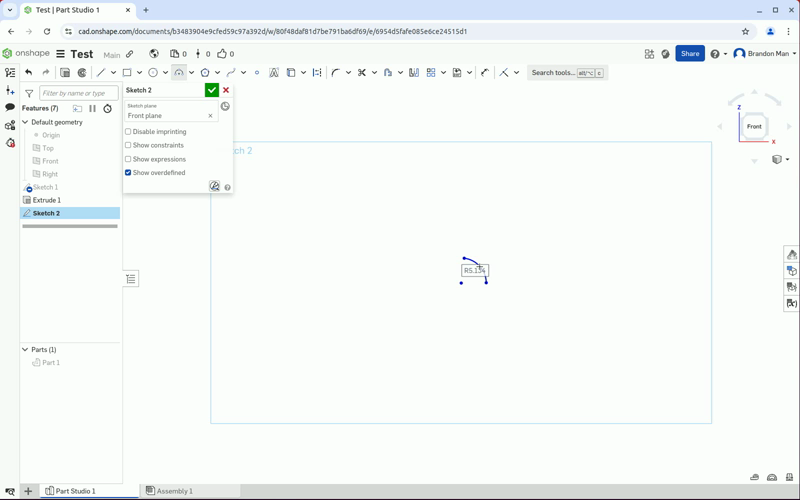
key(l)
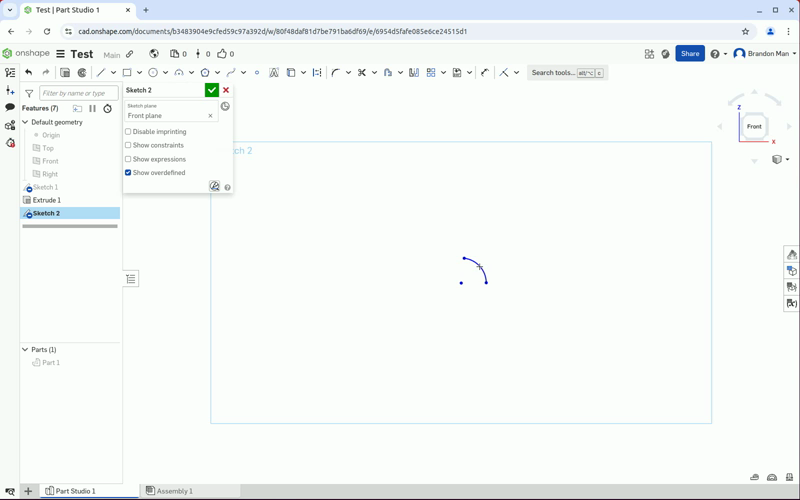
mouse_move(486, 282)
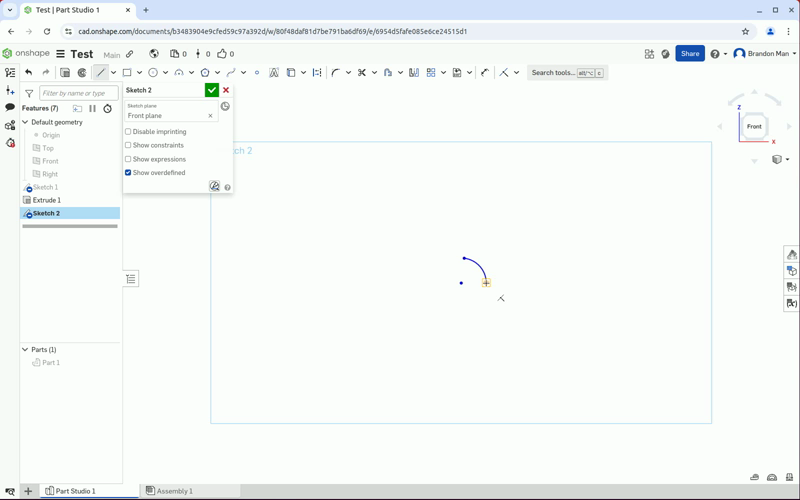
click(486, 282)
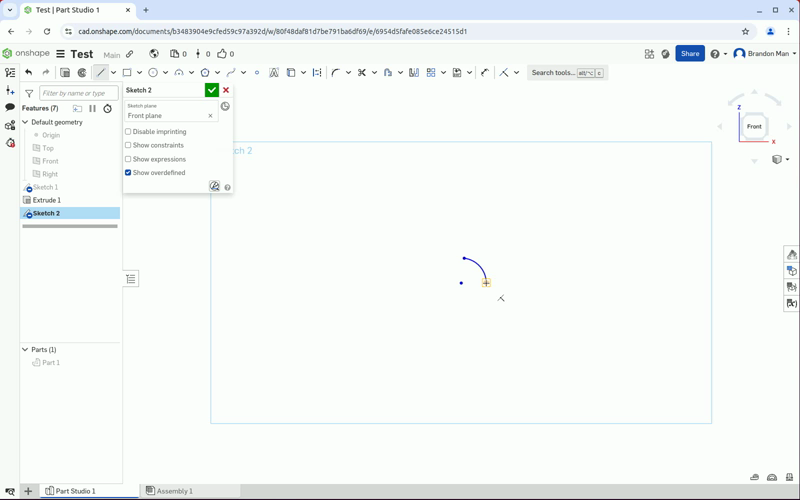
key_down(shift)
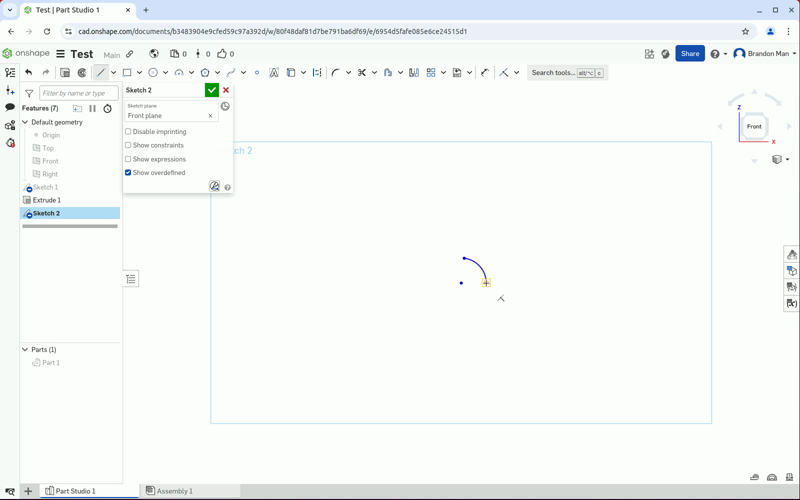
mouse_move(516, 282)
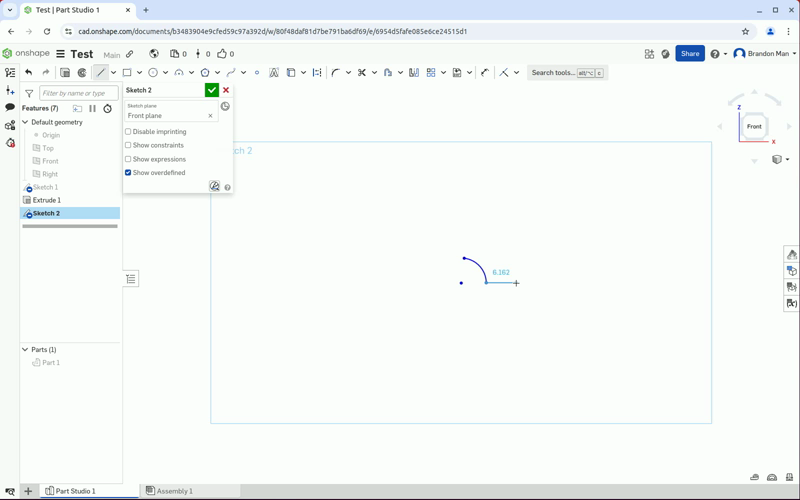
mouse_move(535, 282)
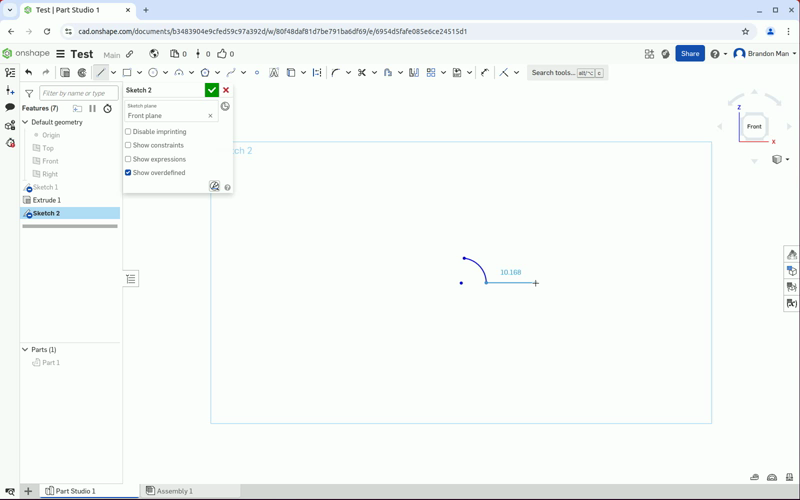
click(535, 282)
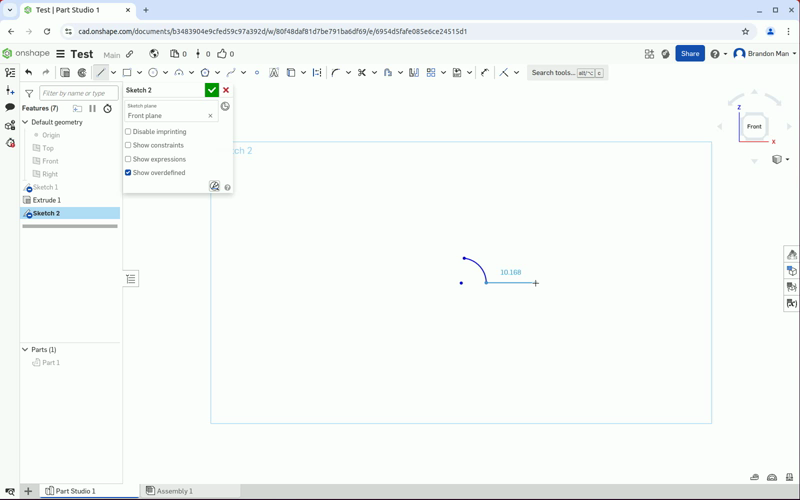
key_up(shift)
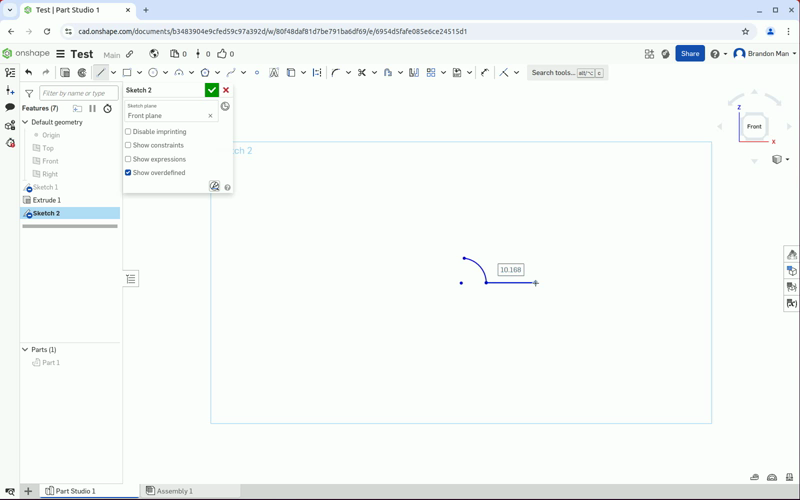
key(esc)
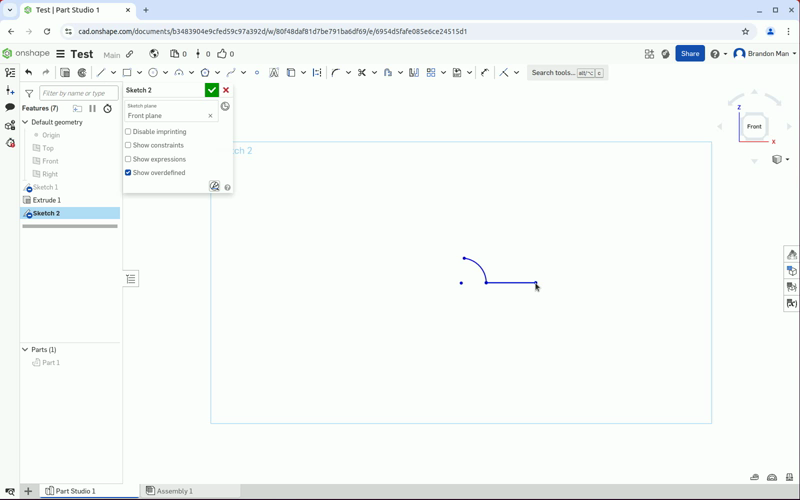
key(a)
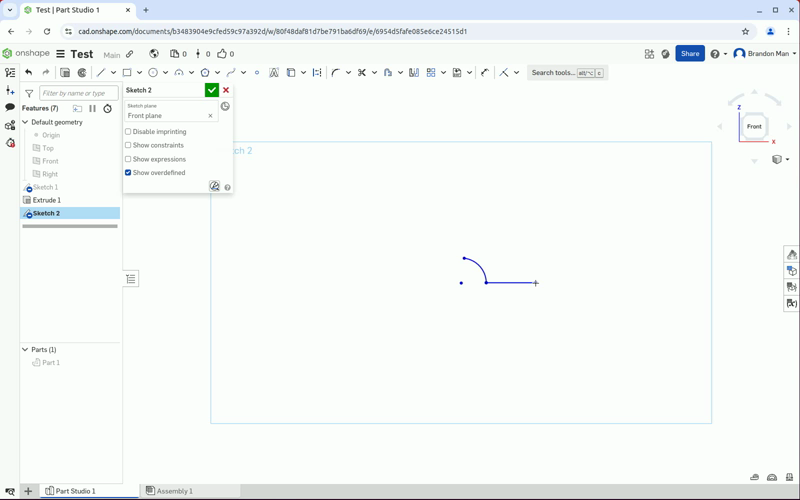
mouse_move(535, 282)
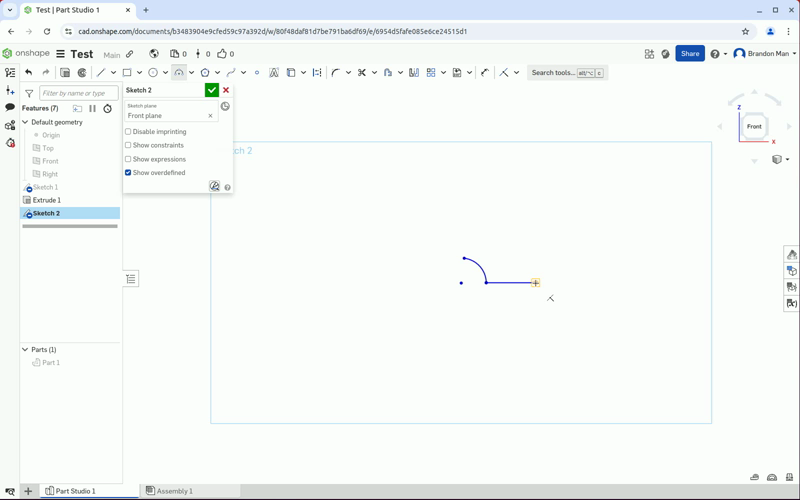
click(535, 282)
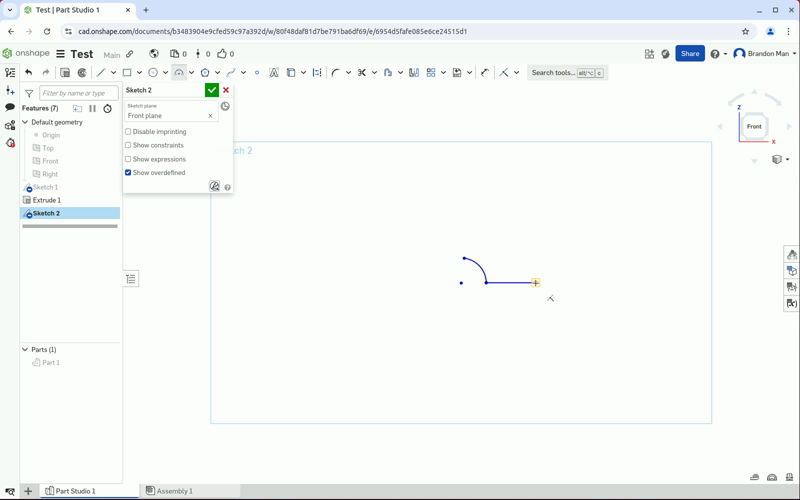
key_down(shift)
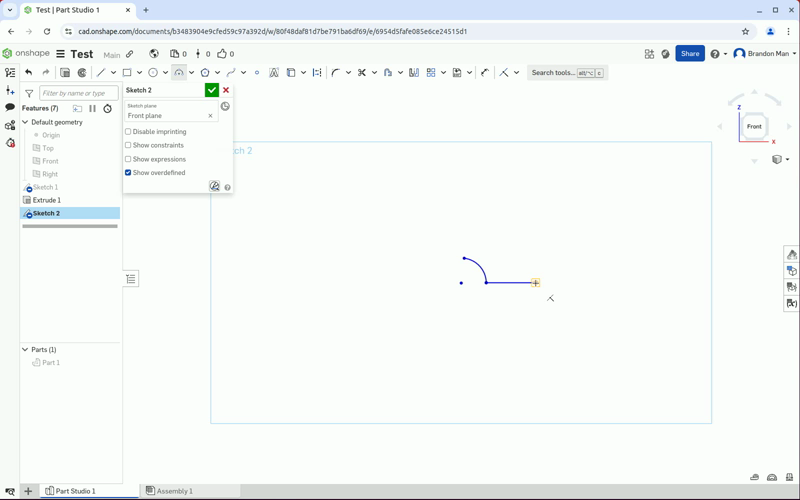
mouse_move(550, 270)
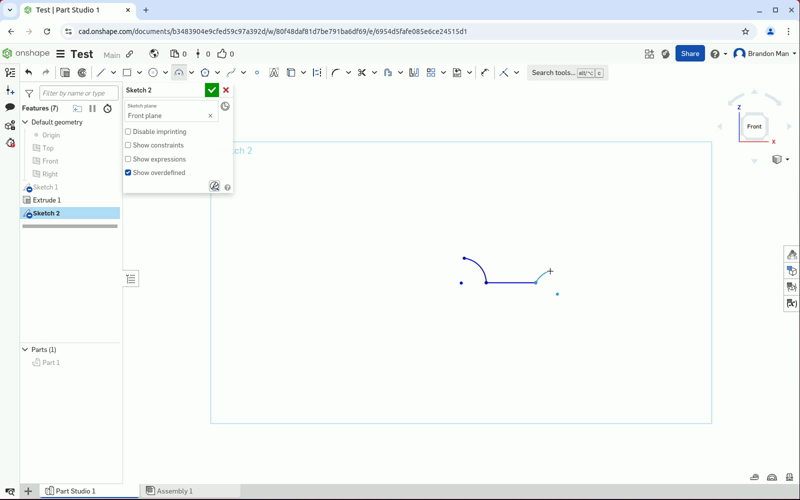
click(550, 270)
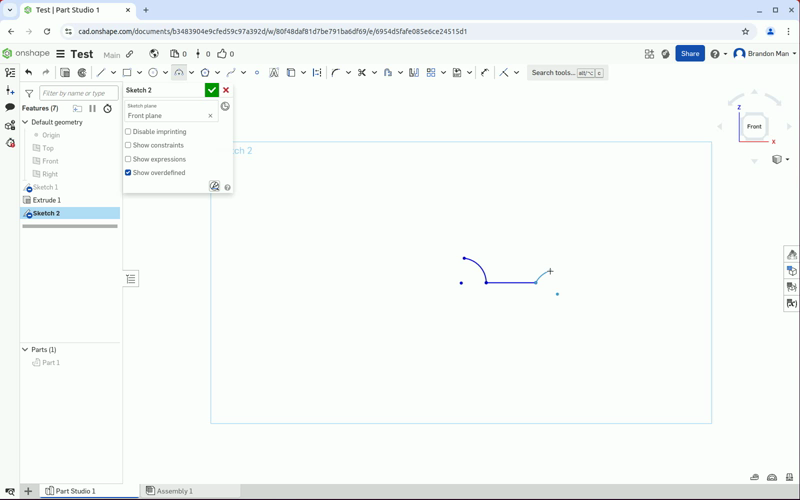
mouse_move(540, 273)
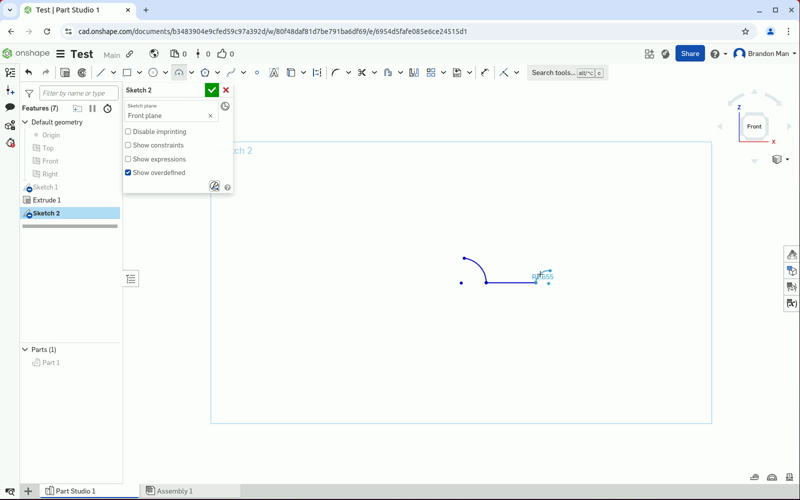
click(540, 273)
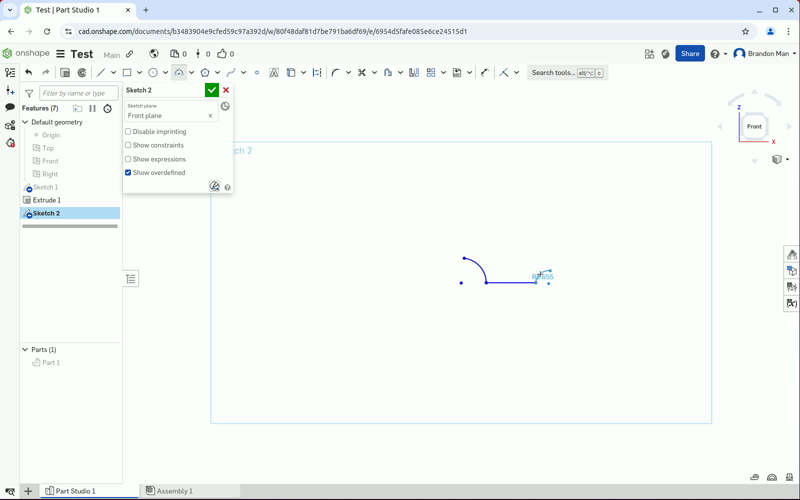
key_up(shift)
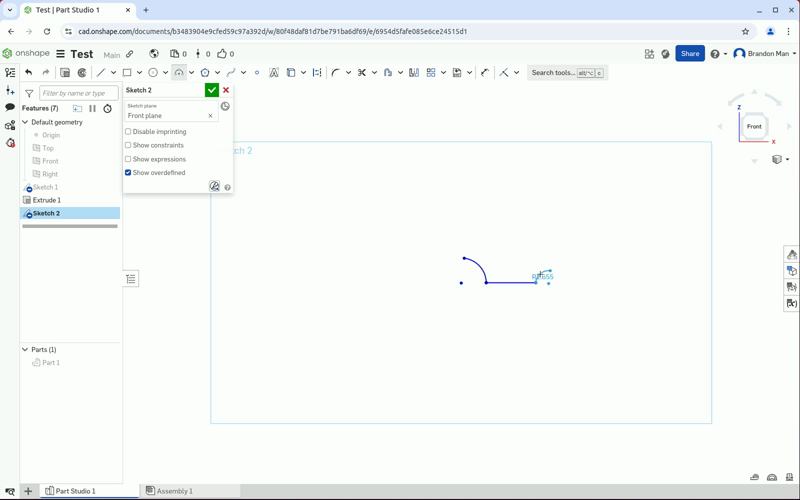
key(esc)
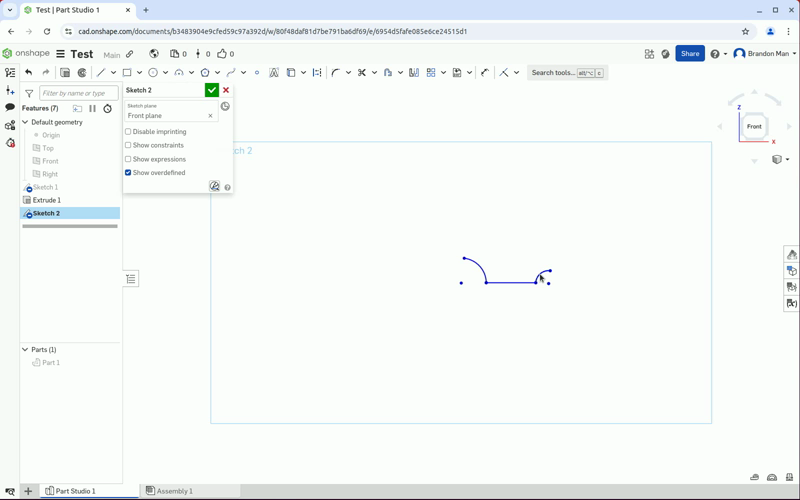
key(l)
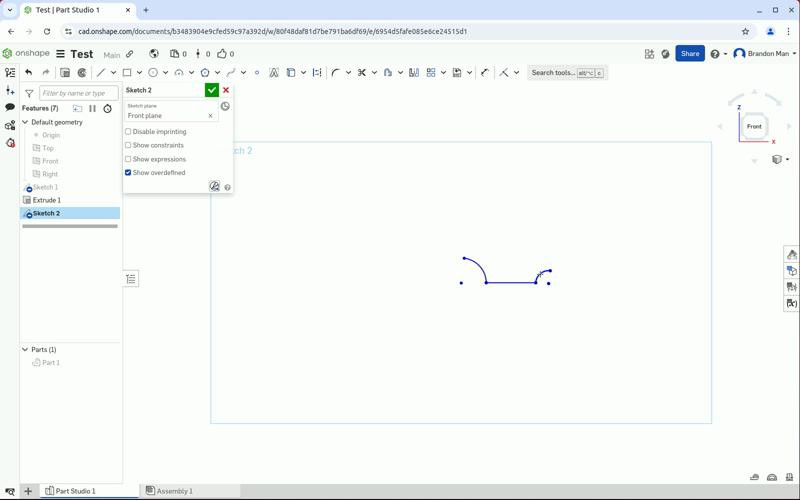
mouse_move(550, 270)
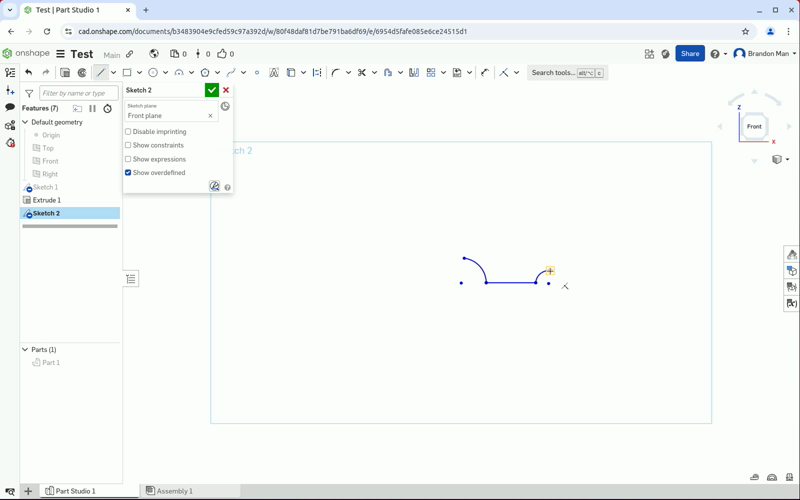
click(550, 270)
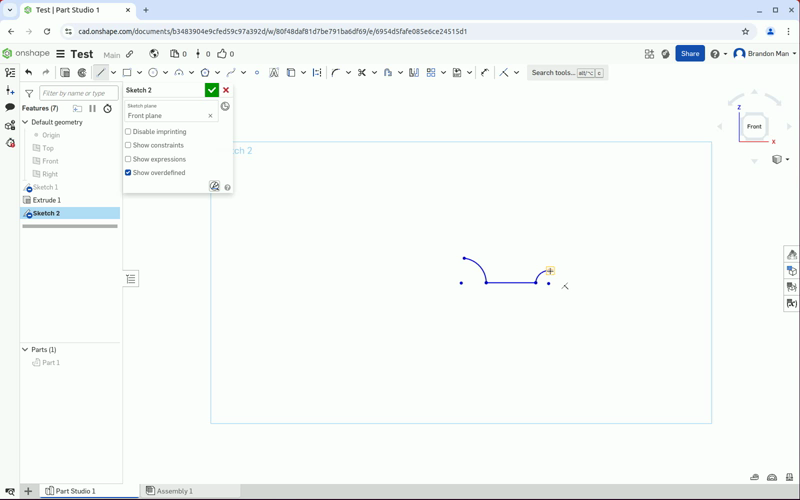
key_down(shift)
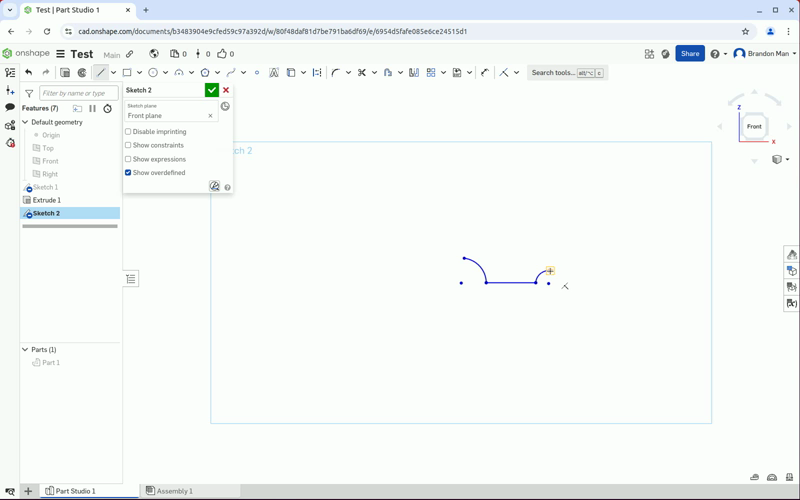
mouse_move(464, 258)
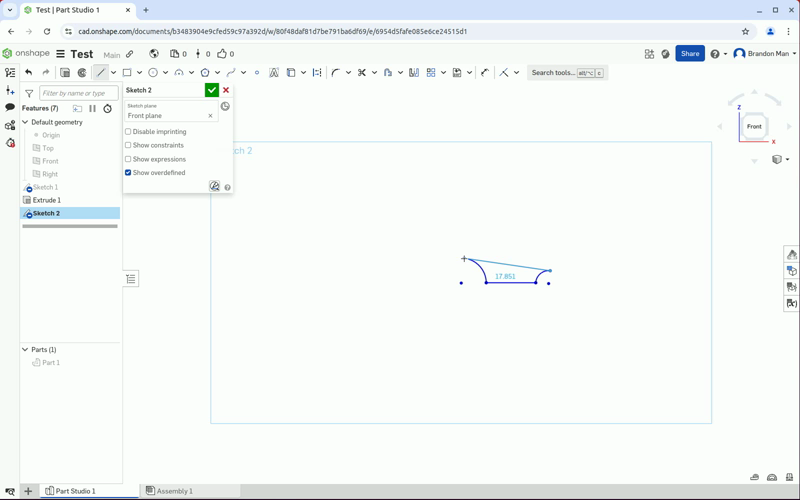
key_up(shift)
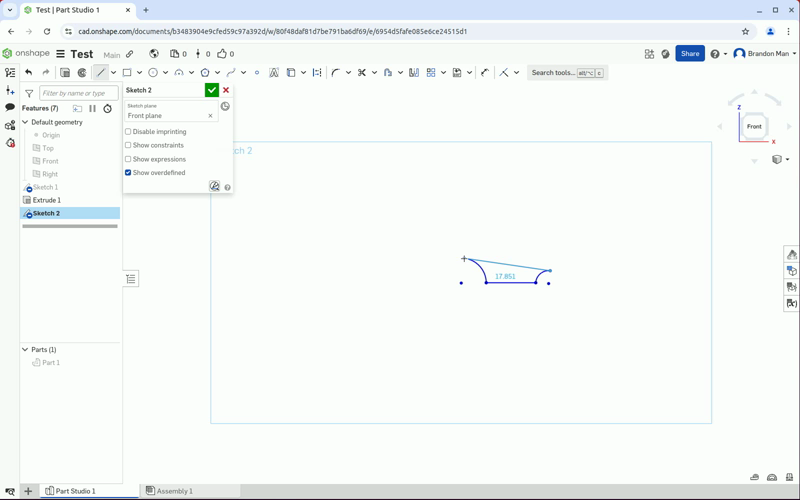
click(464, 258)
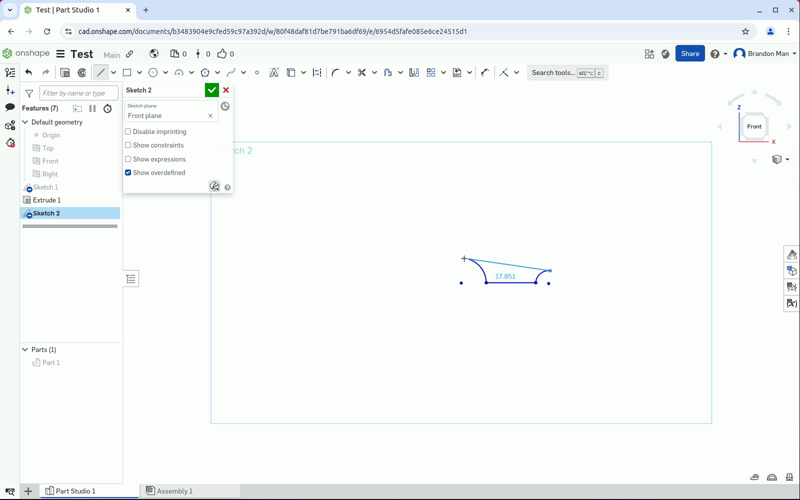
key(esc)
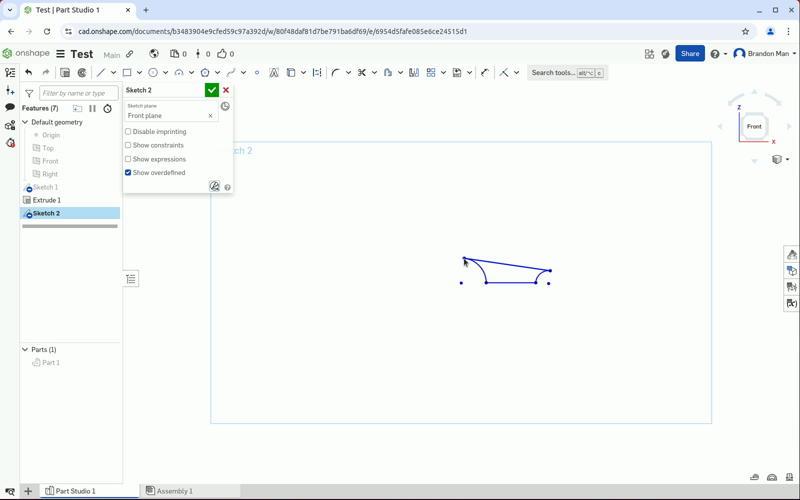
mouse_move(512, 278)
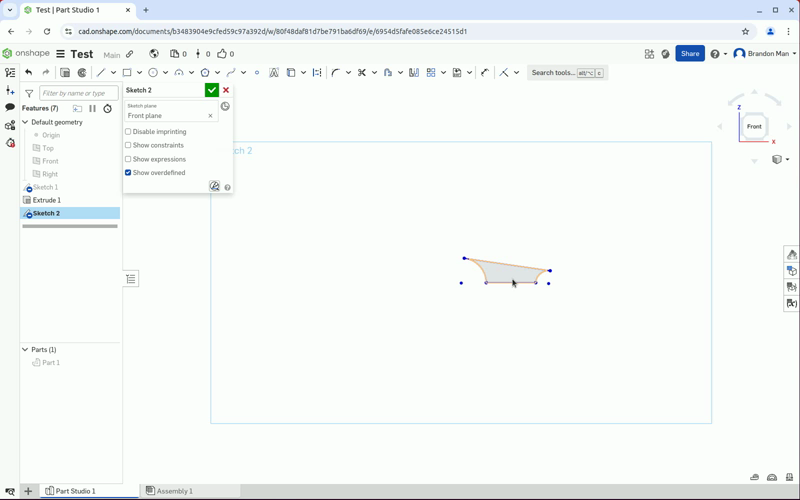
scroll(6)
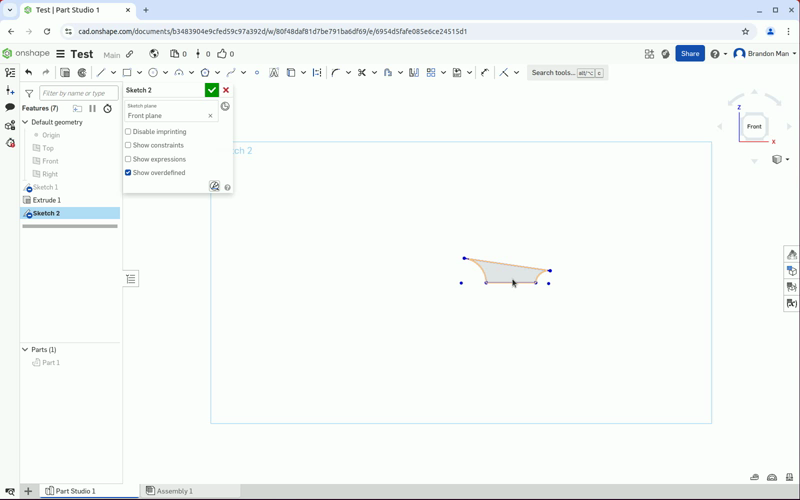
scroll(6)
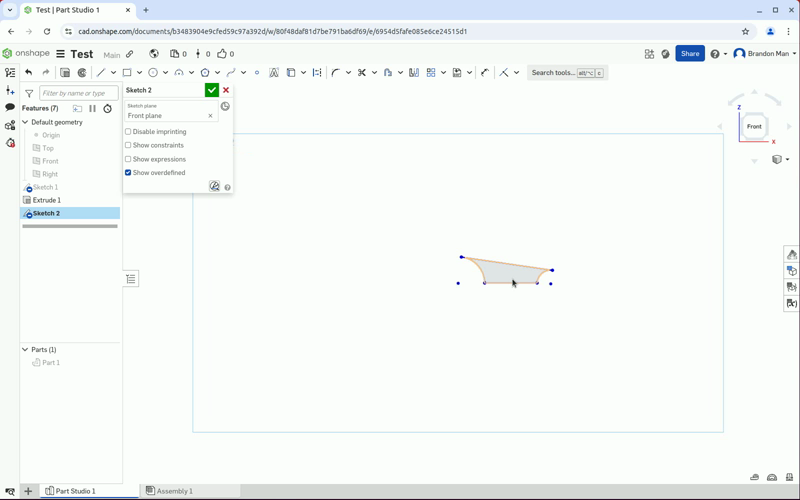
scroll(6)
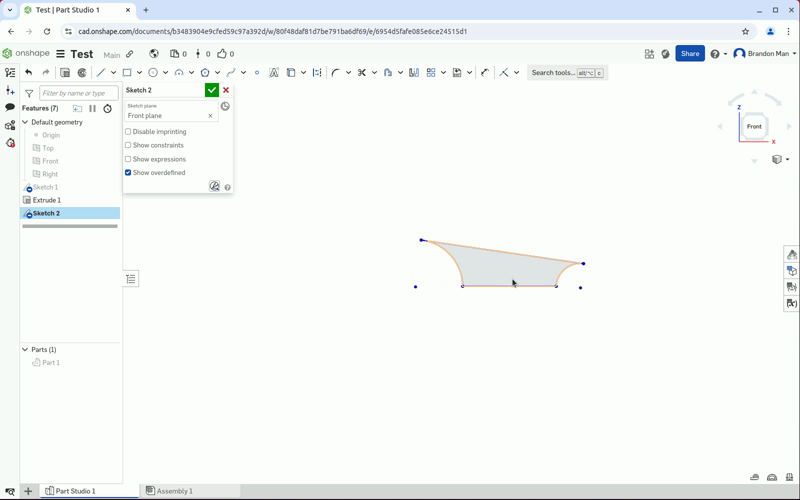
scroll(6)
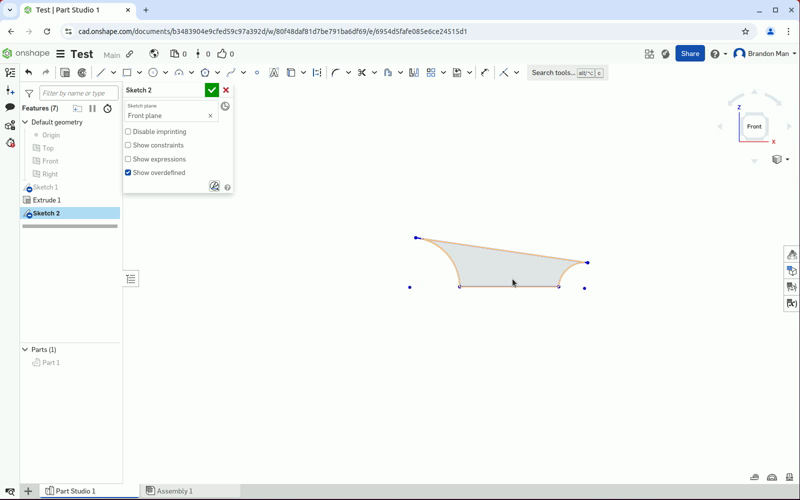
scroll(6)
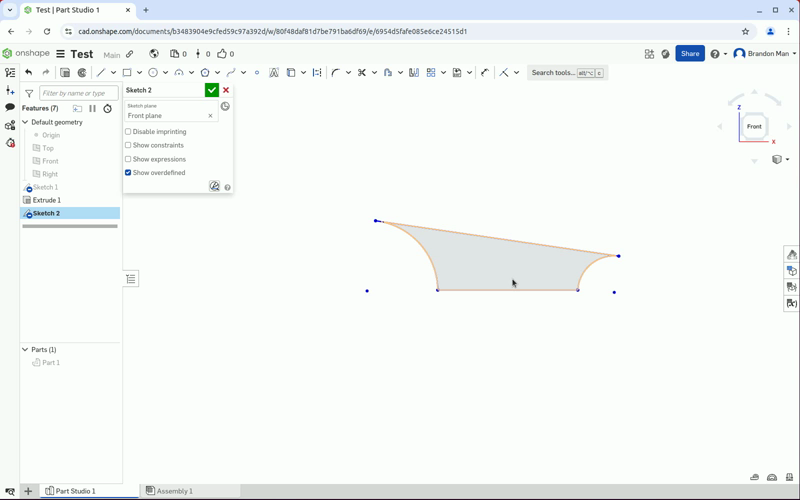
scroll(6)
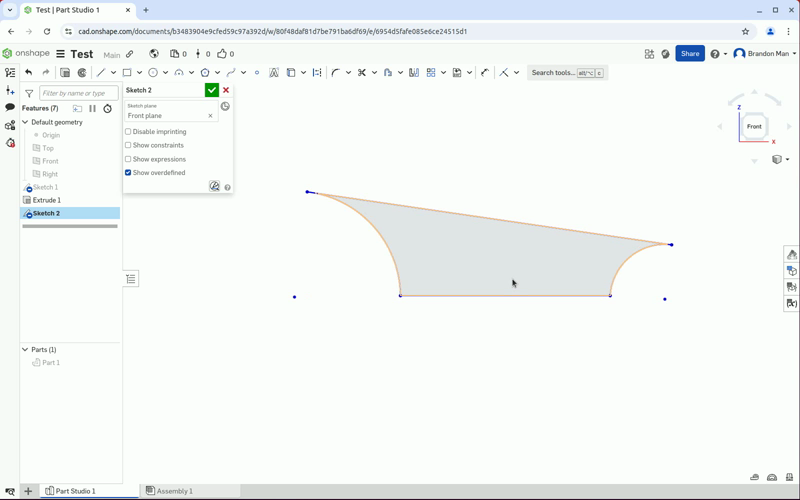
scroll(6)
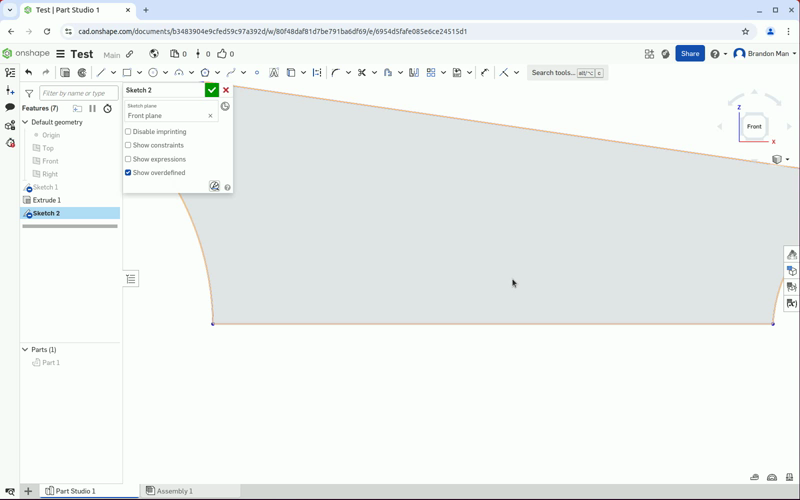
click(512, 278)
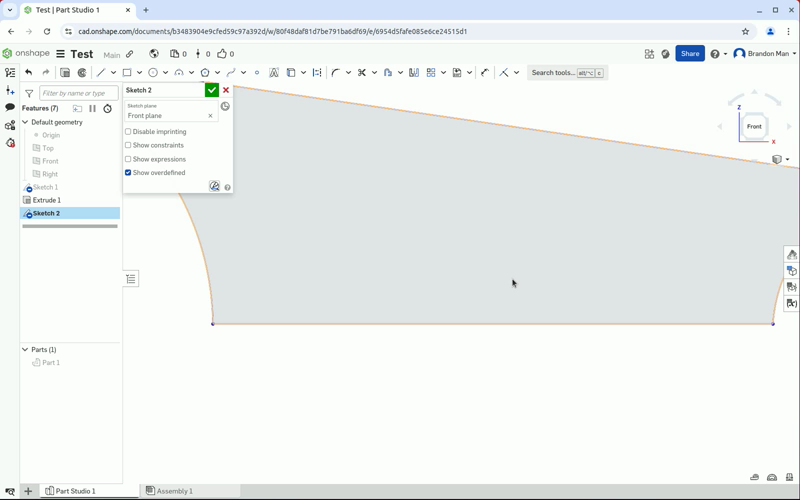
scroll(-6)
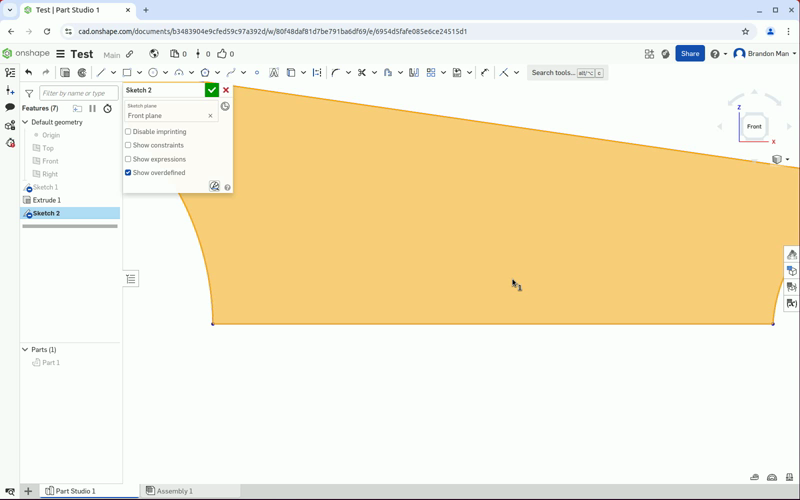
scroll(-6)
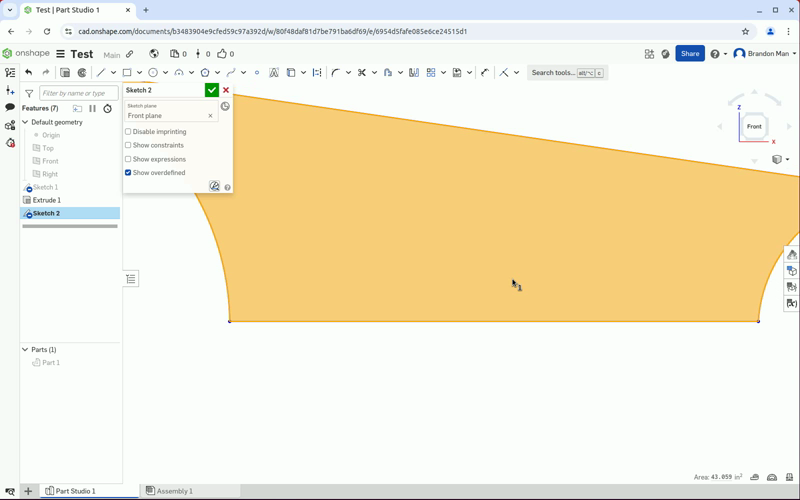
scroll(-6)
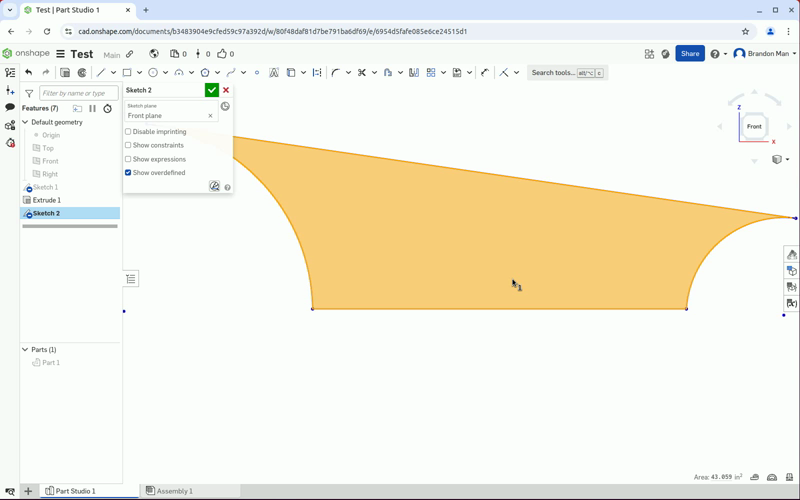
scroll(-6)
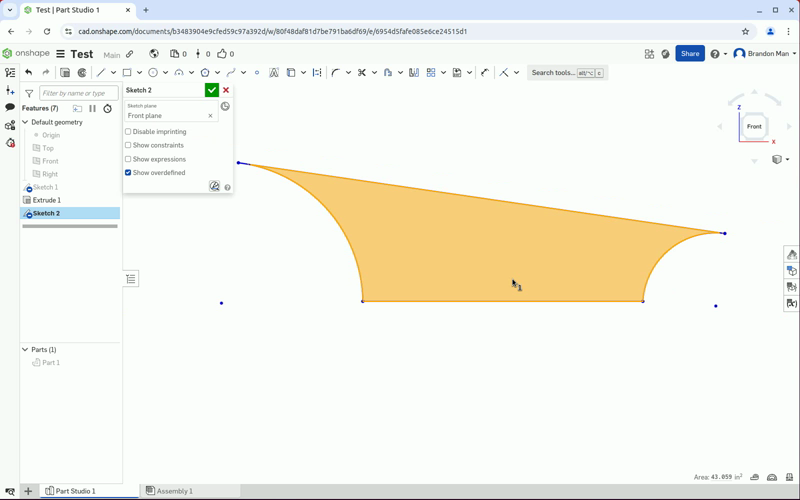
scroll(-6)
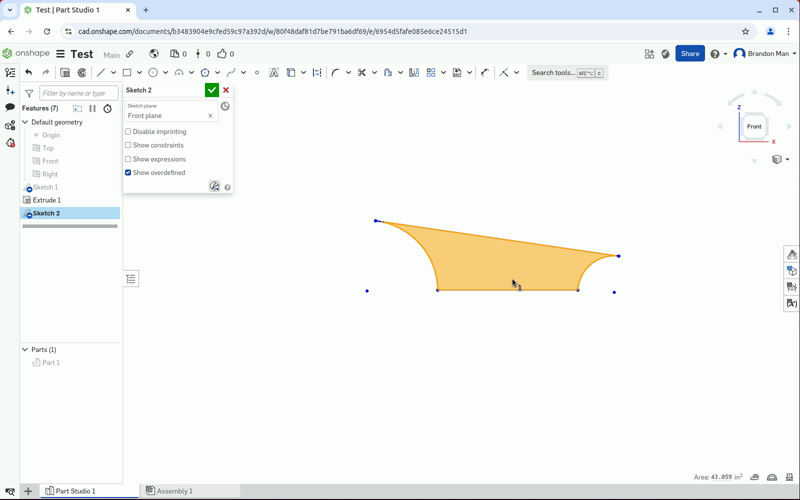
scroll(-6)
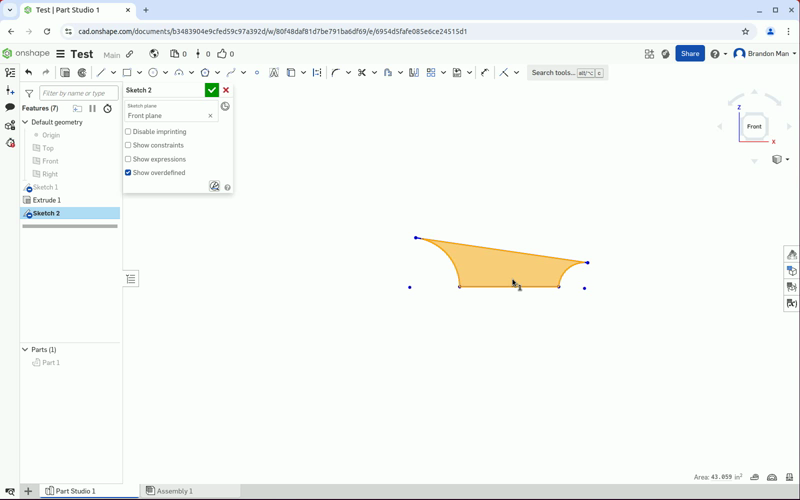
scroll(-6)
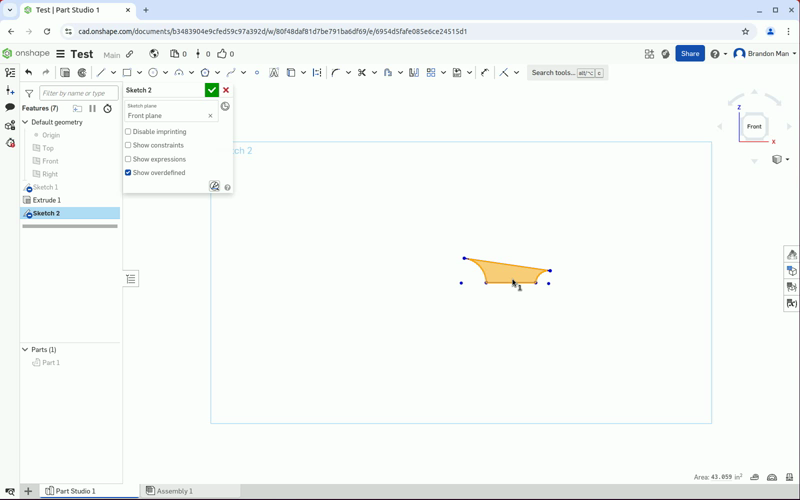
mouse_move(73, 352)
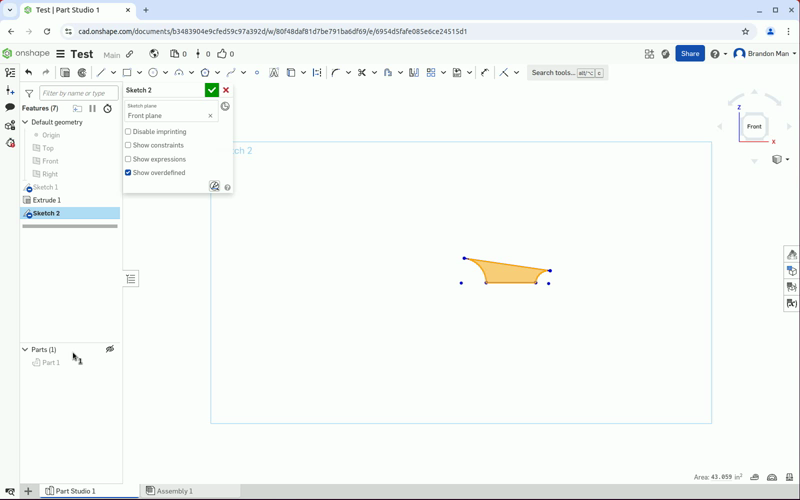
key(shift+y)
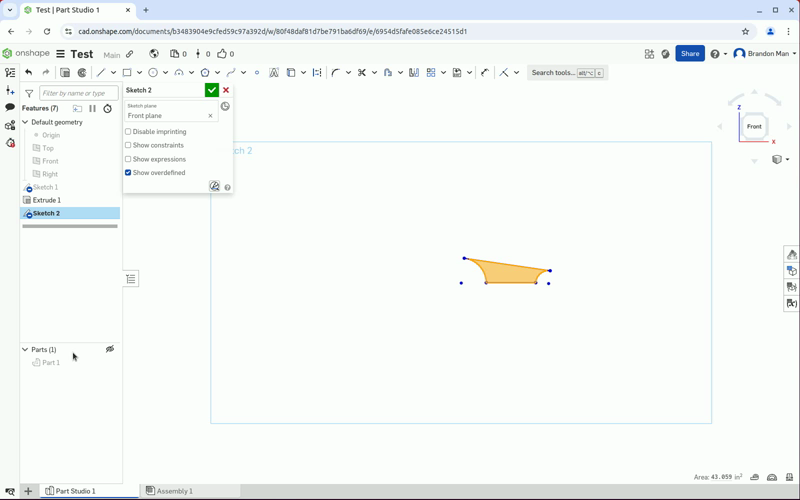
key(shift+e)
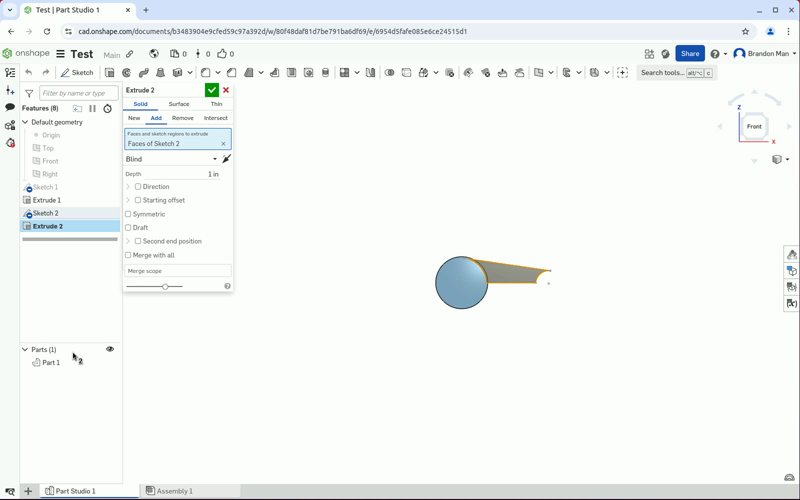
mouse_move(143, 106)
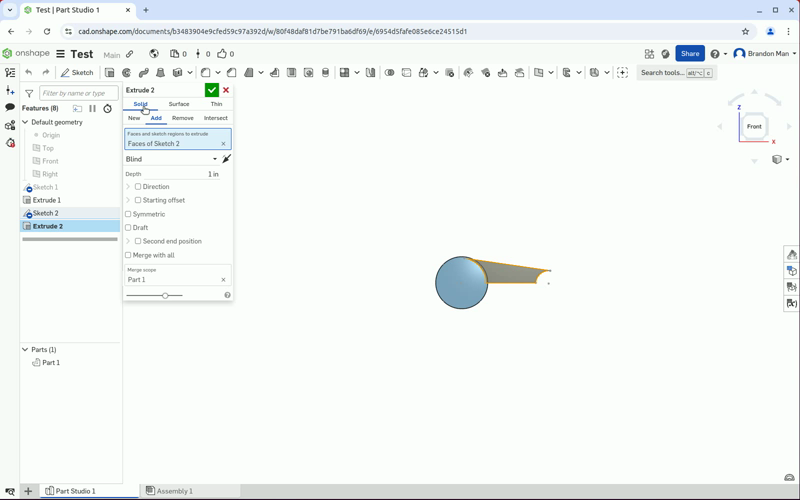
click(143, 106)
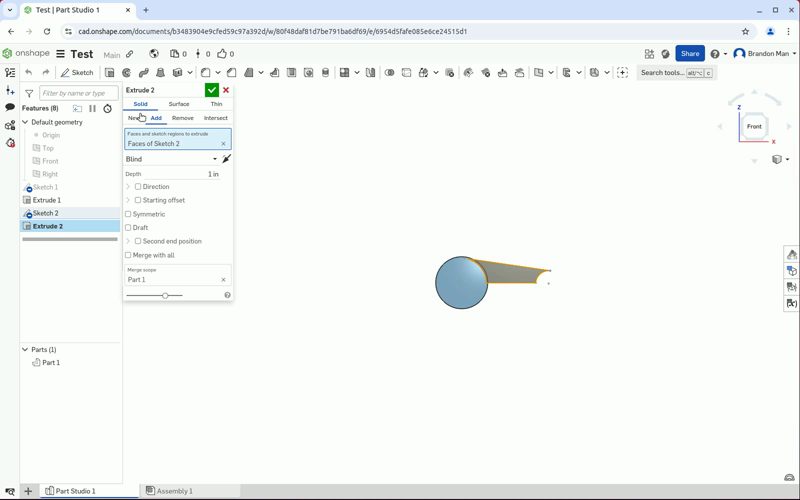
mouse_move(137, 120)
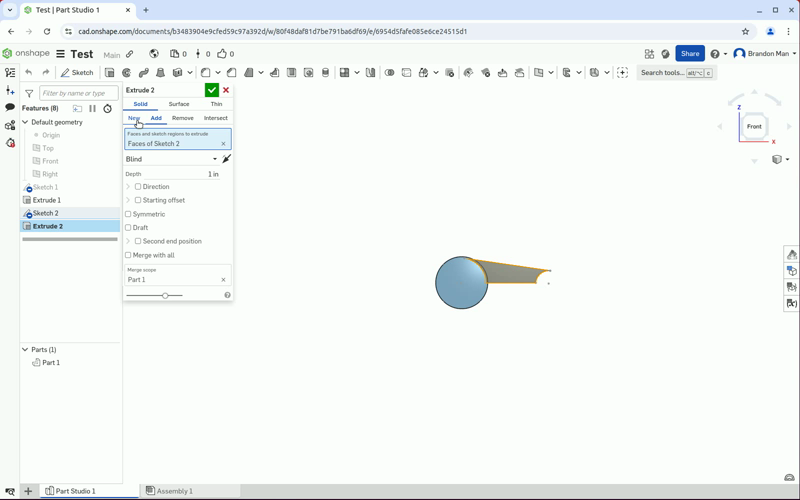
click(137, 120)
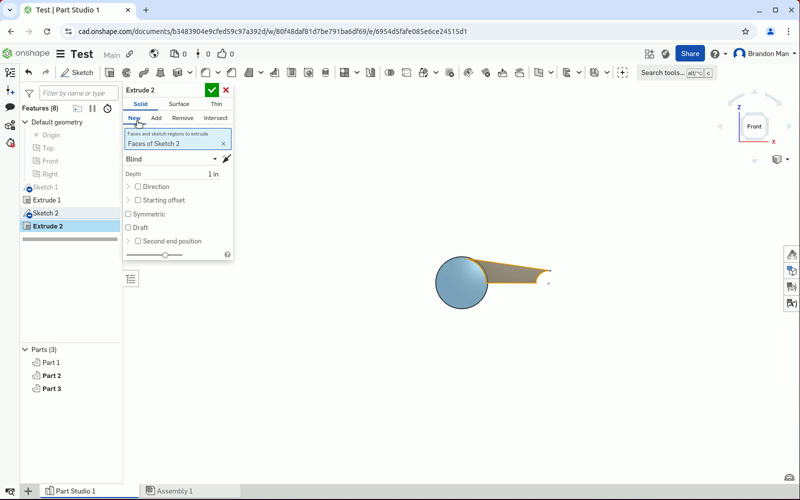
key(tab, 4)
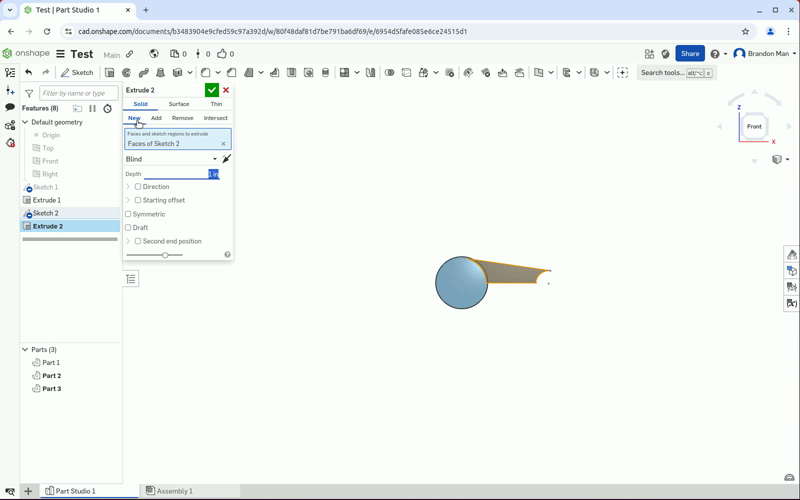
text(20.46)
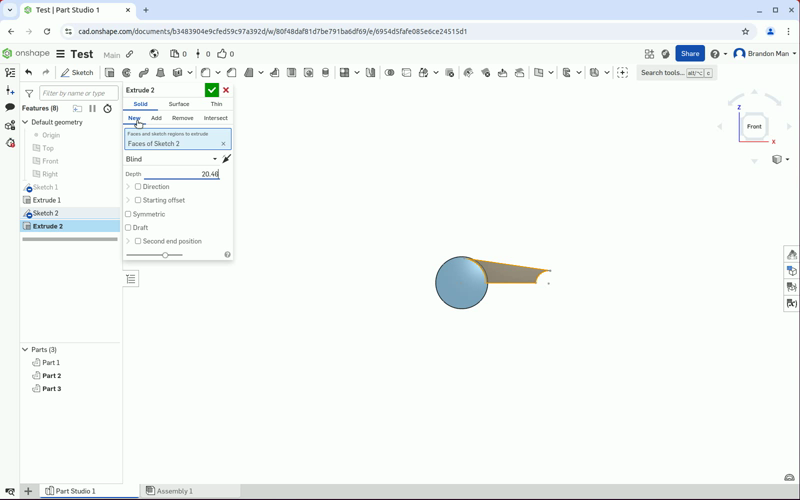
key(tab, 3)
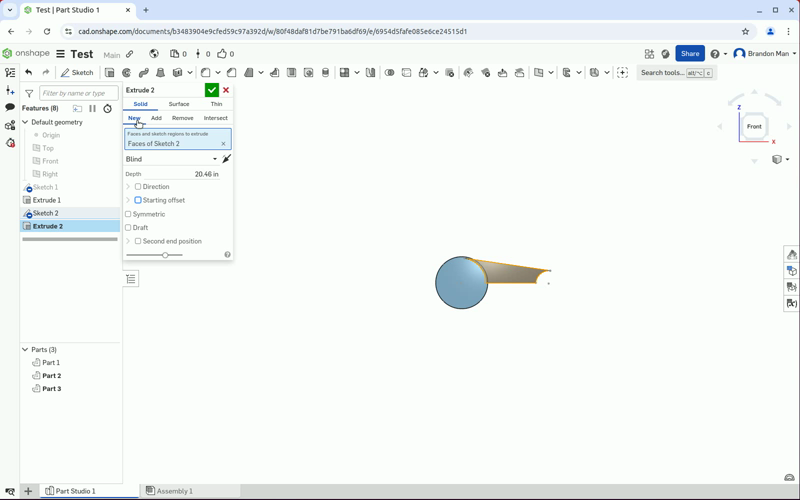
key(tab, 2)
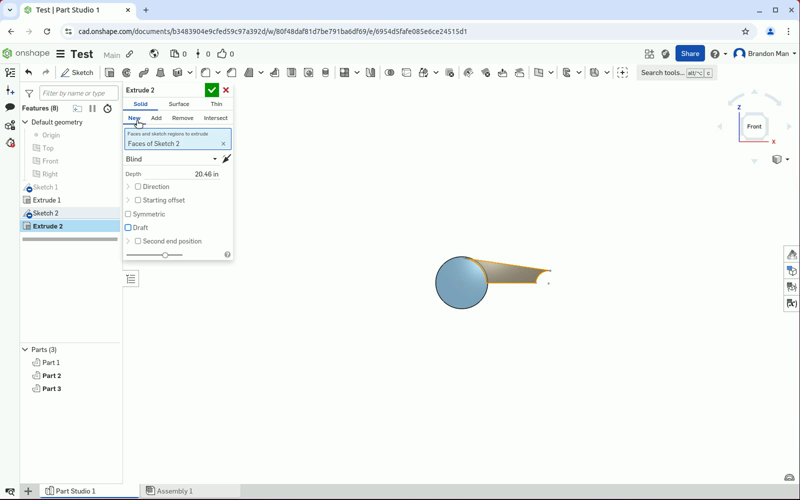
key(space)
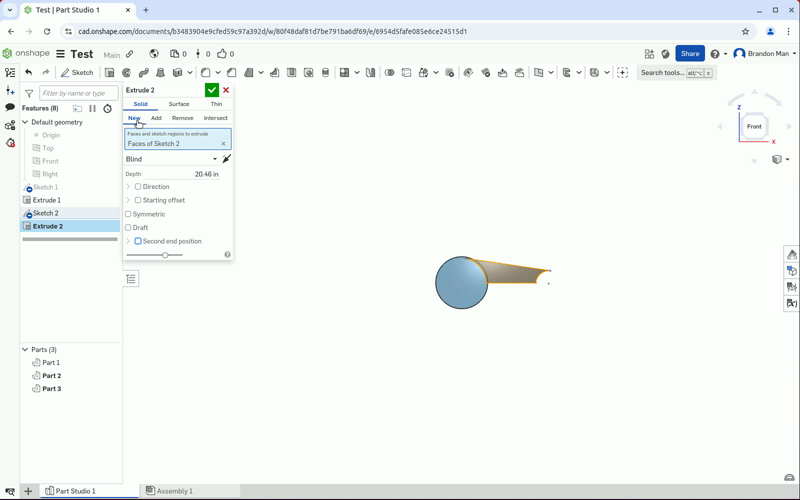
key(tab, 3)
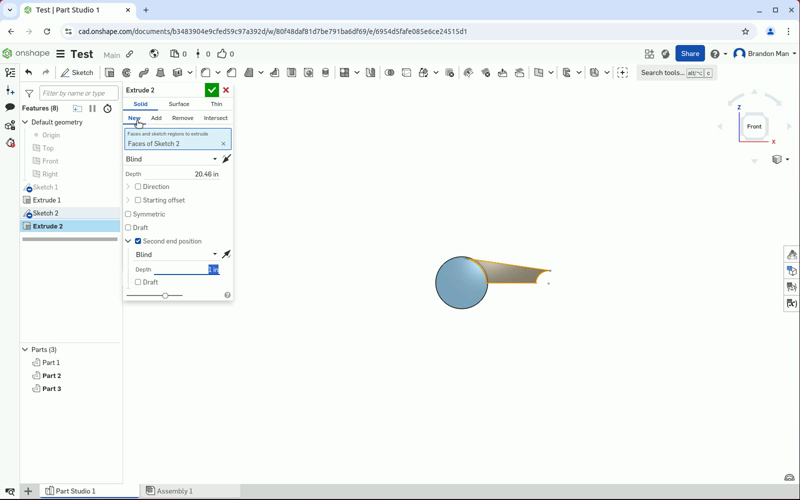
text(18.053)
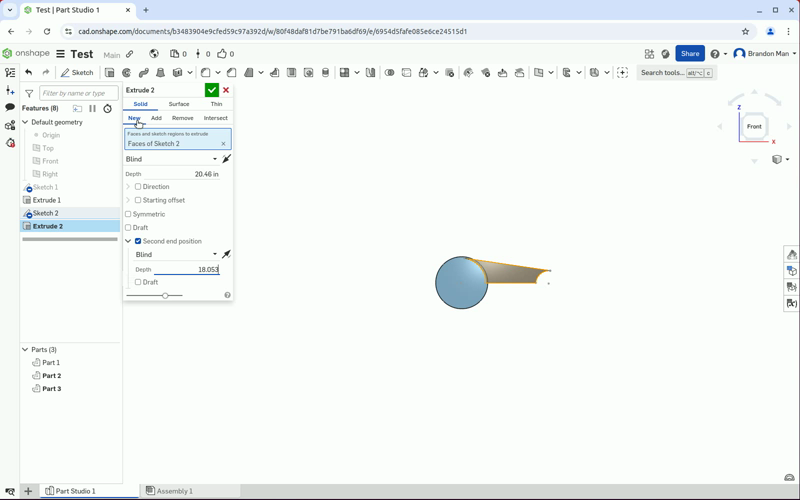
key(enter)
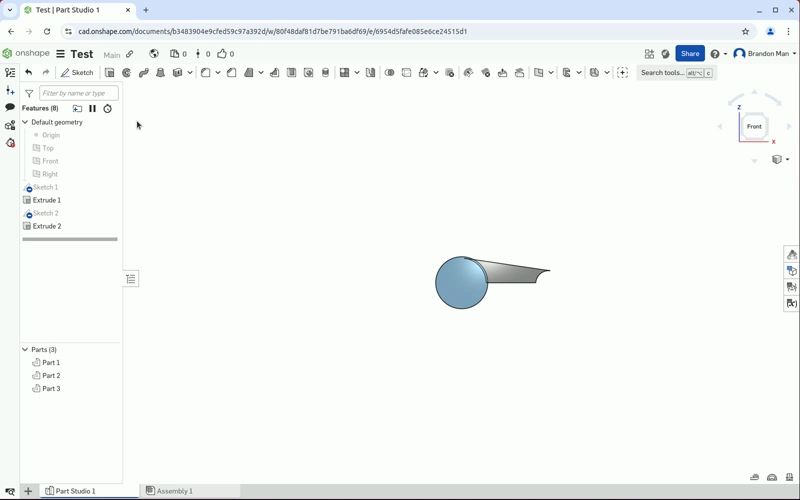
key(shift+h)
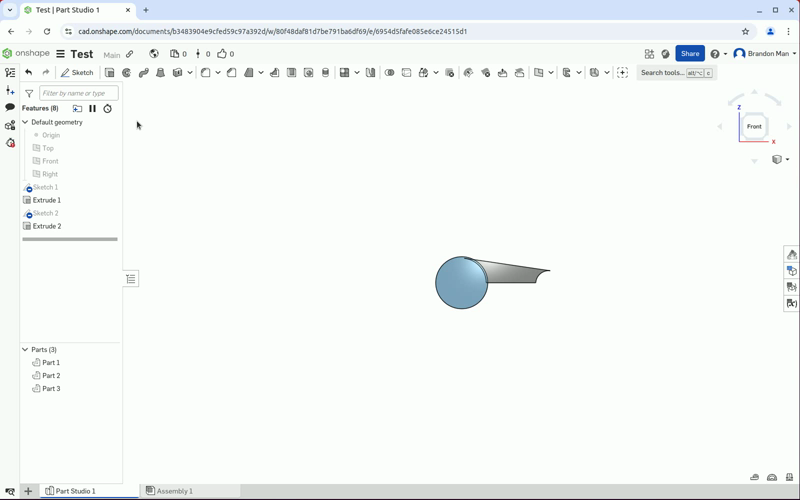
key(shift+h)
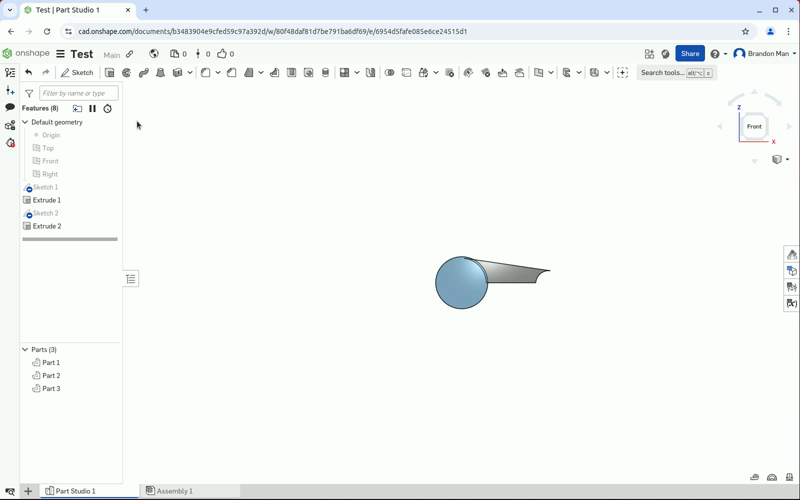
mouse_move(73, 189)
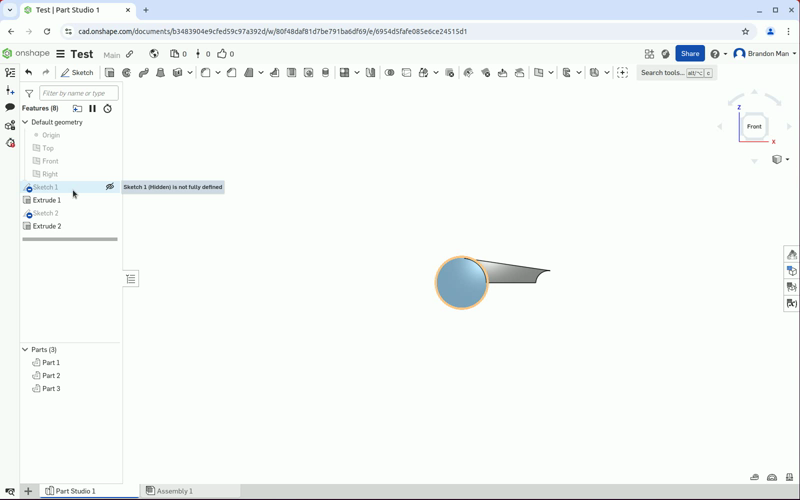
click(73, 189)
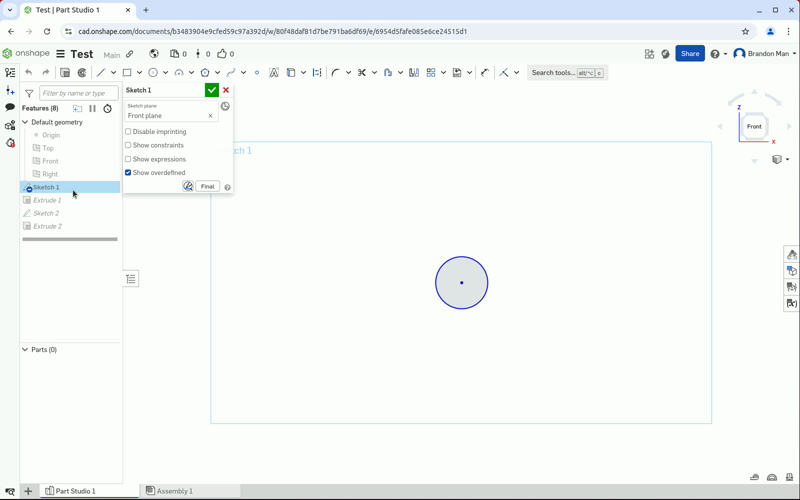
mouse_move(229, 92)
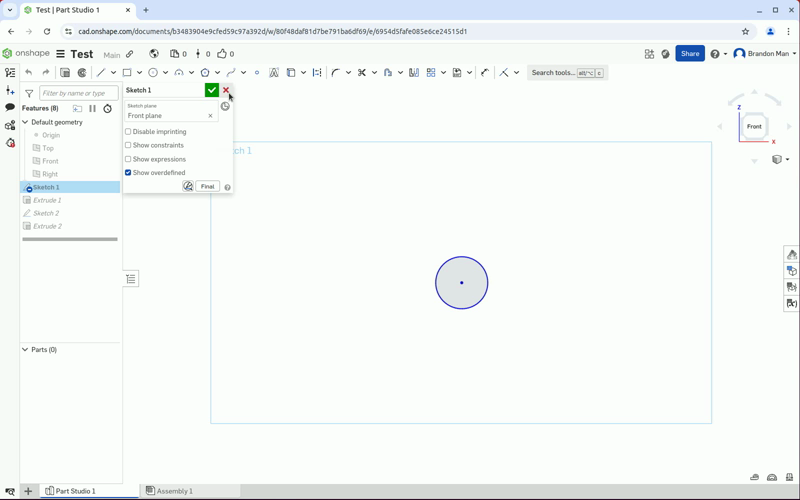
click(229, 92)
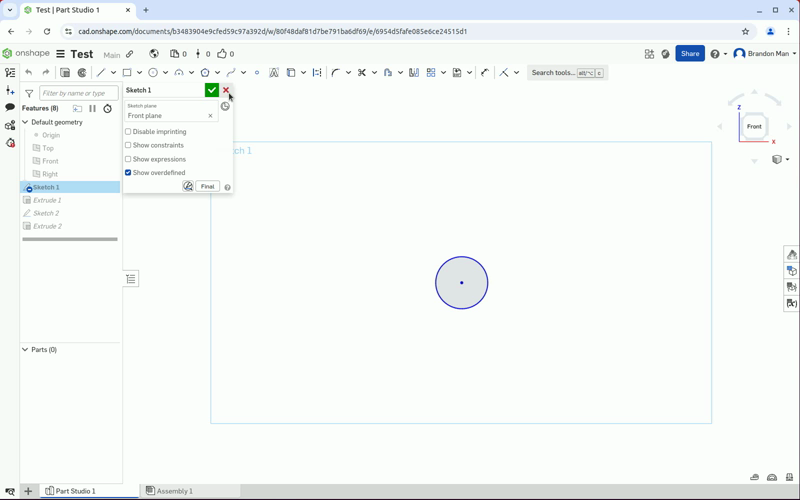
key(shift+s)
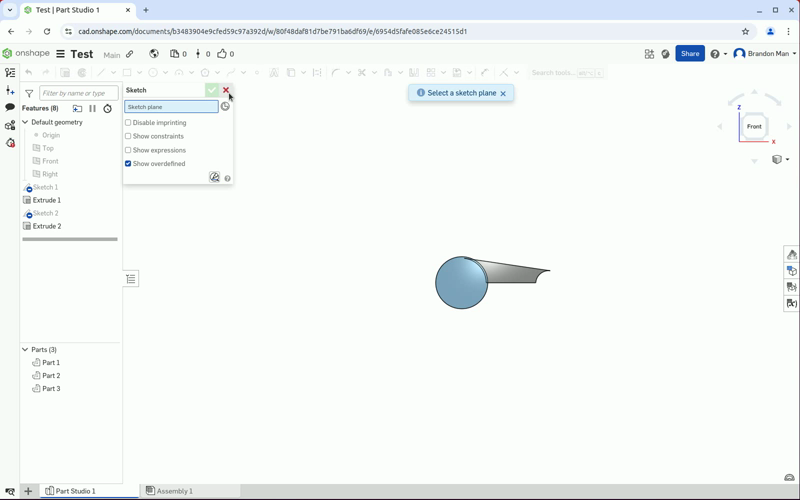
mouse_move(73, 163)
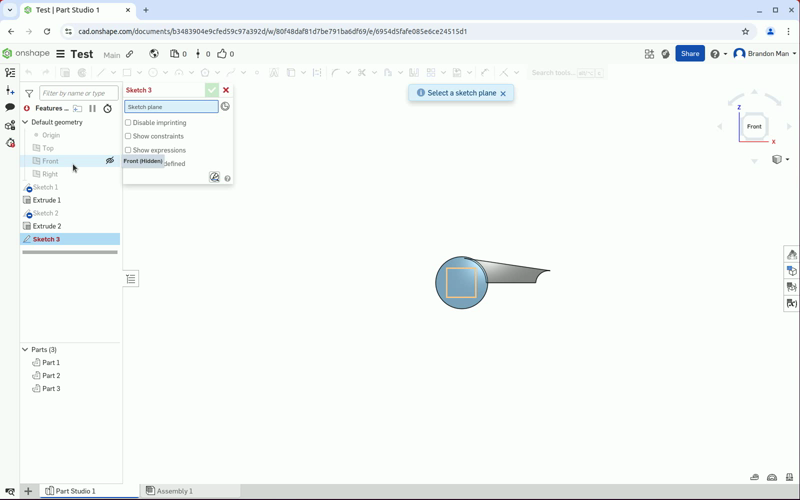
click(73, 163)
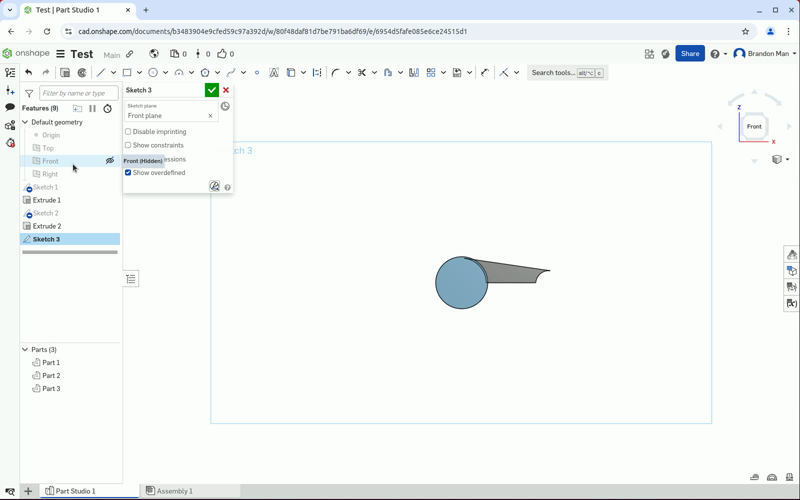
mouse_move(73, 352)
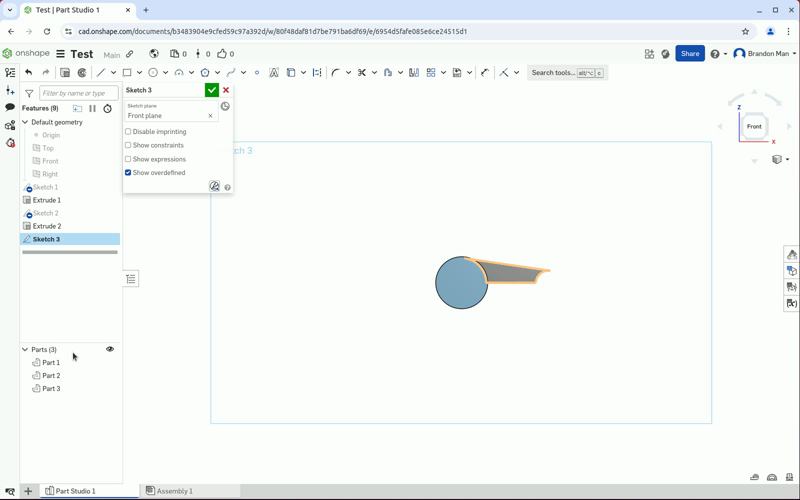
key(y)
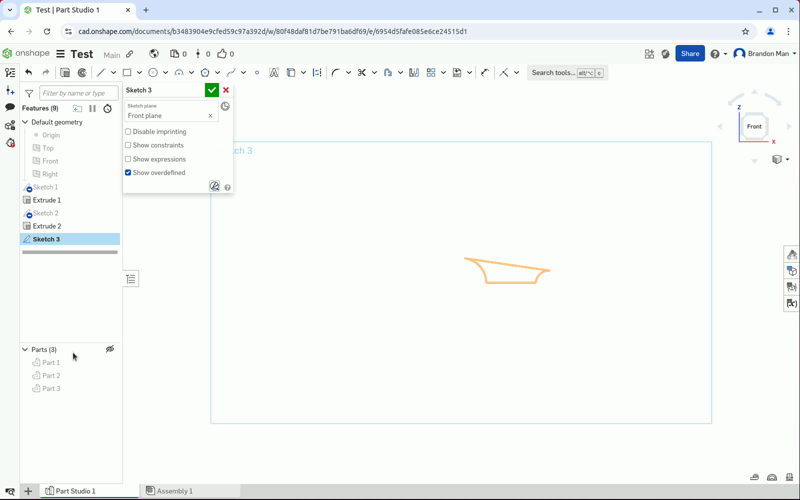
key(l)
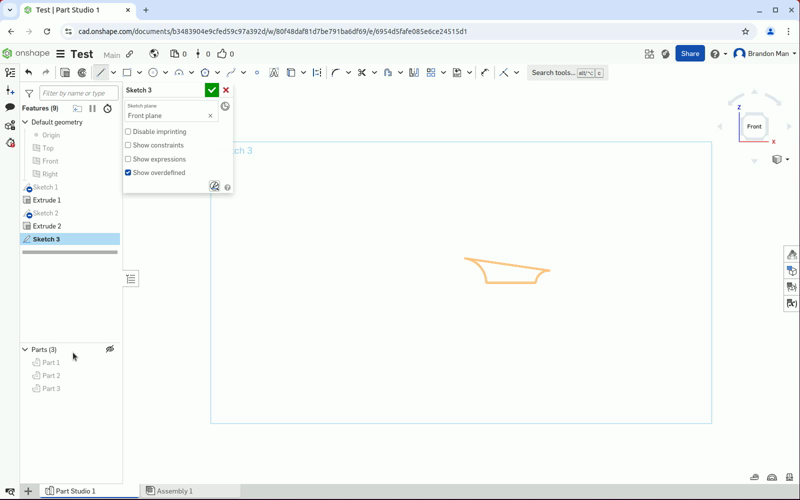
key_down(shift)
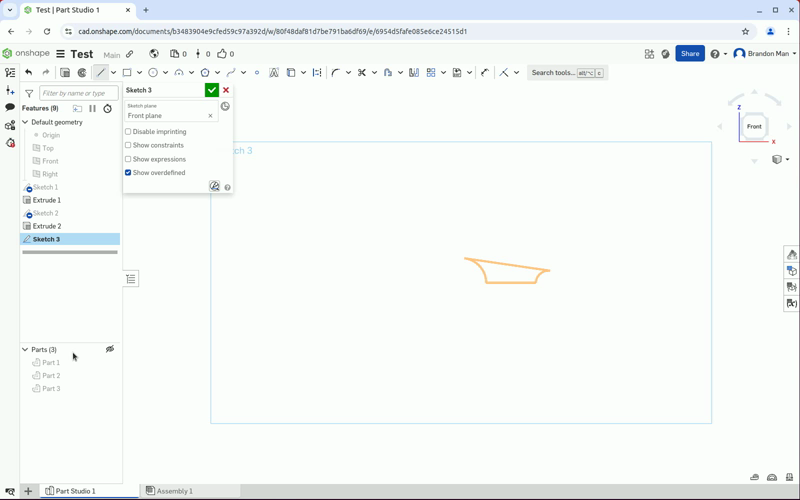
mouse_move(464, 307)
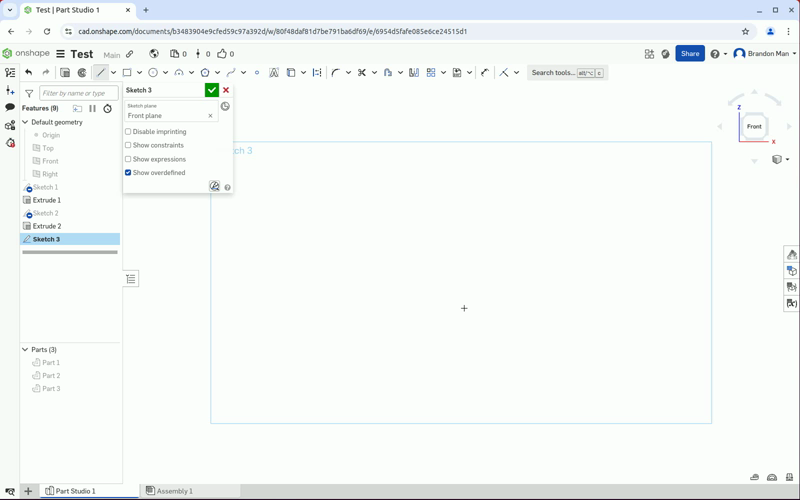
click(464, 307)
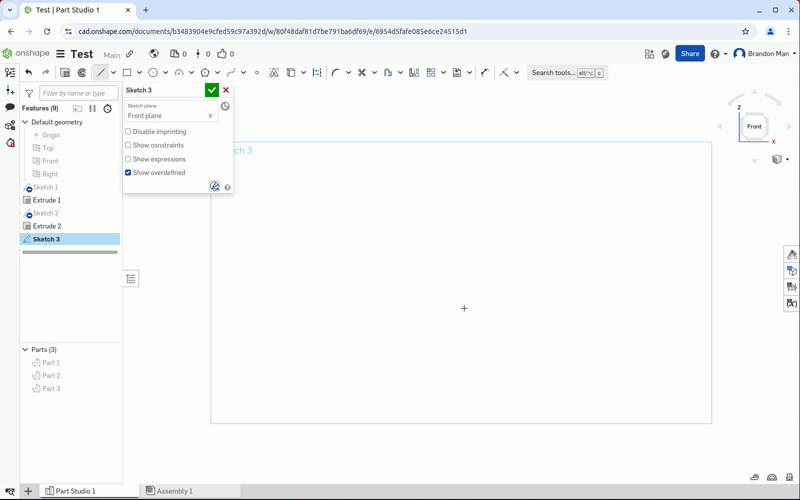
key_up(shift)
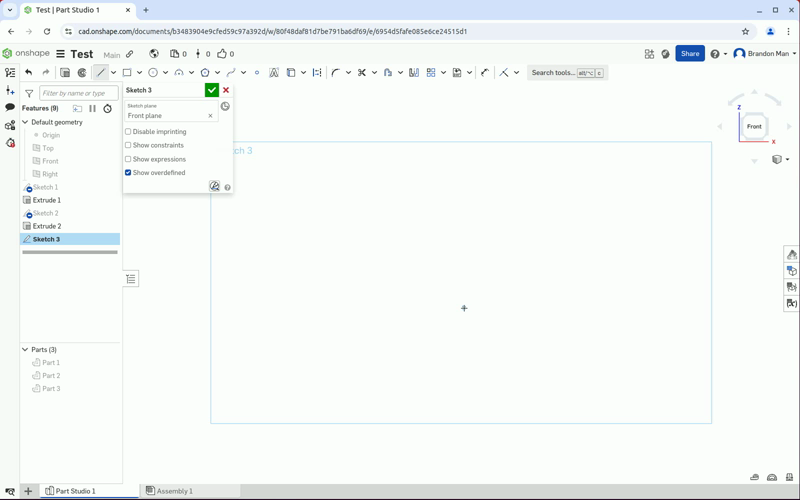
key_down(shift)
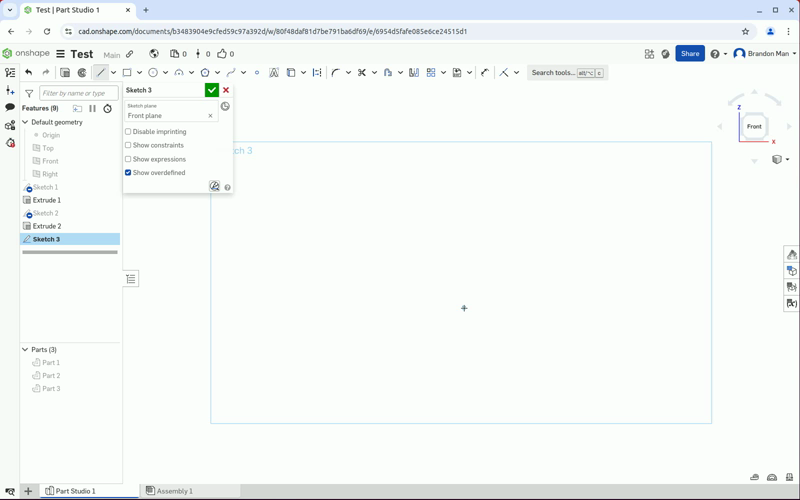
mouse_move(550, 294)
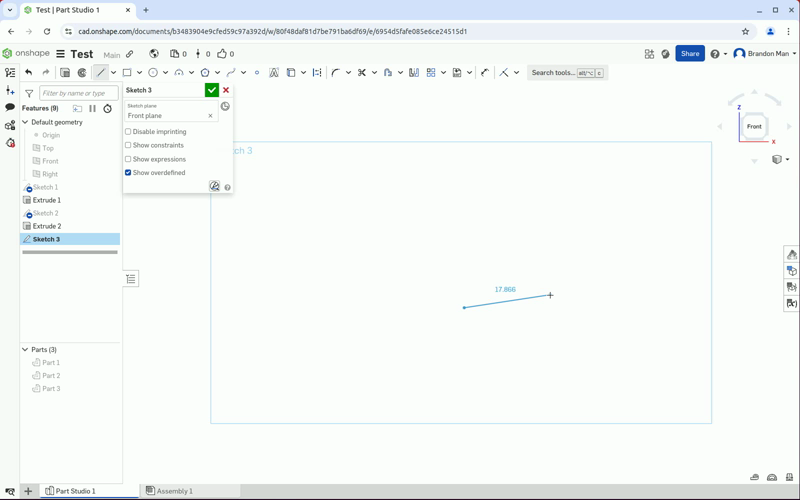
click(550, 294)
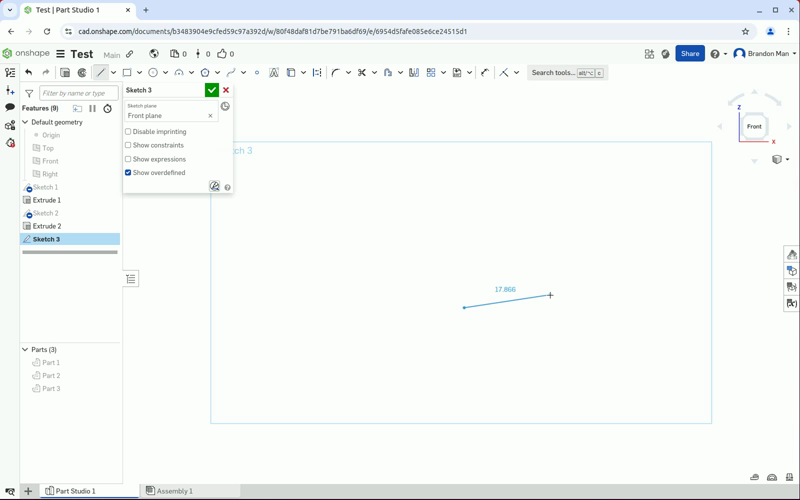
key_up(shift)
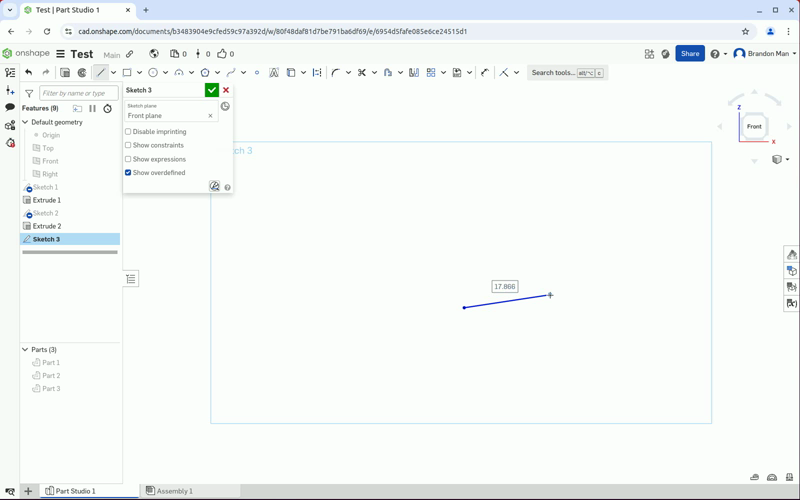
key(esc)
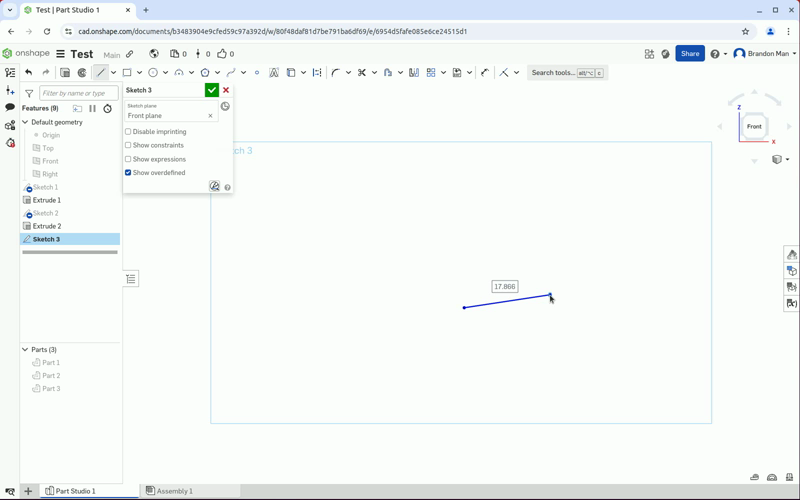
key(a)
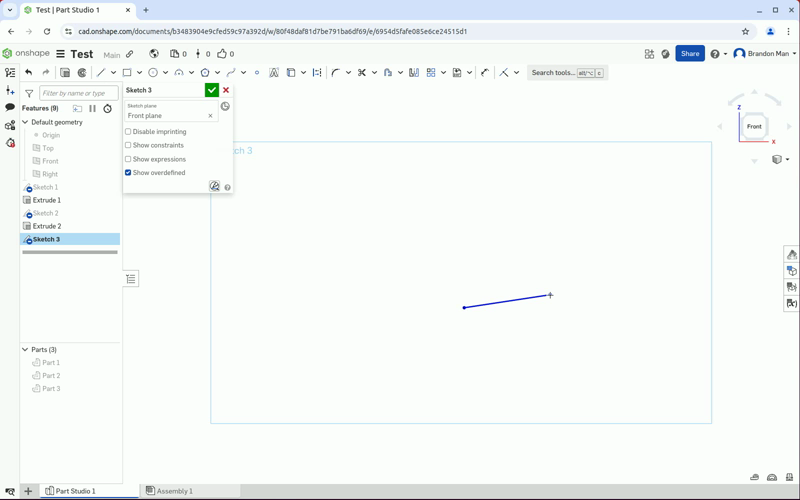
mouse_move(550, 294)
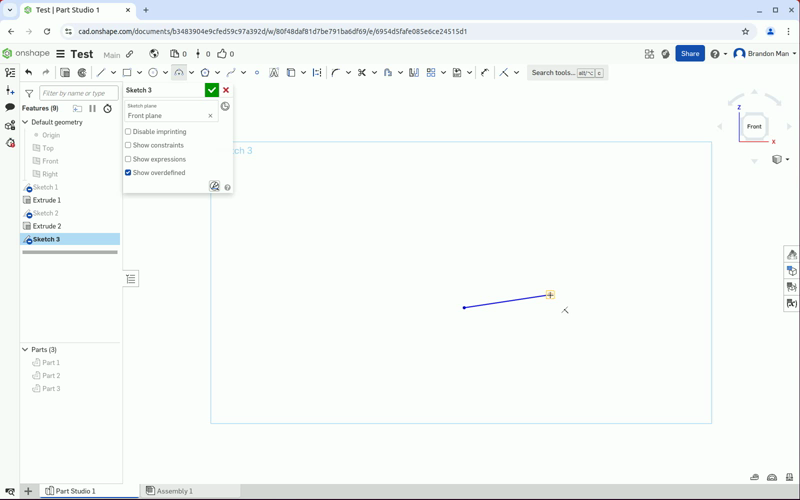
click(550, 294)
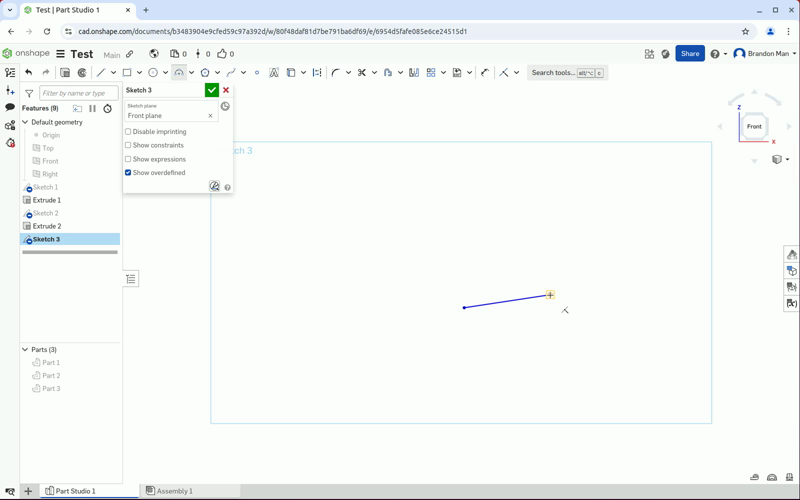
key_down(shift)
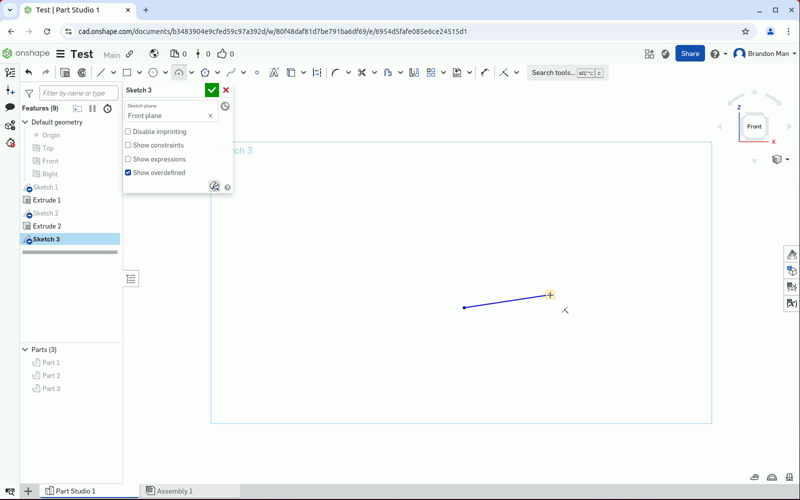
mouse_move(535, 283)
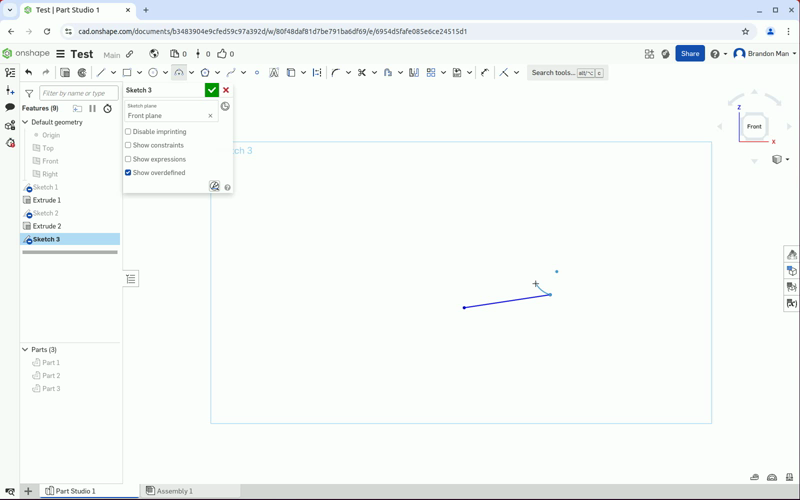
click(535, 283)
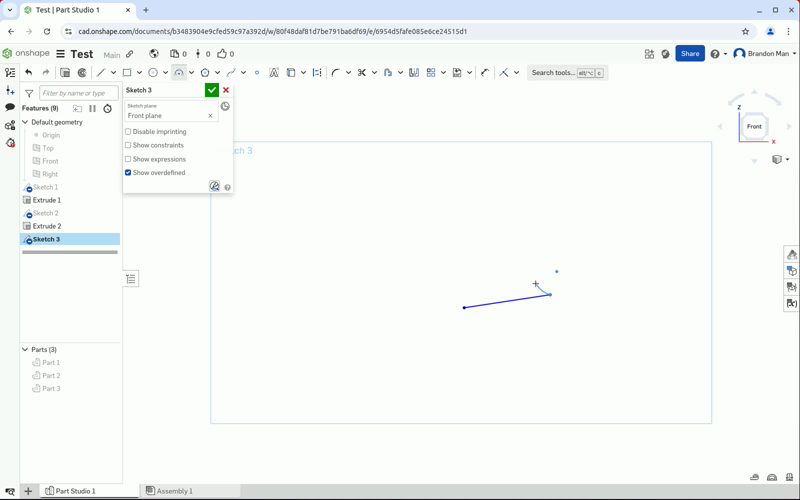
mouse_move(540, 292)
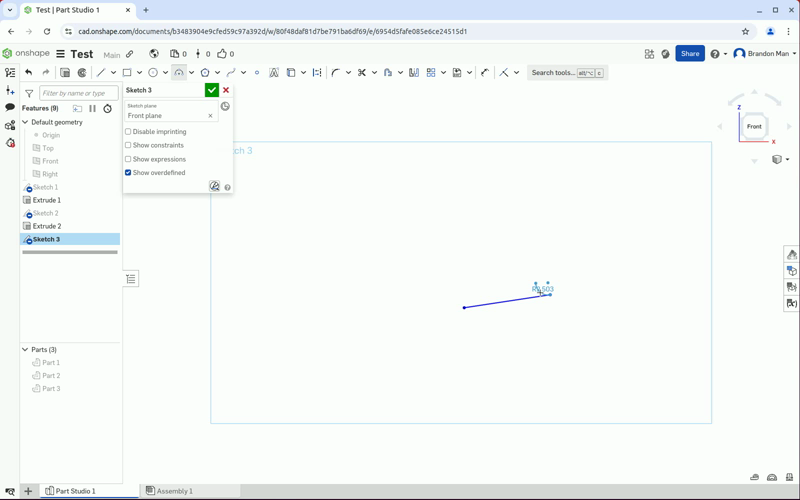
click(540, 292)
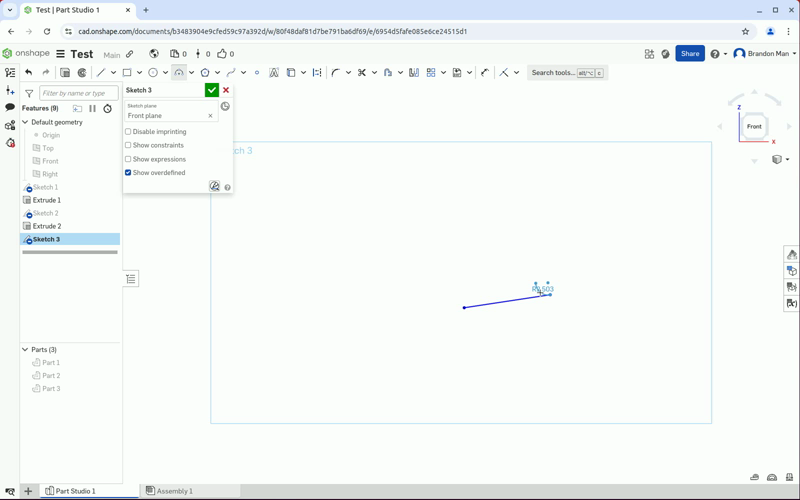
key_up(shift)
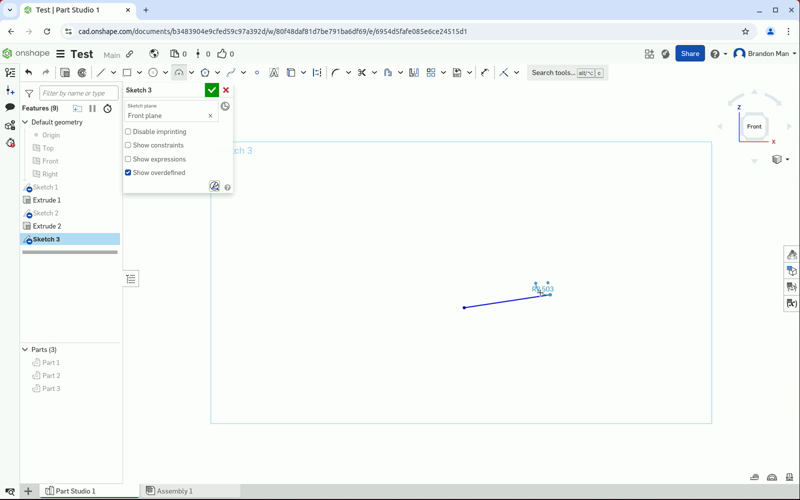
key(esc)
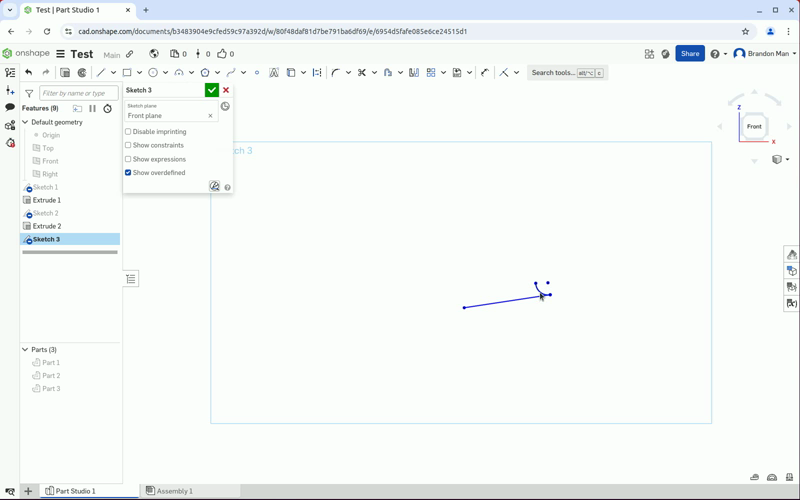
key(l)
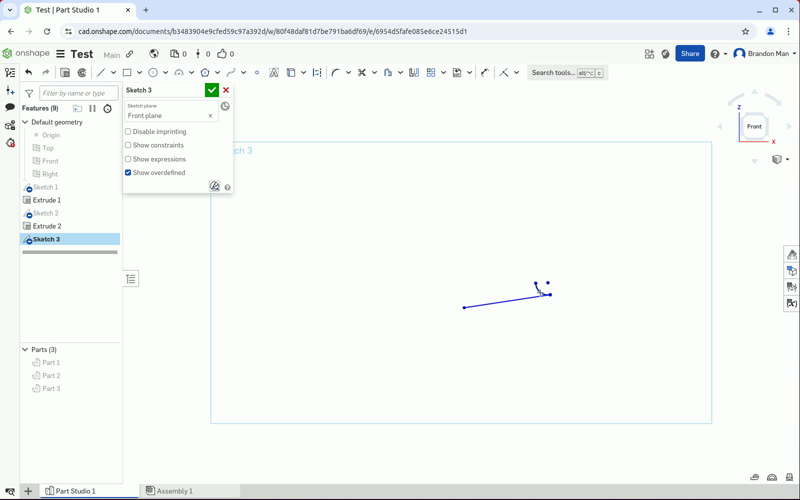
mouse_move(535, 283)
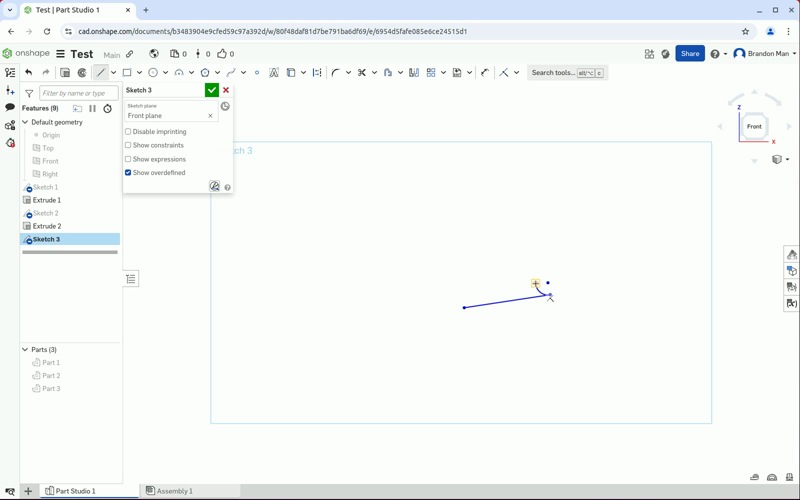
click(535, 283)
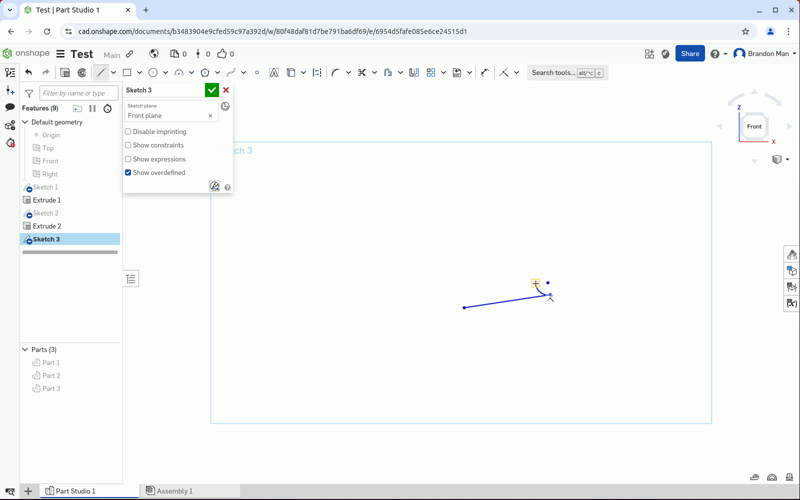
key_down(shift)
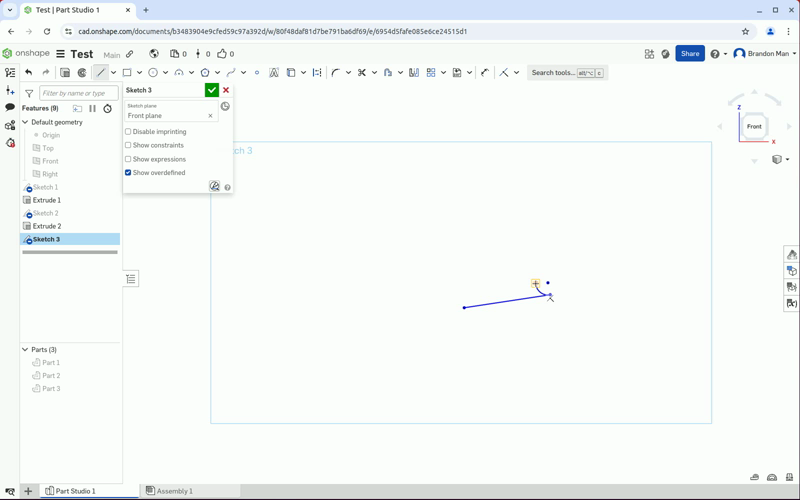
mouse_move(565, 283)
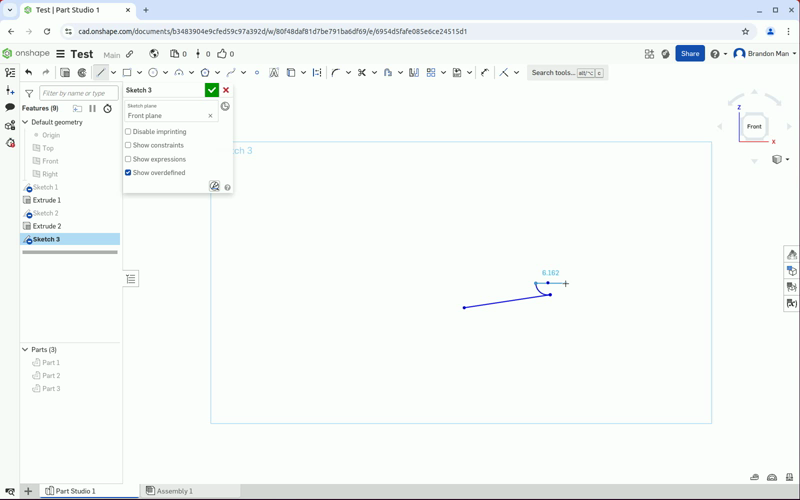
mouse_move(486, 283)
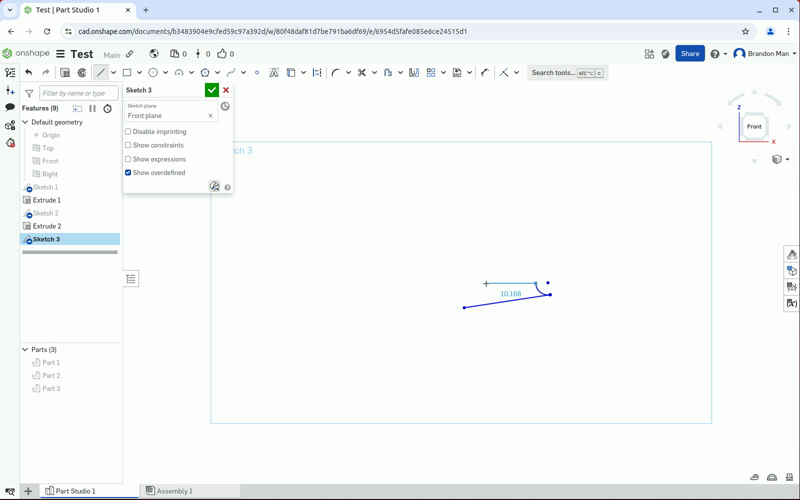
click(486, 283)
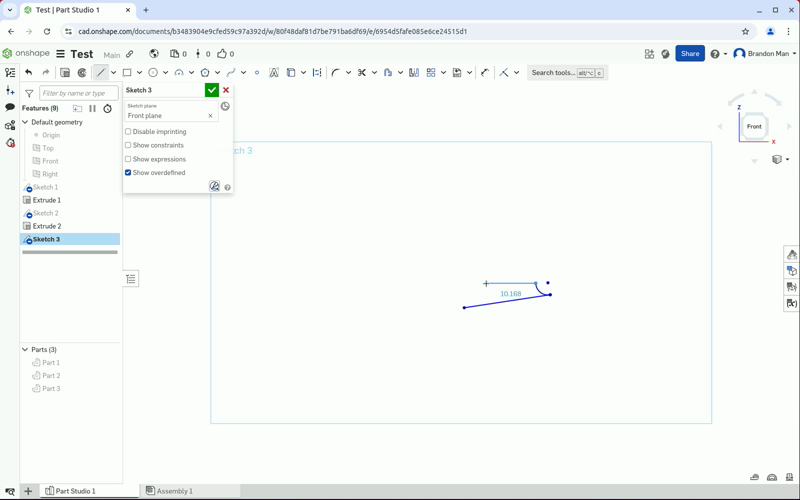
key_up(shift)
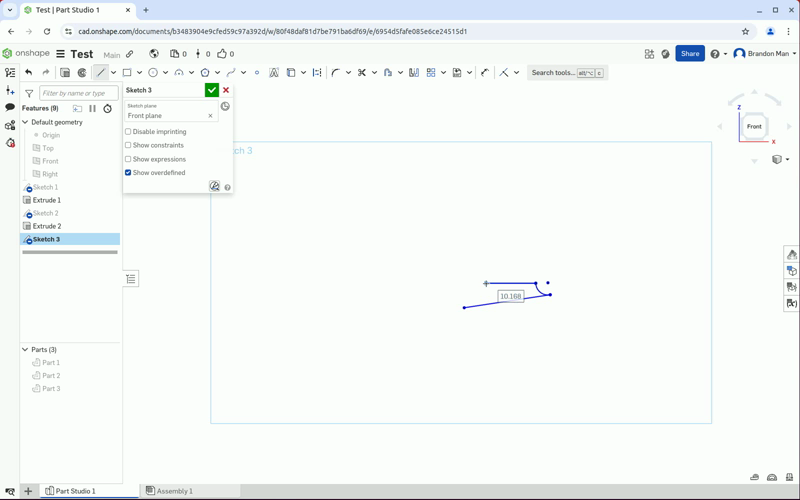
key(esc)
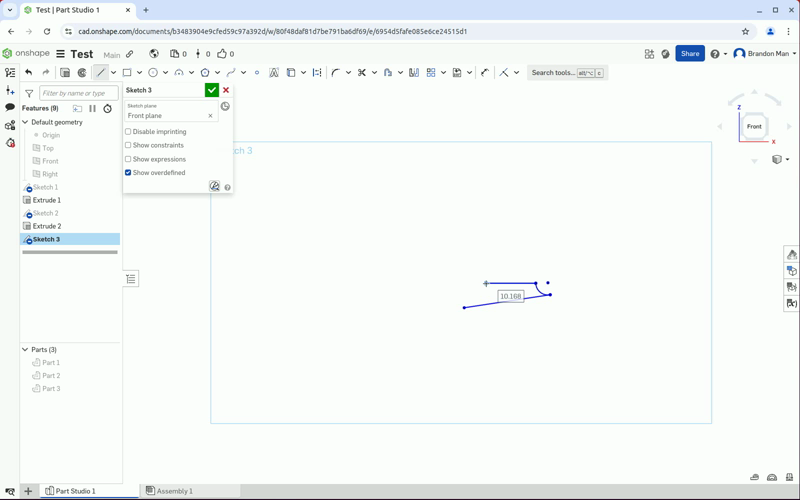
key(a)
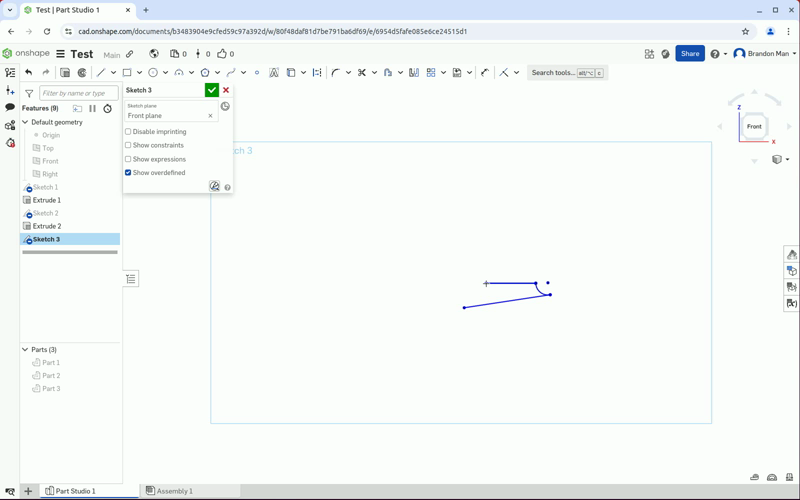
mouse_move(486, 283)
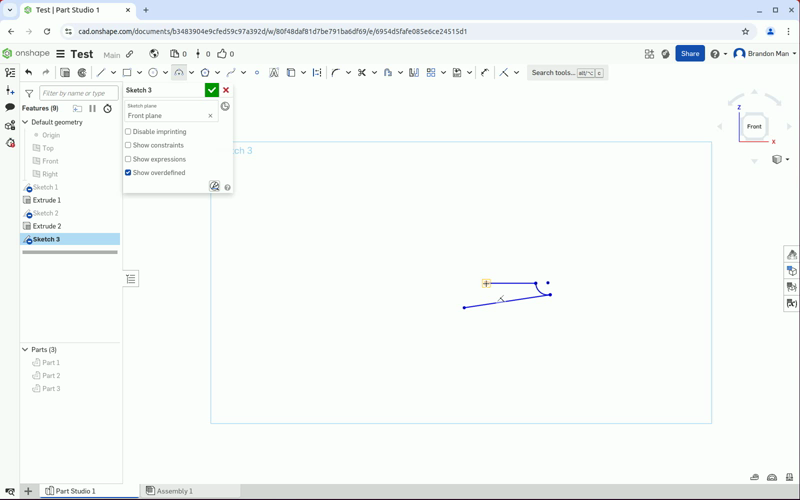
click(486, 283)
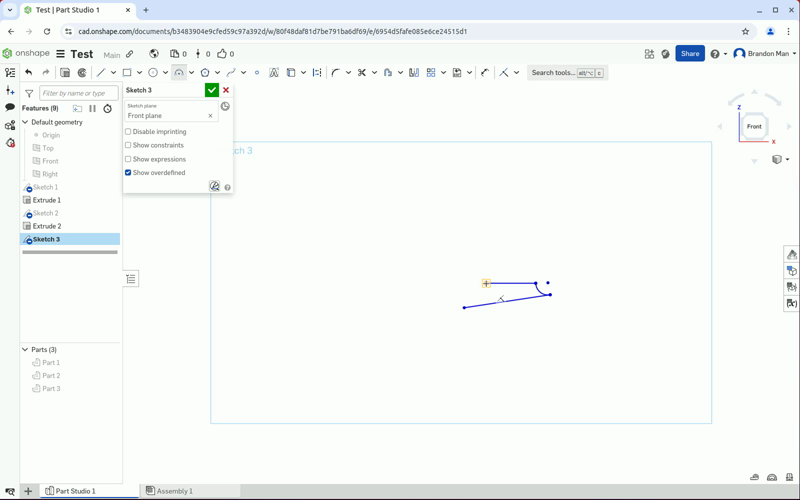
mouse_move(464, 307)
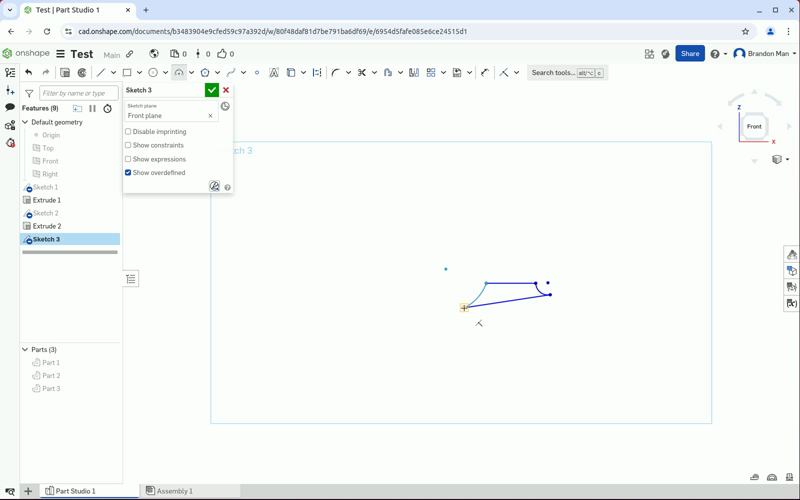
click(464, 307)
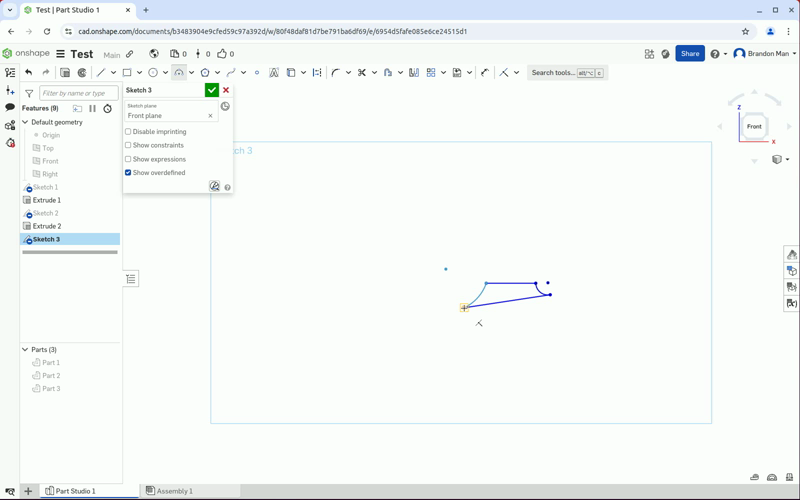
key_down(shift)
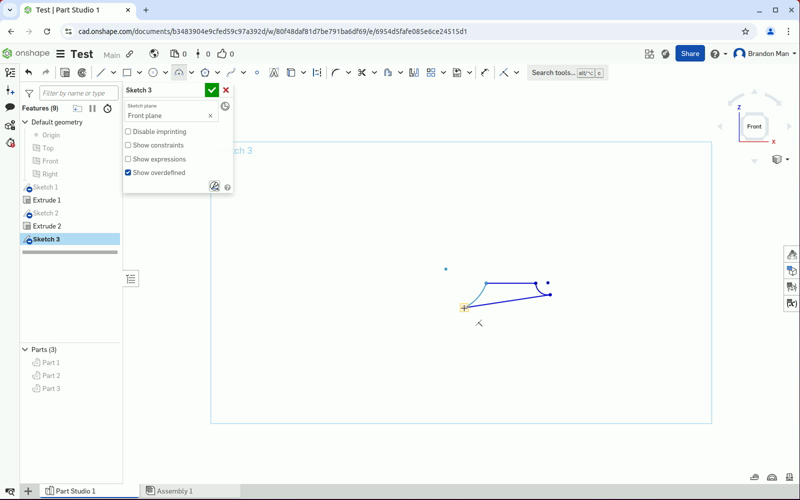
mouse_move(479, 299)
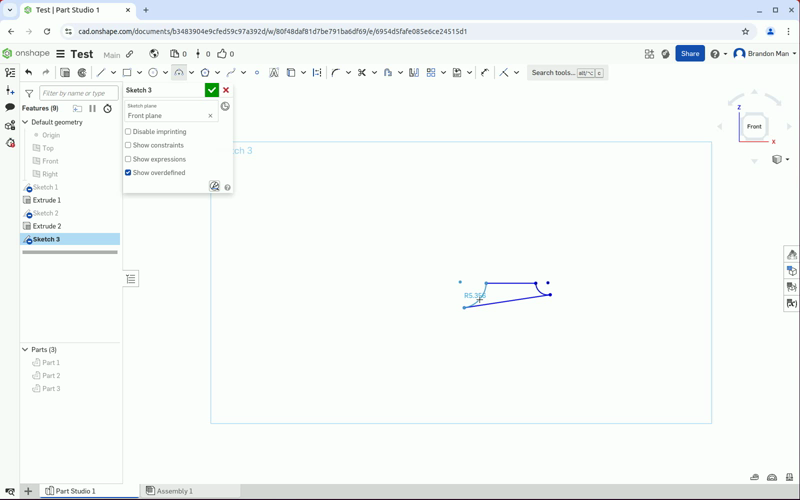
click(479, 299)
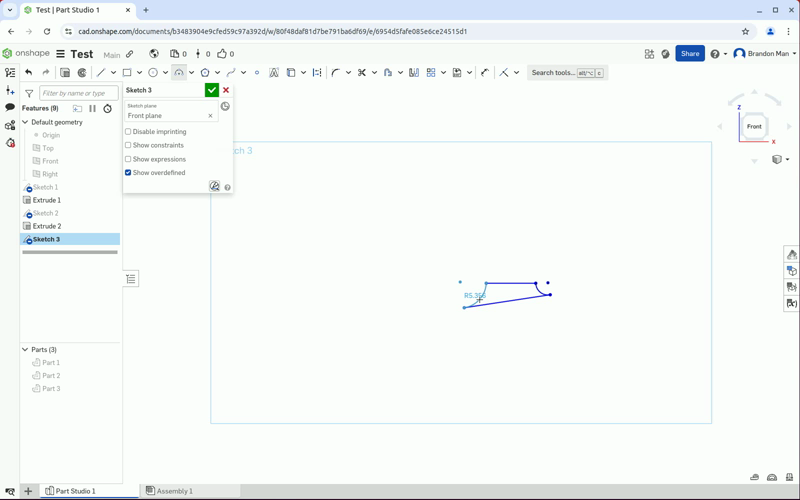
key_up(shift)
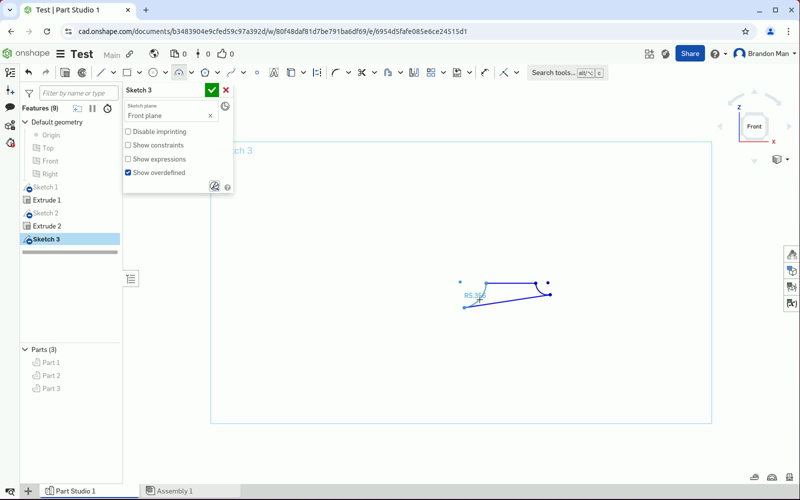
key(esc)
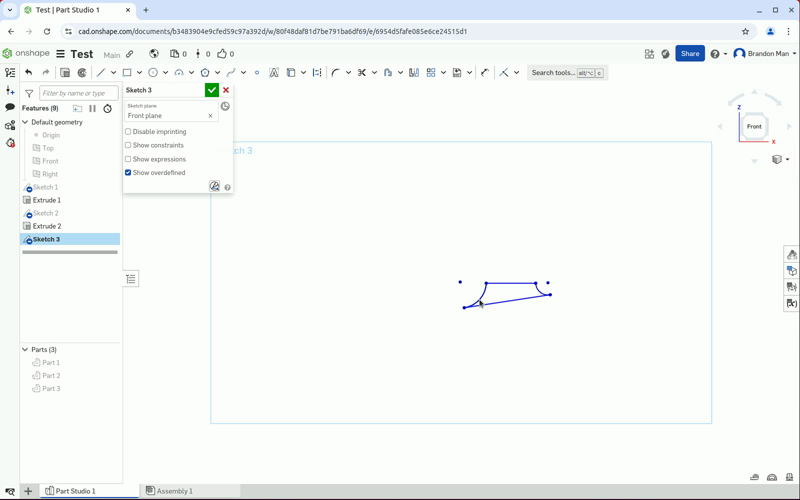
mouse_move(500, 294)
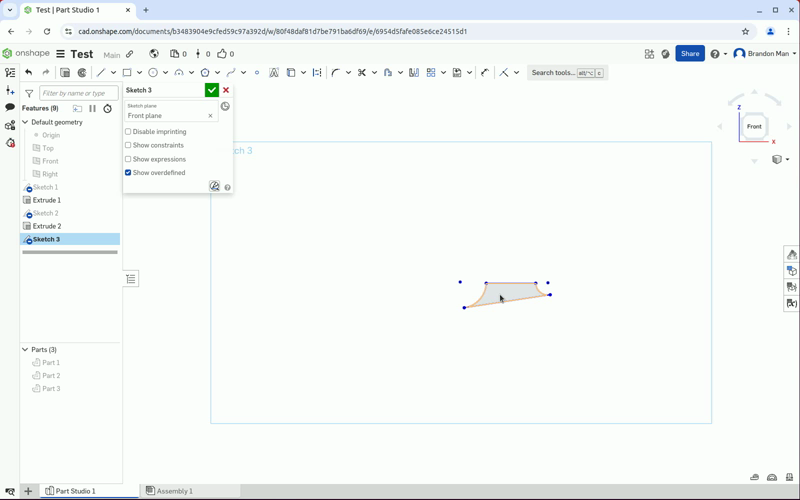
scroll(6)
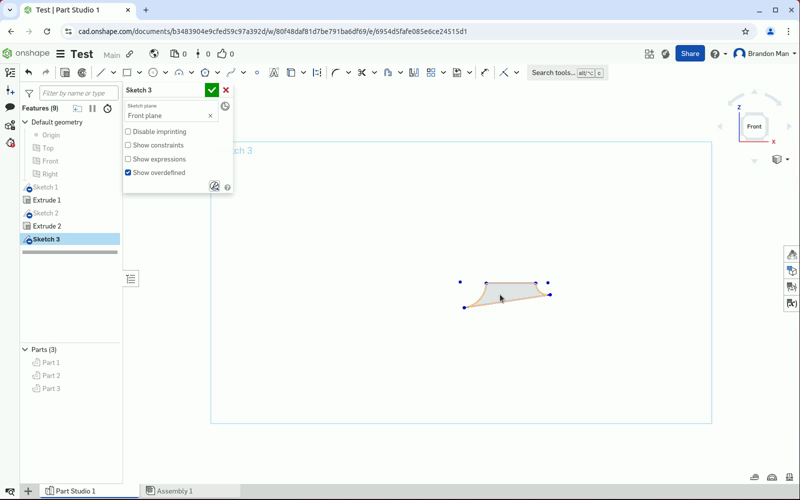
scroll(6)
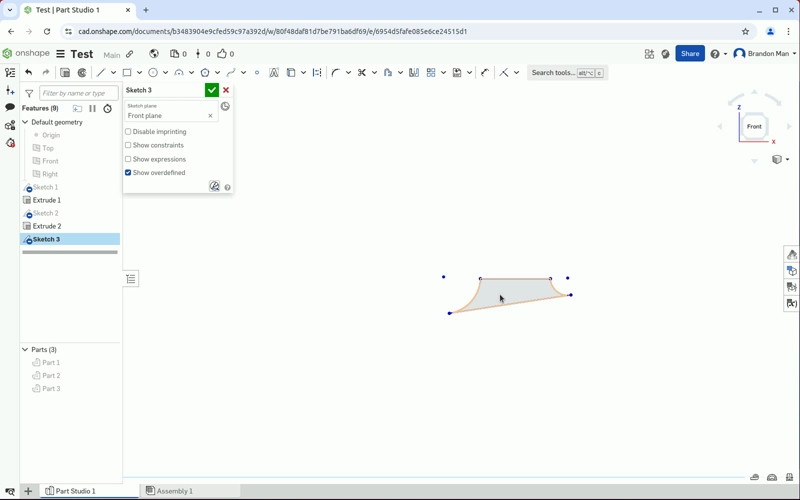
scroll(6)
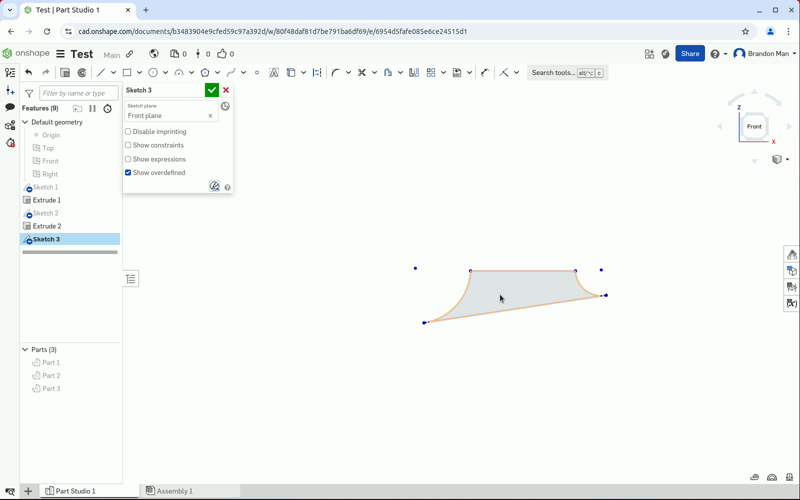
scroll(6)
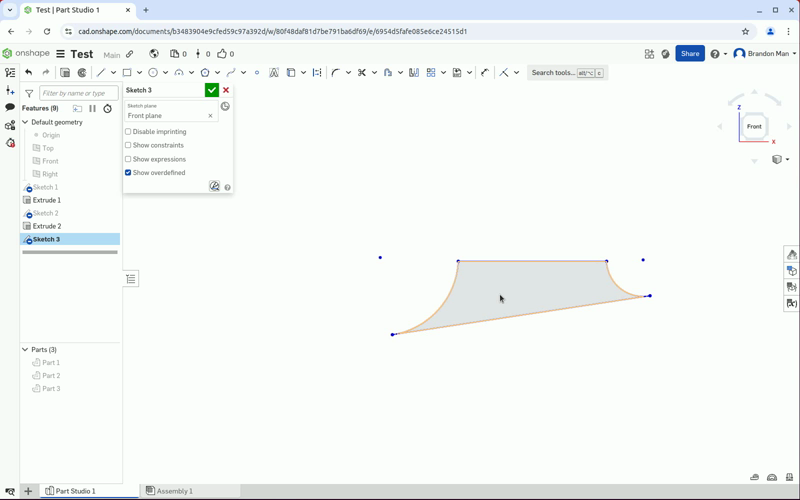
scroll(6)
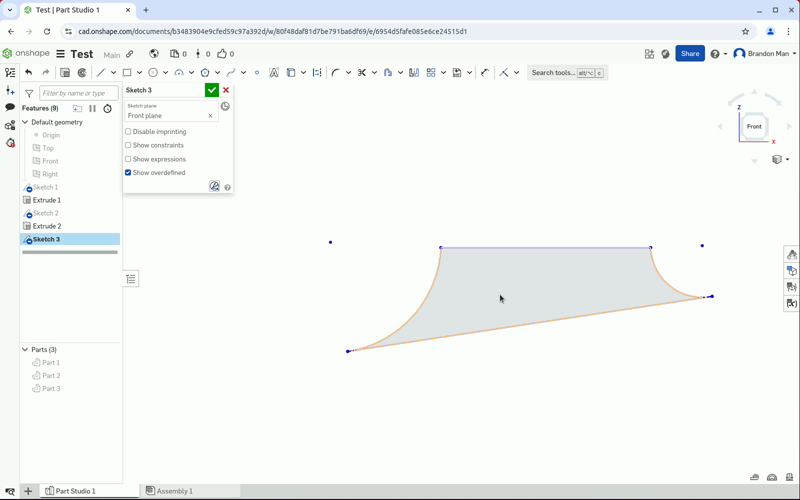
scroll(6)
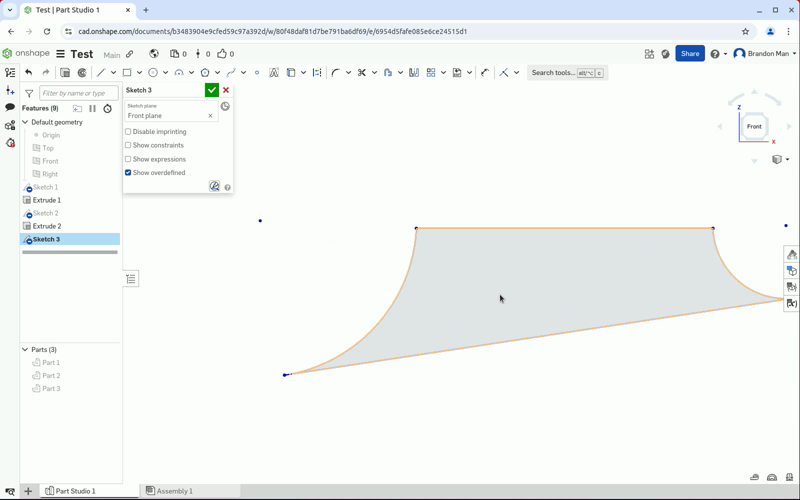
scroll(6)
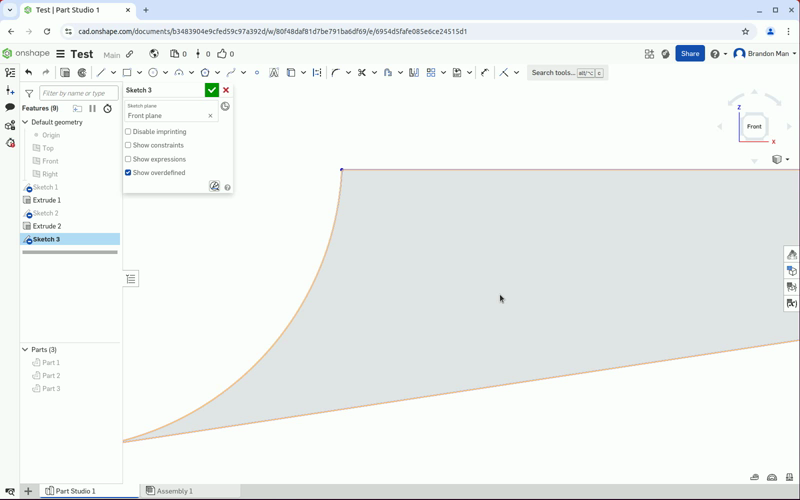
click(500, 294)
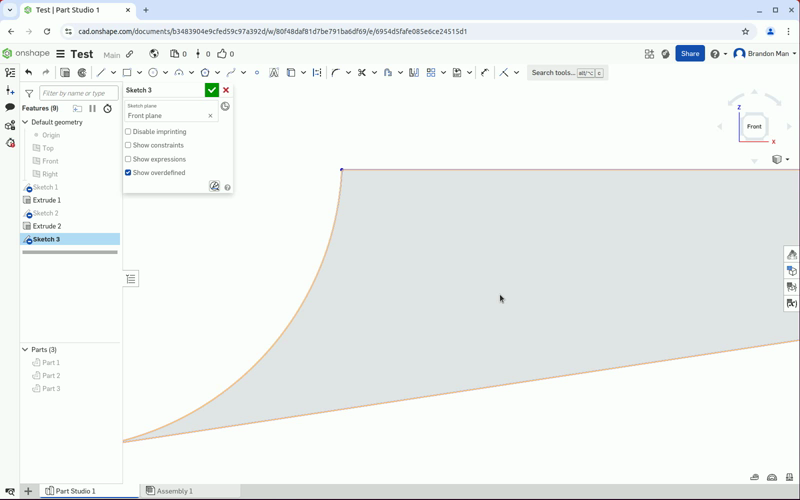
scroll(-6)
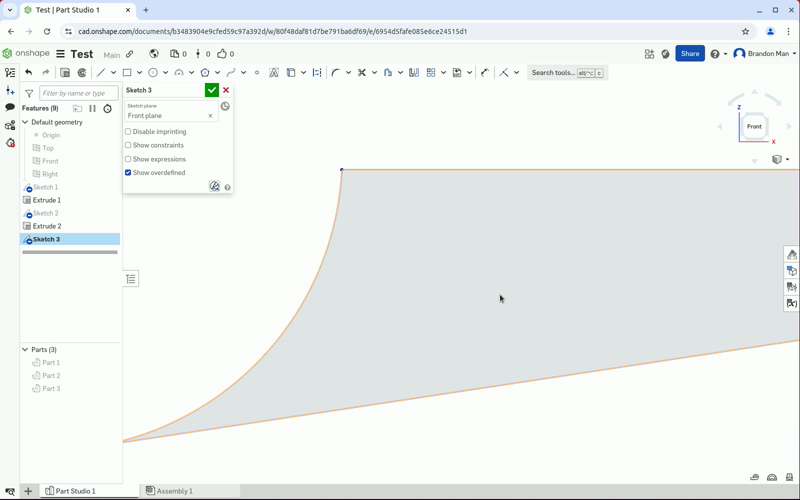
scroll(-6)
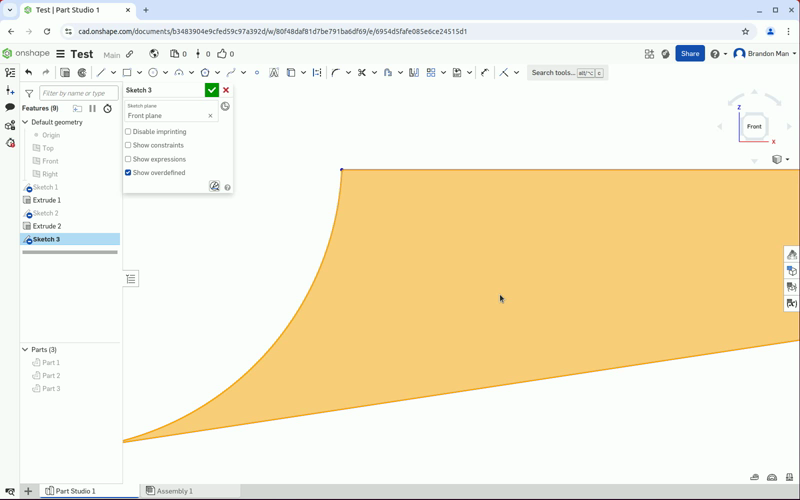
scroll(-6)
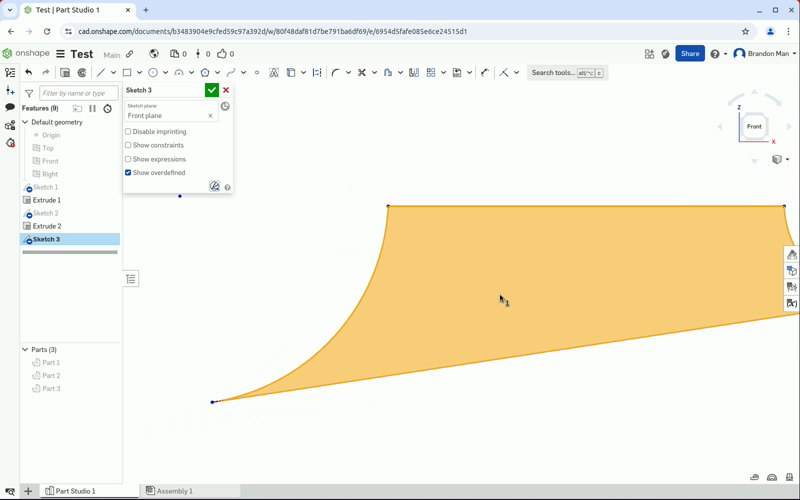
scroll(-6)
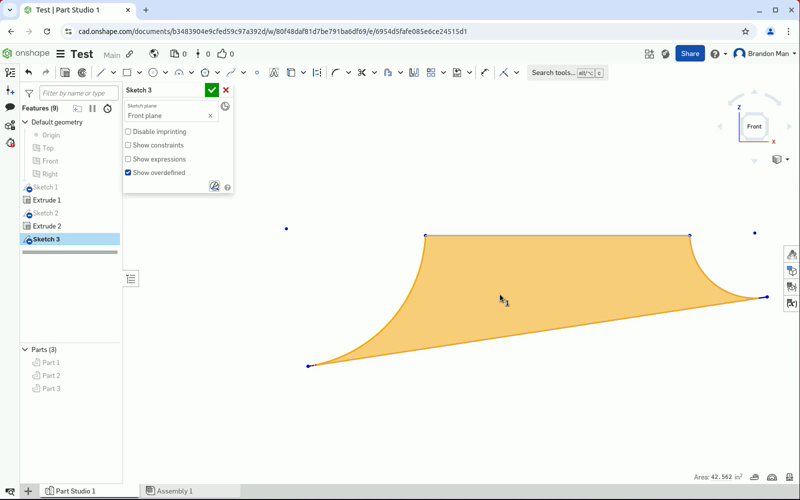
scroll(-6)
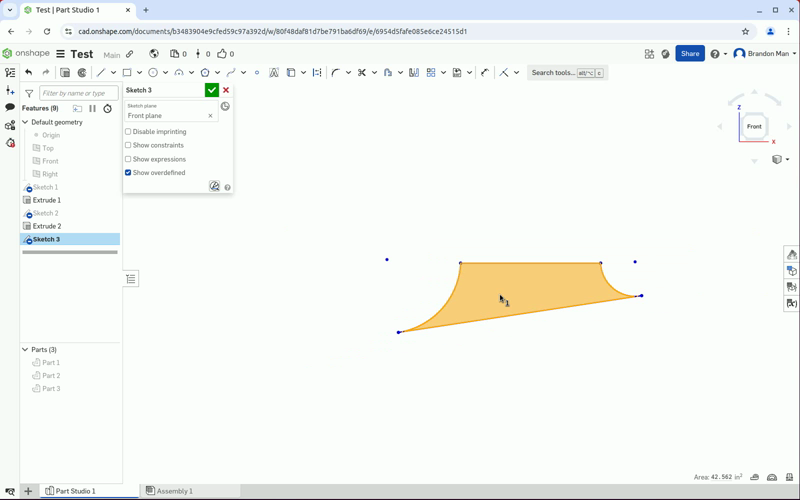
scroll(-6)
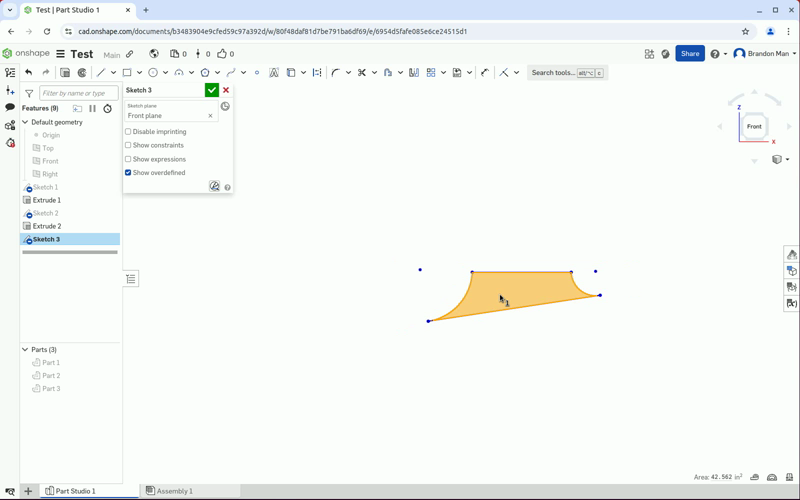
scroll(-6)
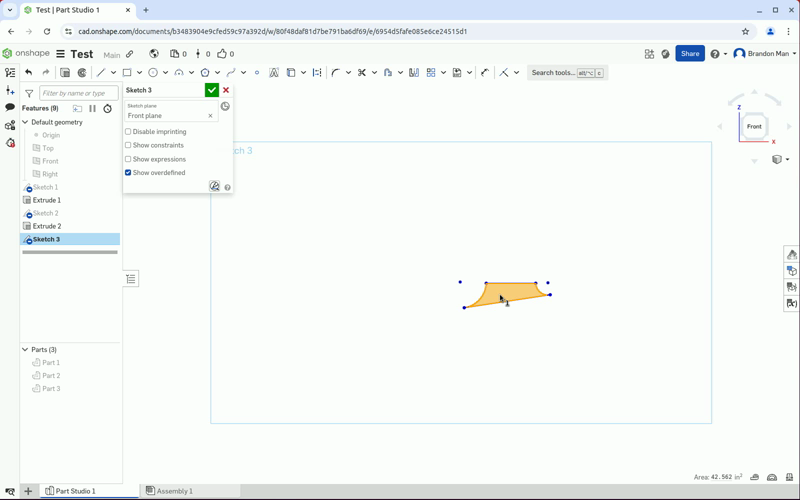
mouse_move(73, 352)
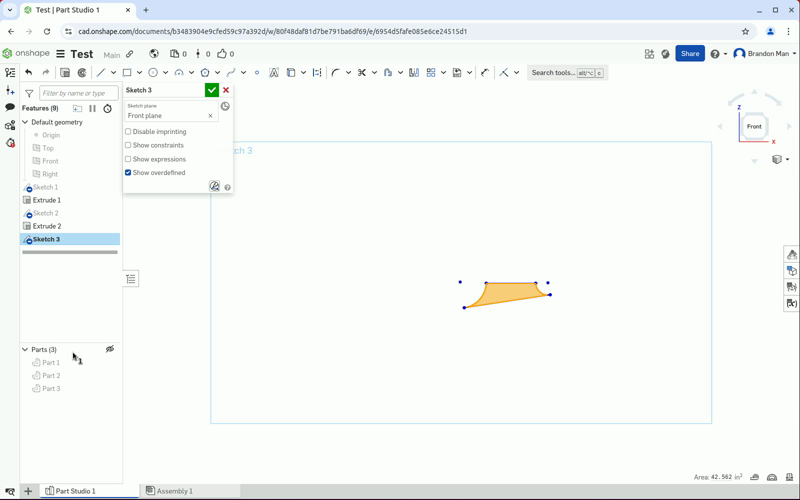
key(shift+y)
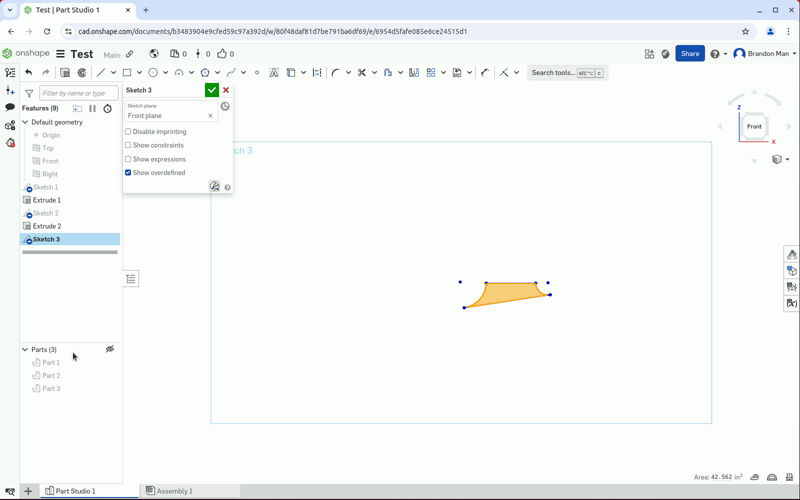
key(shift+e)
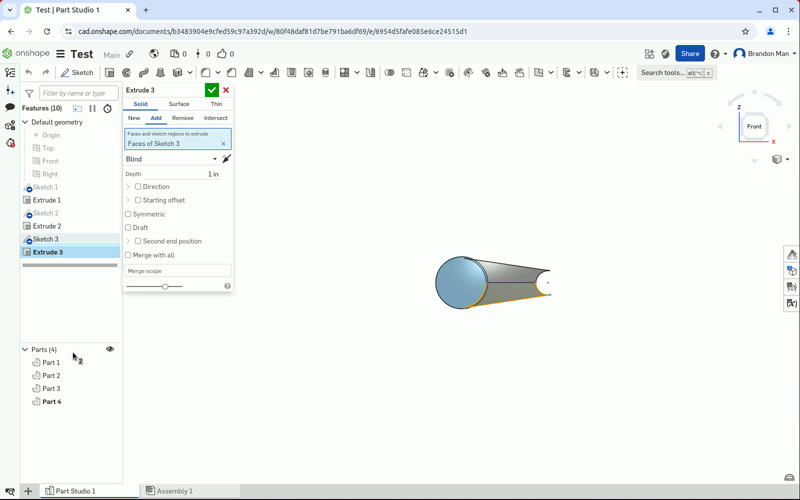
mouse_move(143, 106)
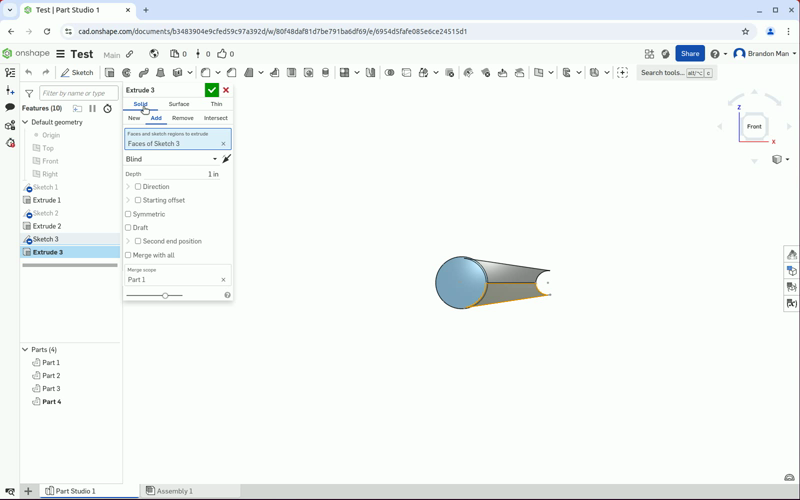
click(143, 106)
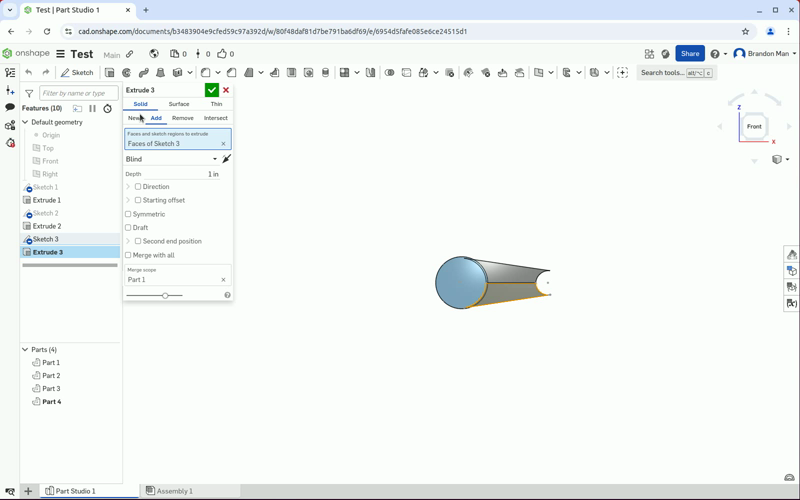
mouse_move(137, 120)
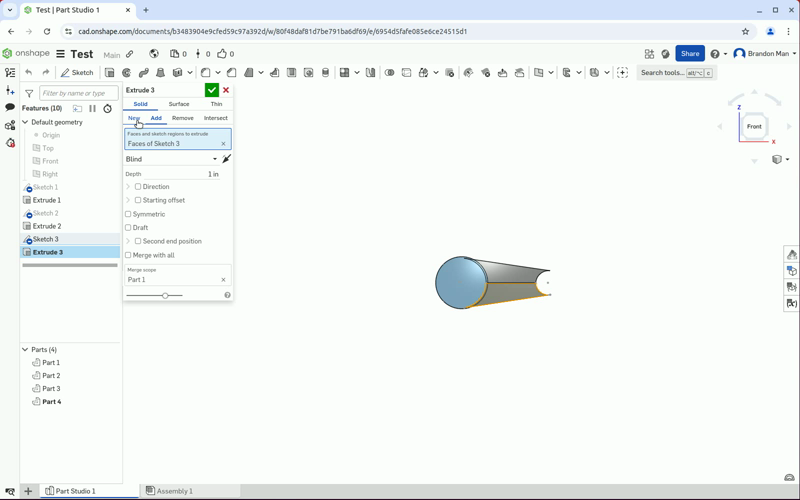
click(137, 120)
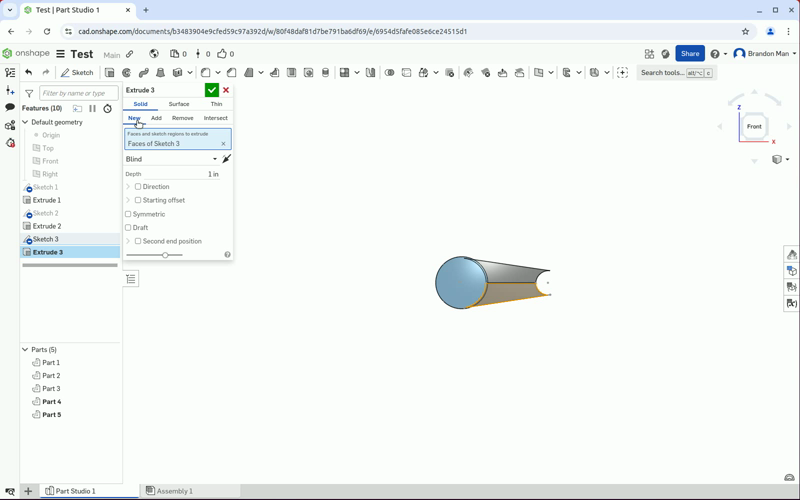
key(tab, 4)
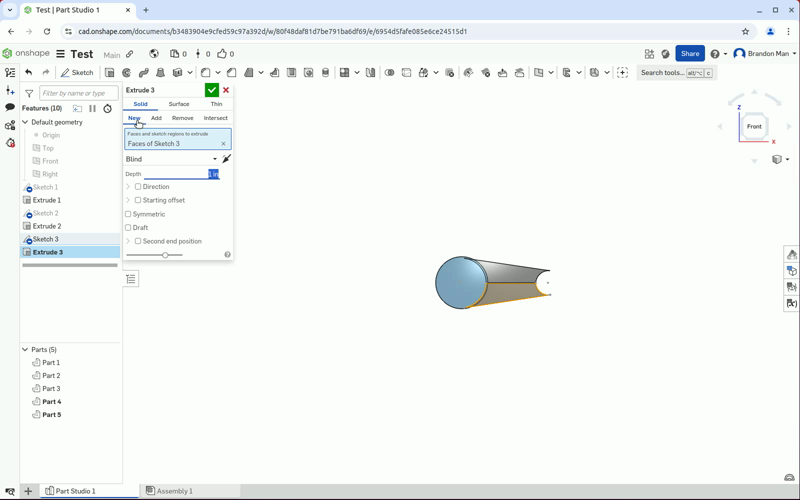
text(20.46)
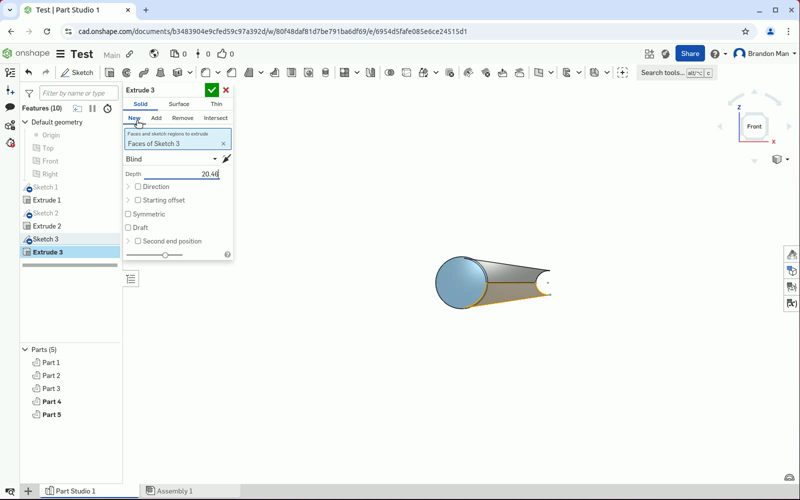
key(tab, 3)
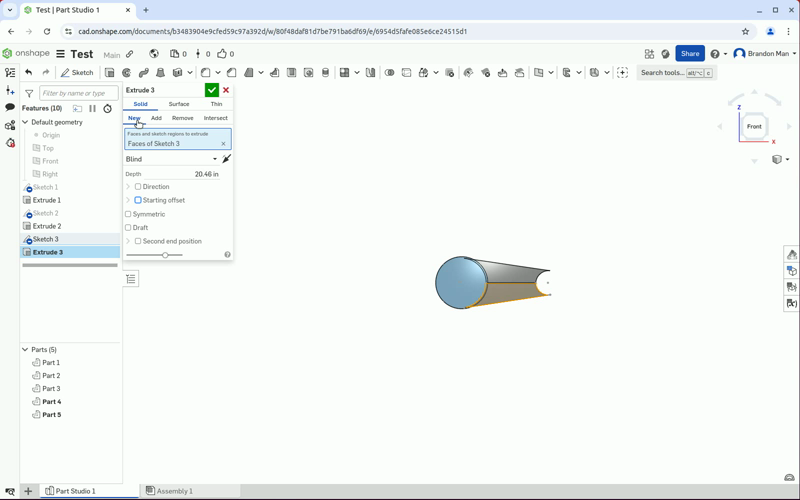
key(tab, 2)
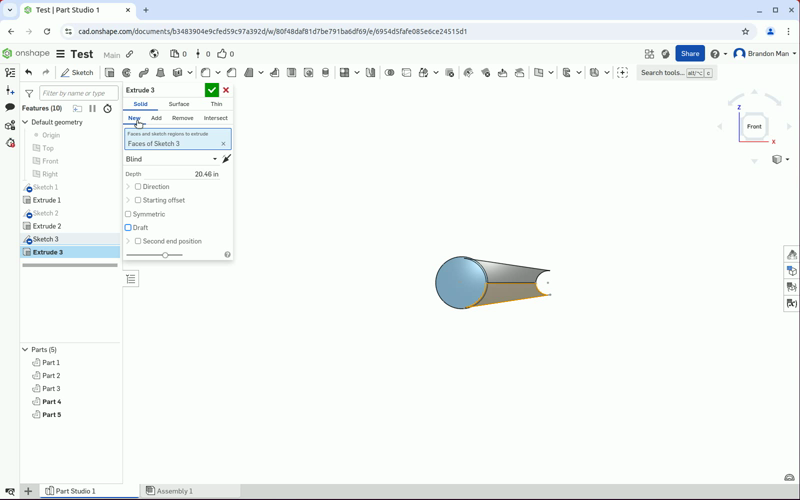
key(space)
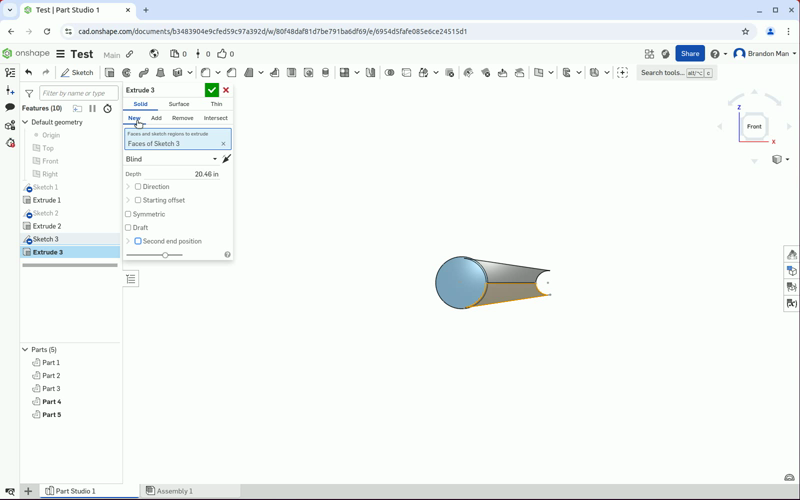
key(tab, 3)
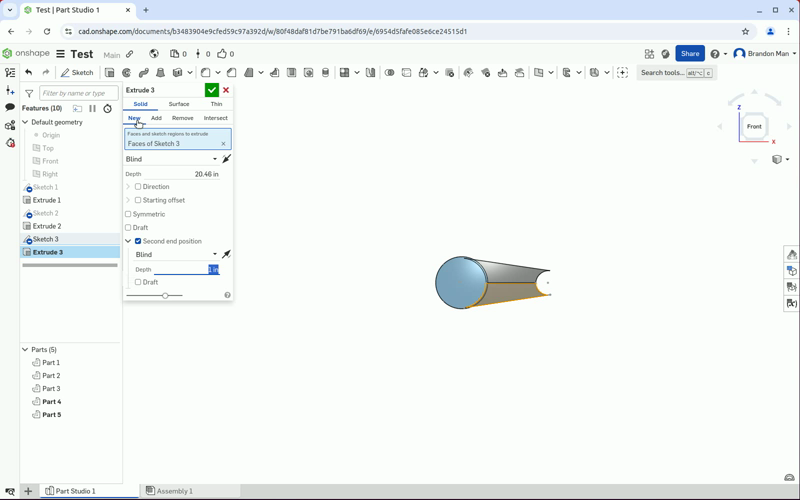
text(18.053)
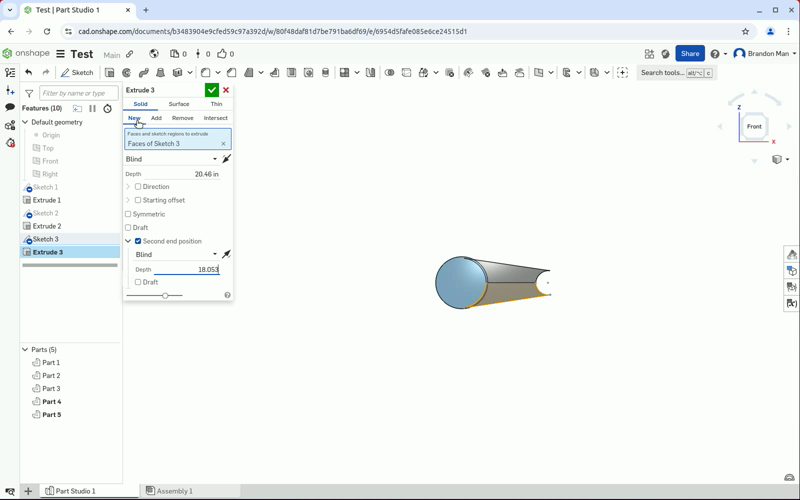
key(enter)
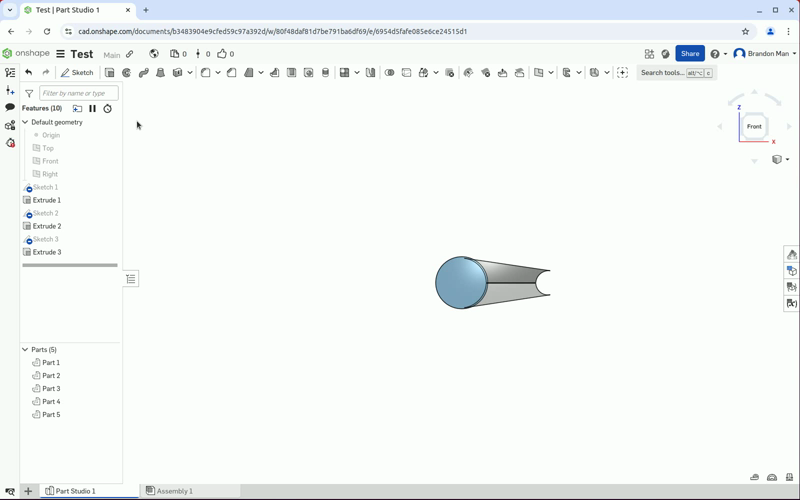
key(shift+h)
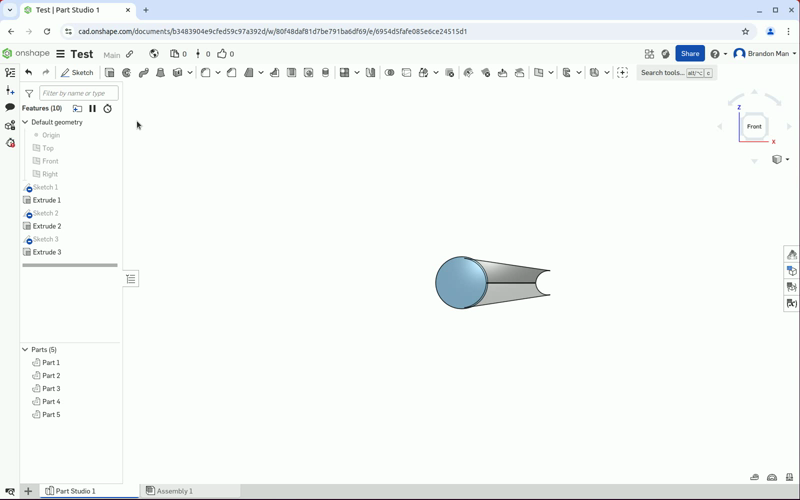
key(shift+h)
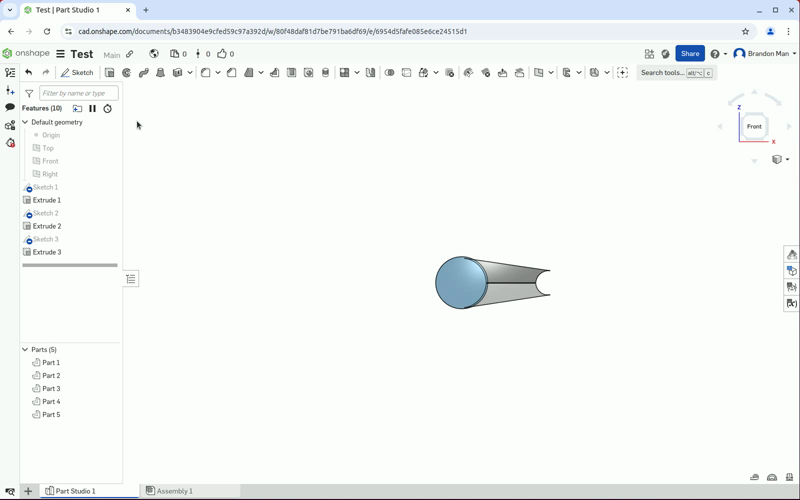
mouse_move(73, 189)
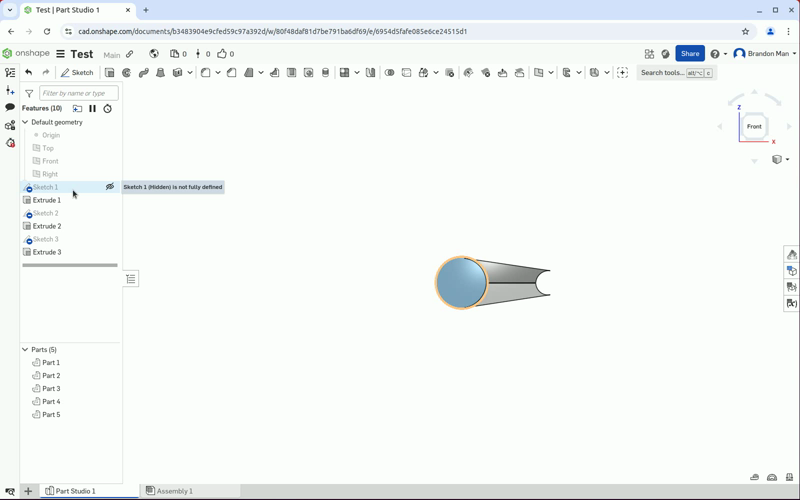
click(73, 189)
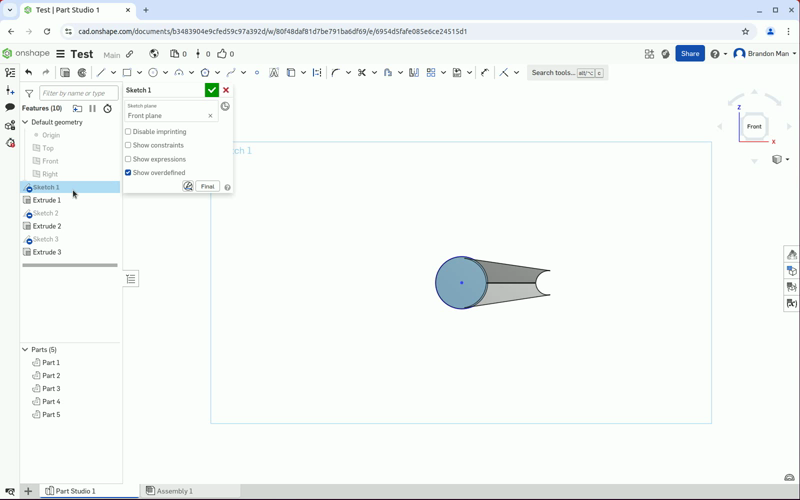
mouse_move(229, 92)
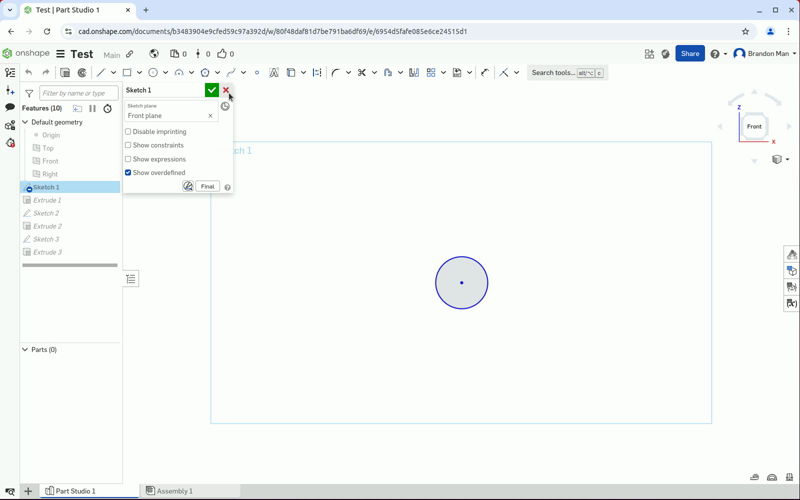
click(229, 92)
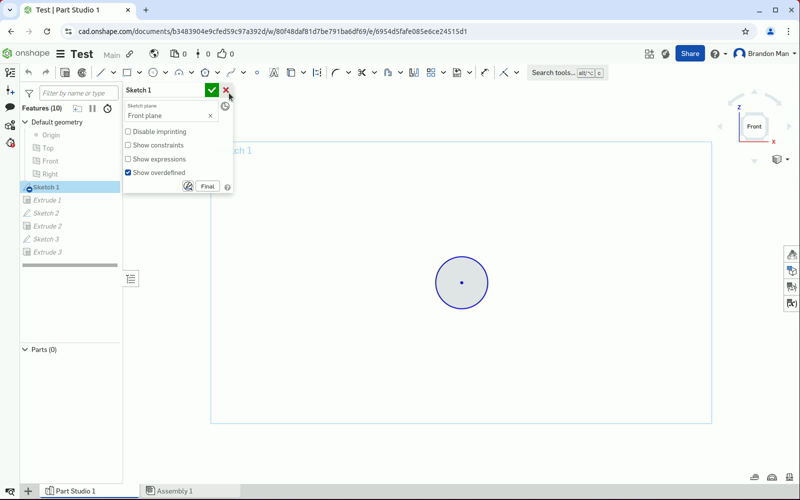
key(shift+s)
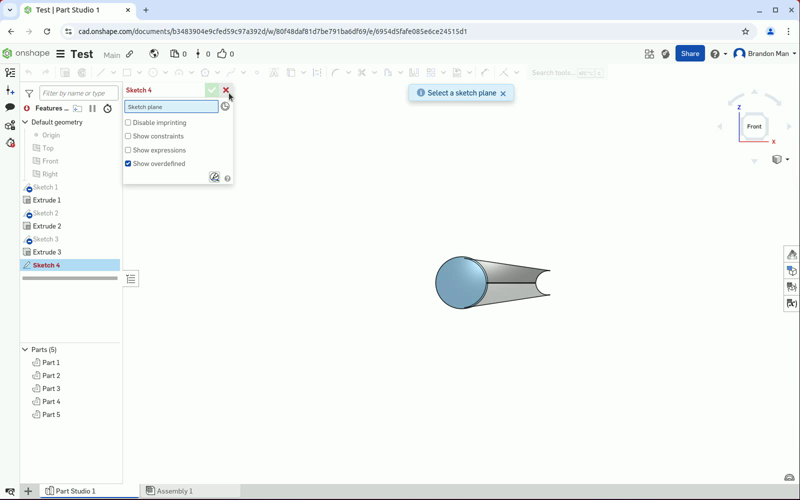
mouse_move(73, 163)
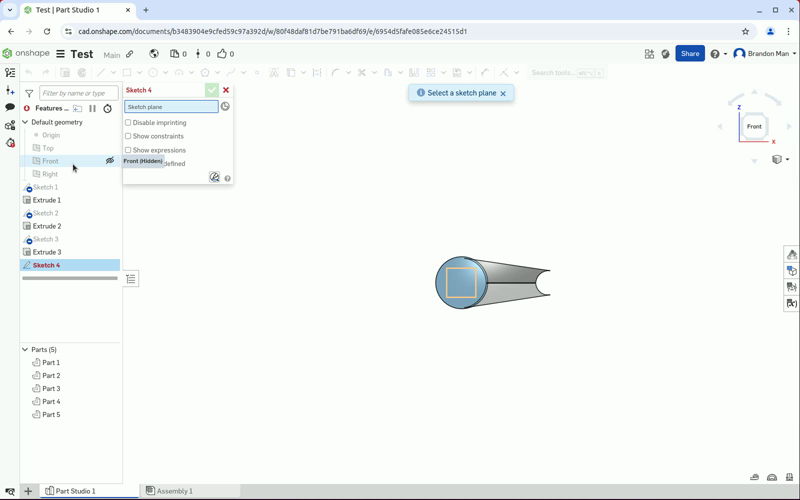
click(73, 163)
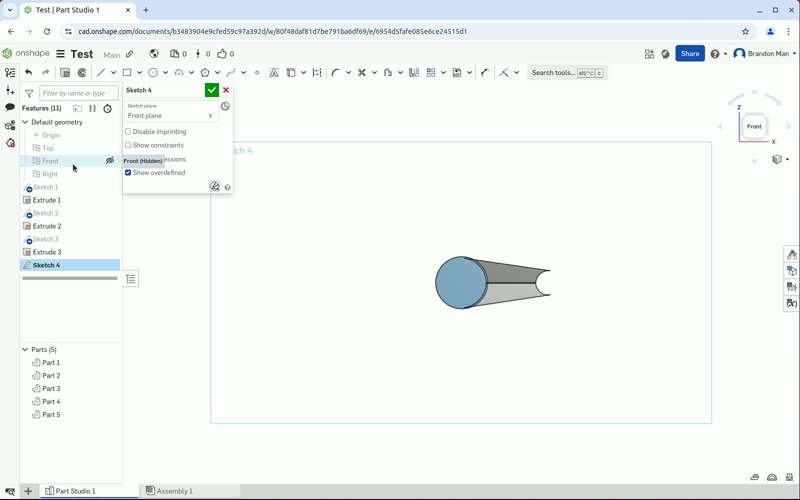
mouse_move(73, 352)
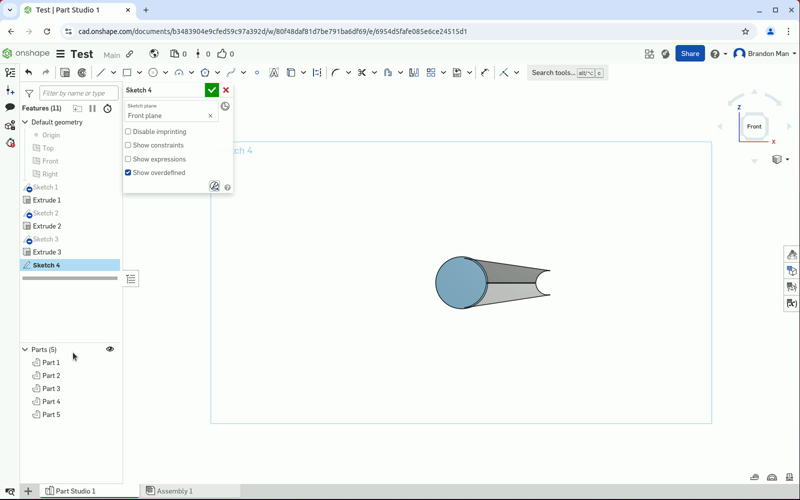
key(y)
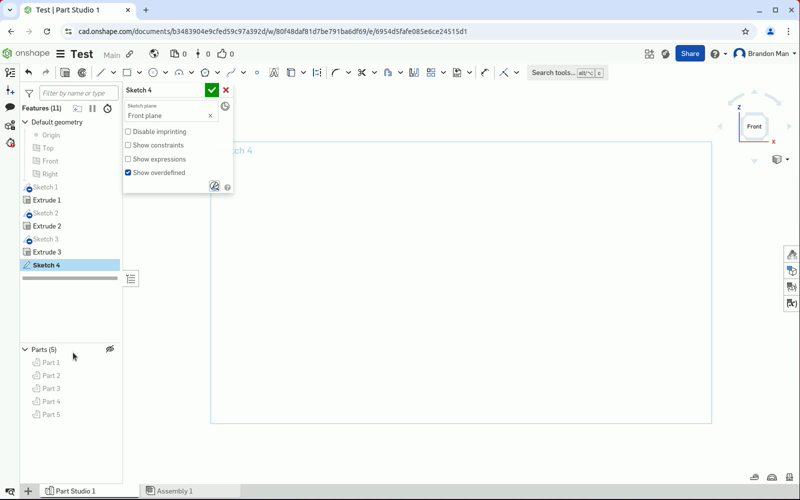
key(c)
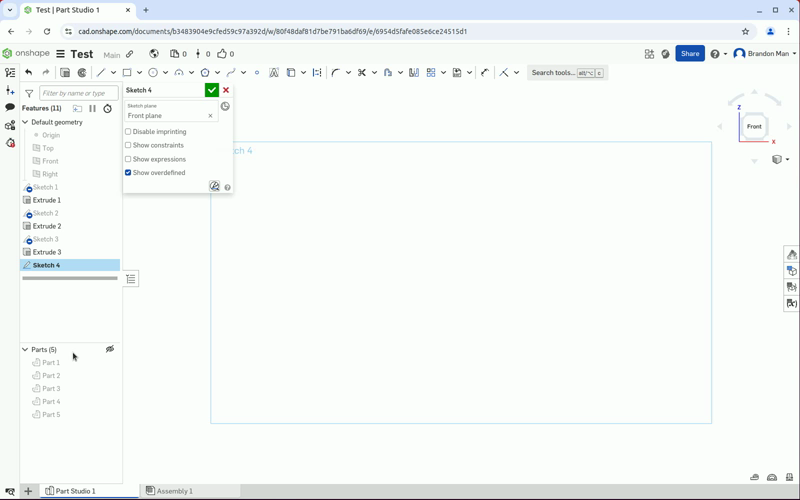
key_down(shift)
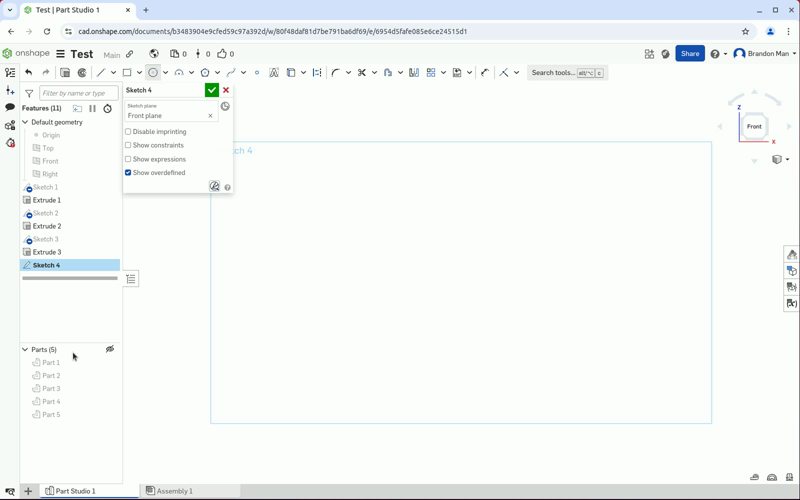
mouse_move(548, 282)
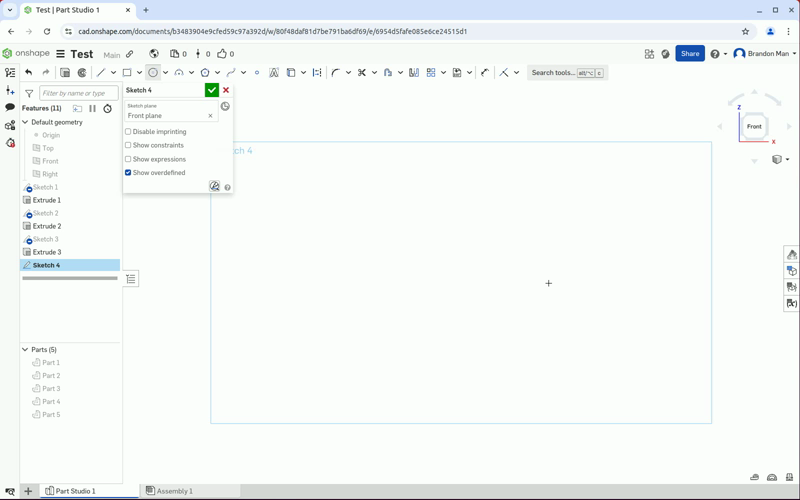
click(548, 282)
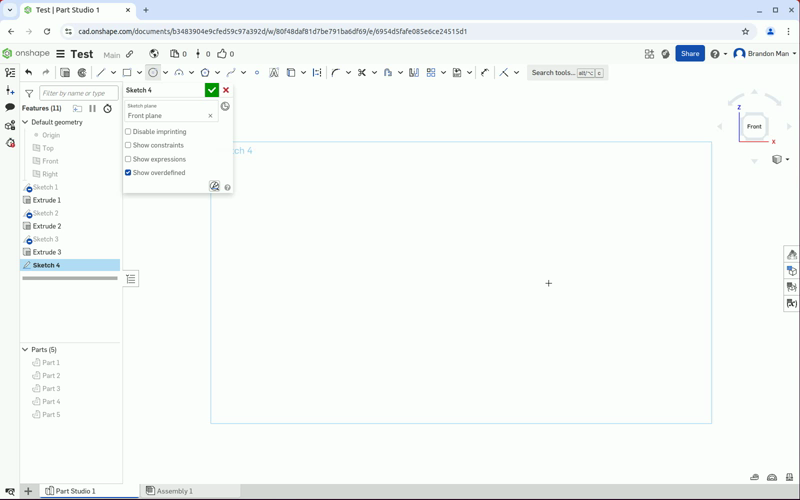
key_up(shift)
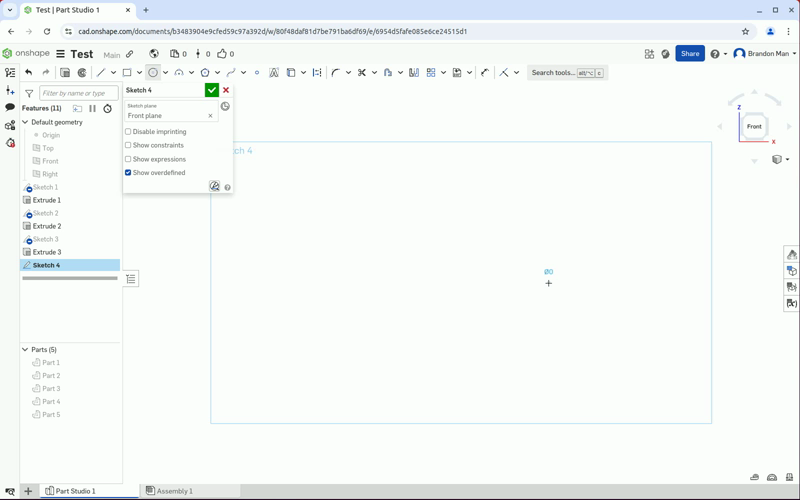
mouse_move(561, 282)
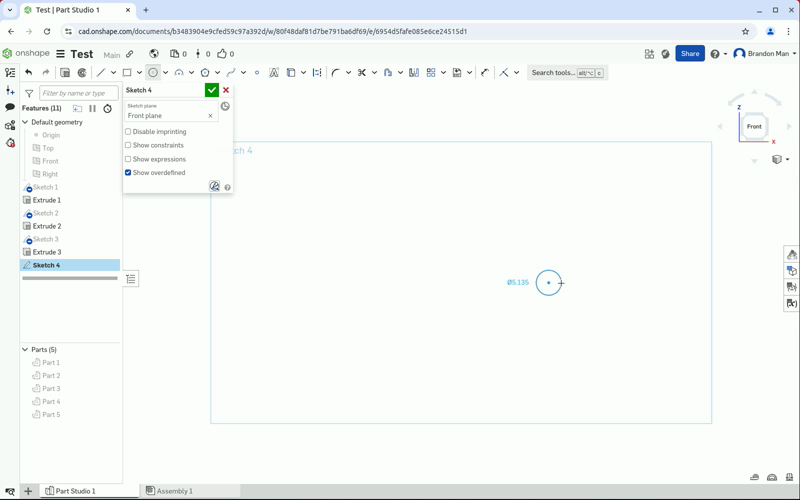
click(561, 282)
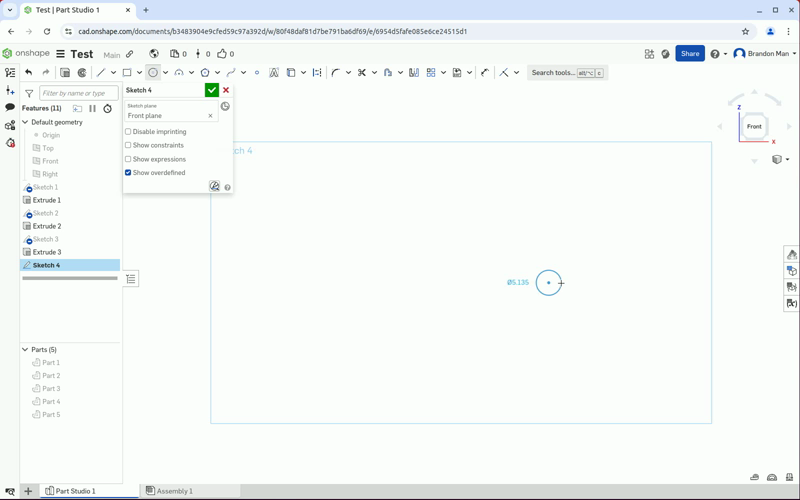
key(esc)
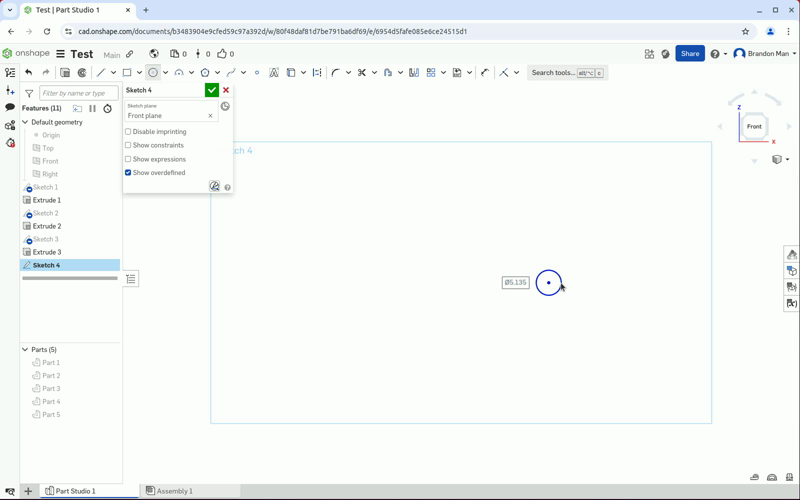
mouse_move(559, 279)
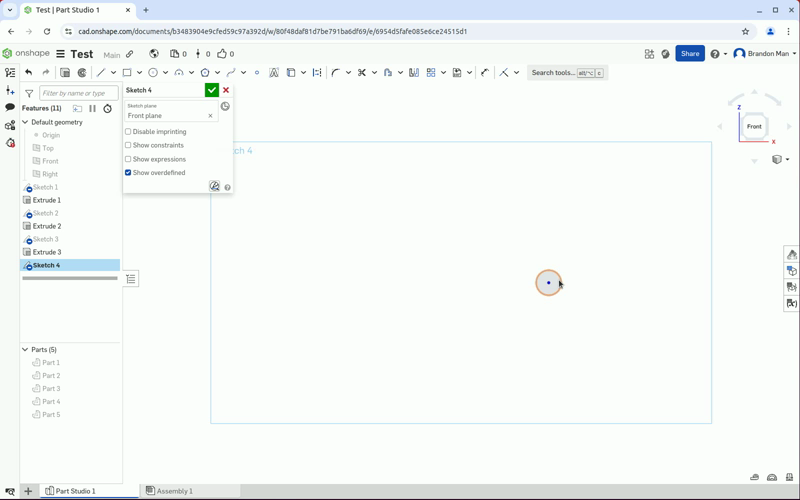
scroll(6)
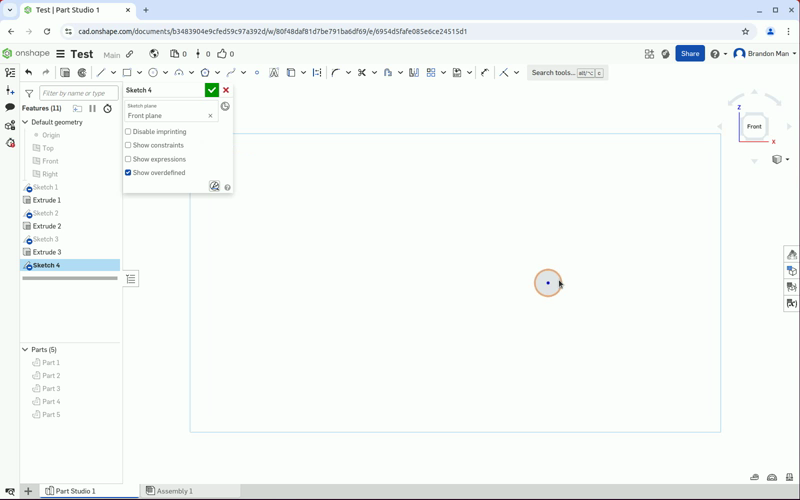
scroll(6)
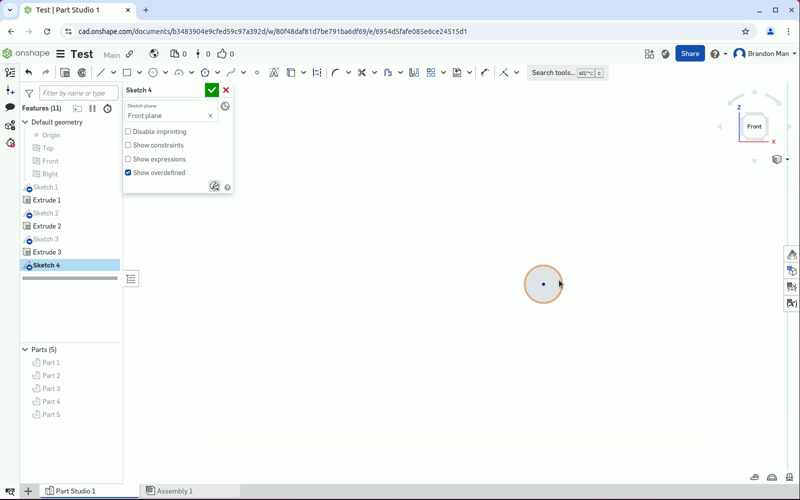
scroll(6)
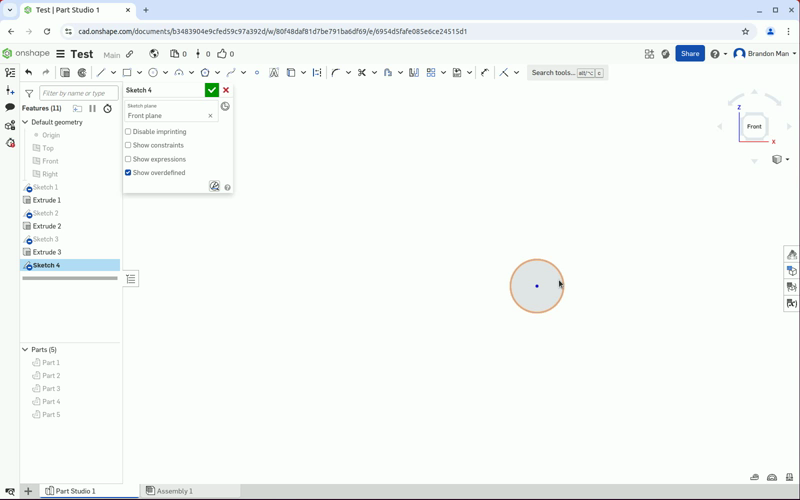
scroll(6)
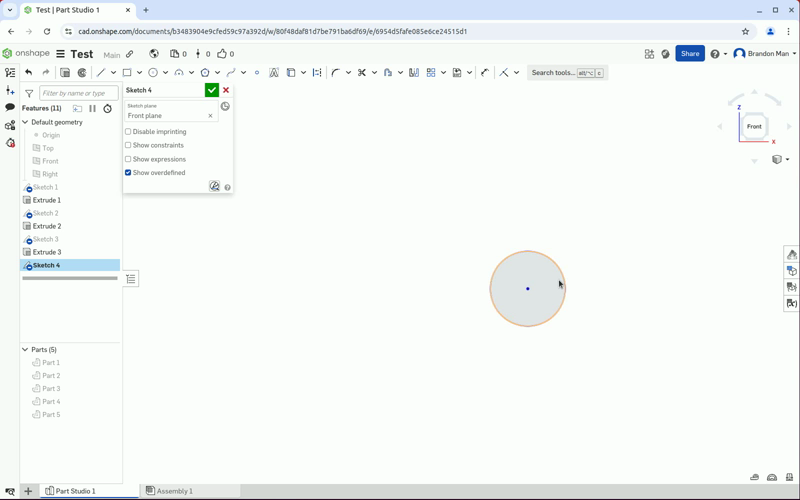
scroll(6)
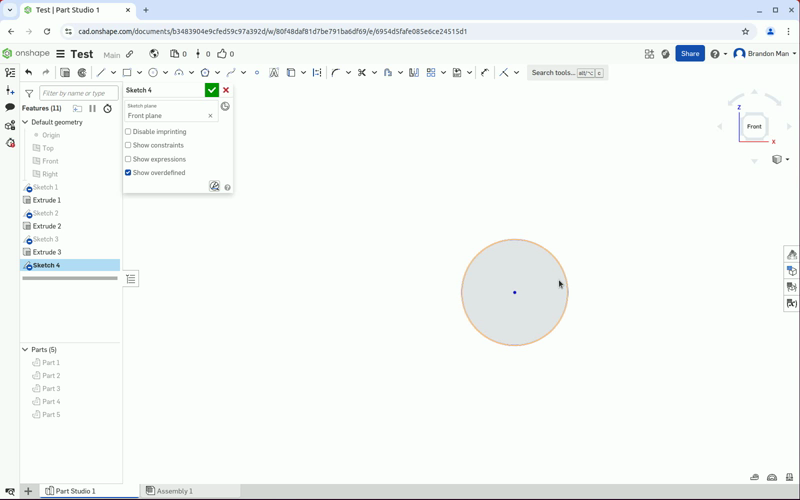
scroll(6)
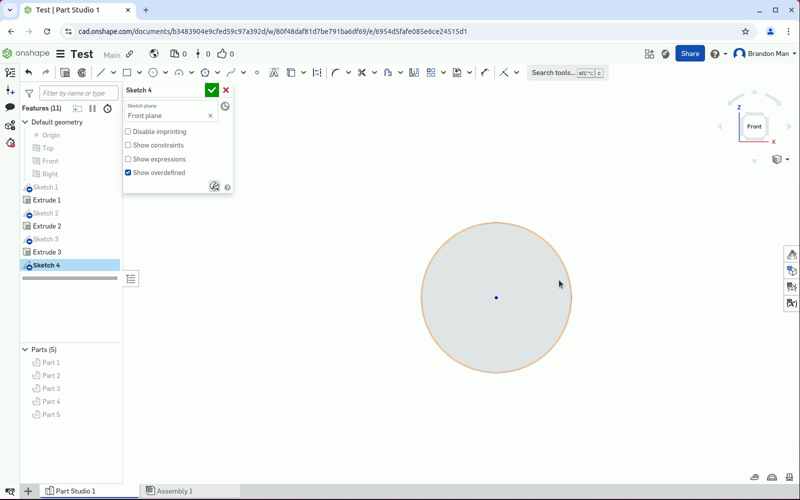
scroll(6)
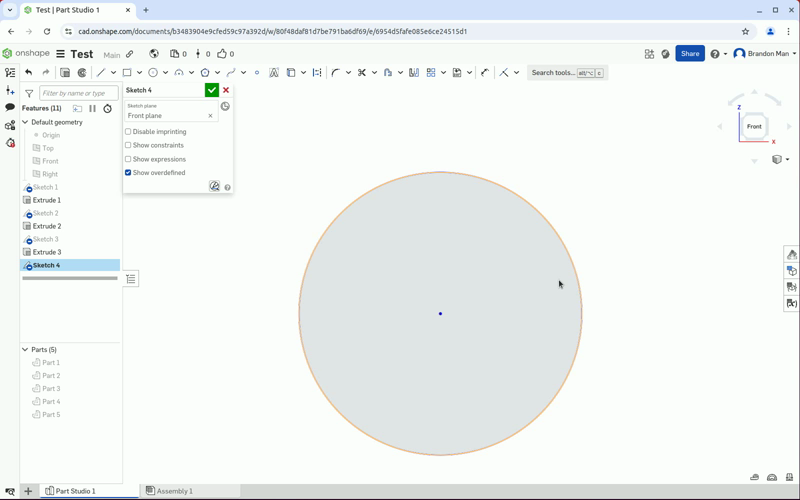
click(559, 279)
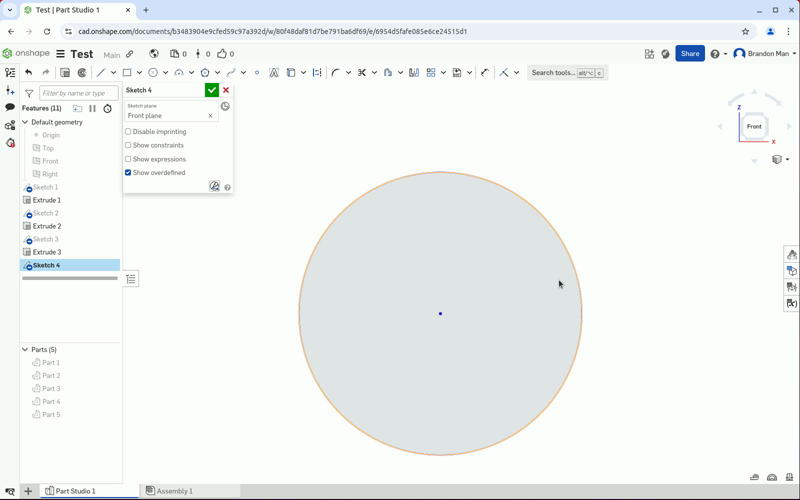
scroll(-6)
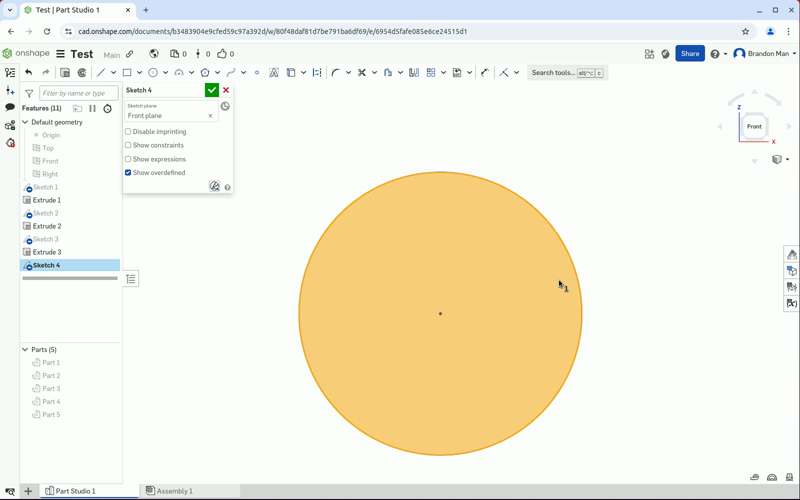
scroll(-6)
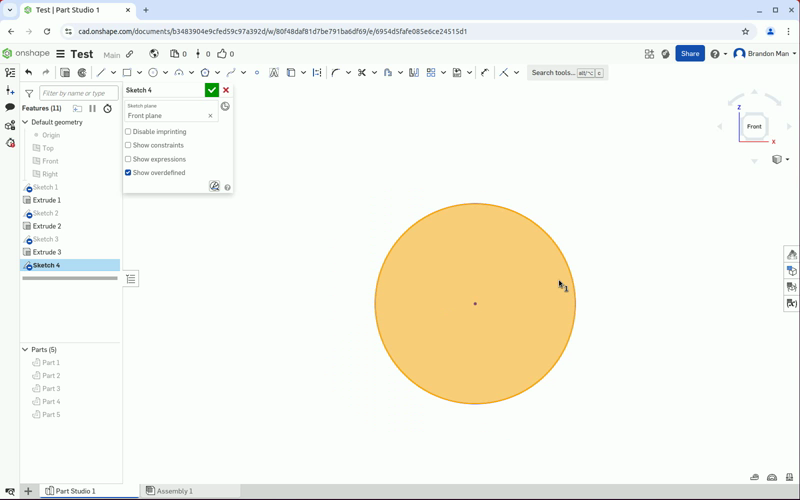
scroll(-6)
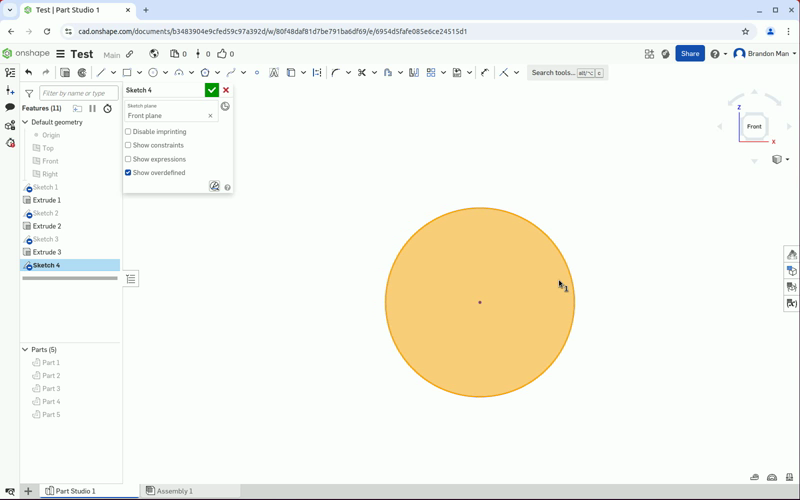
scroll(-6)
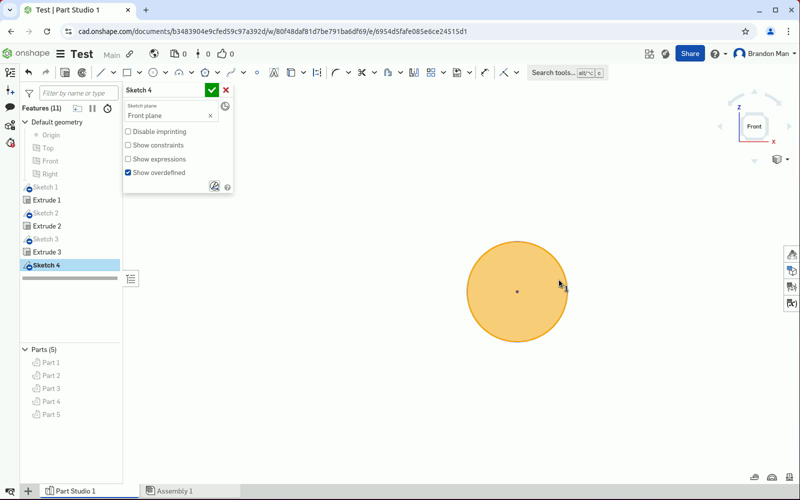
scroll(-6)
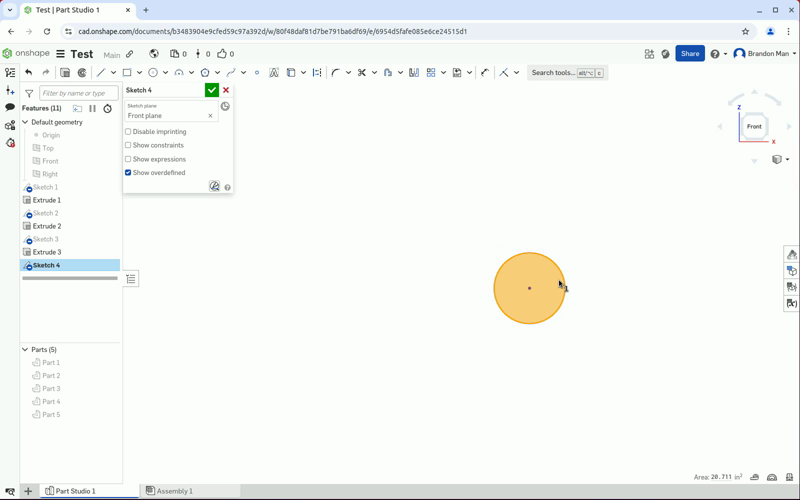
scroll(-6)
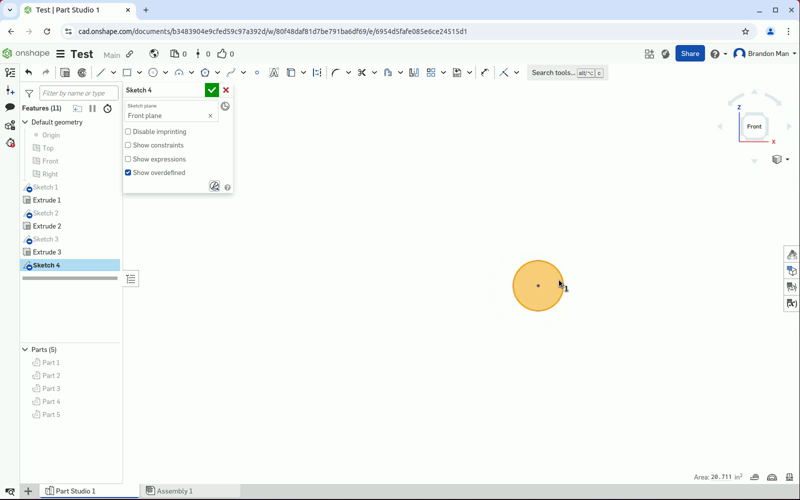
scroll(-6)
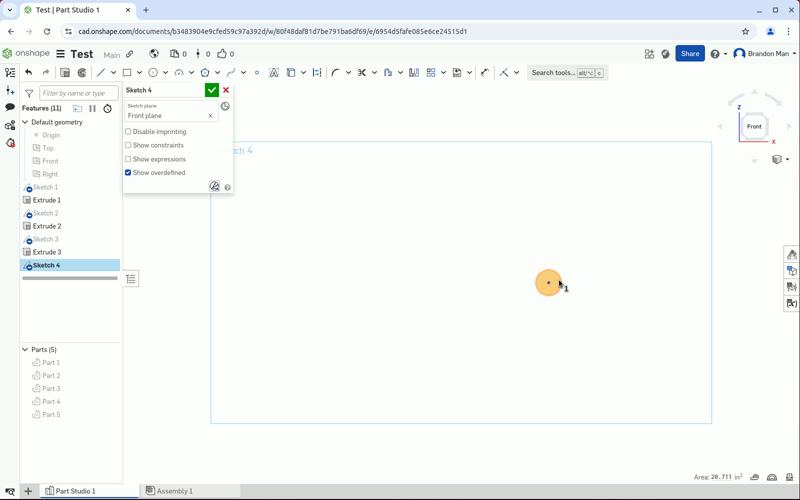
mouse_move(73, 352)
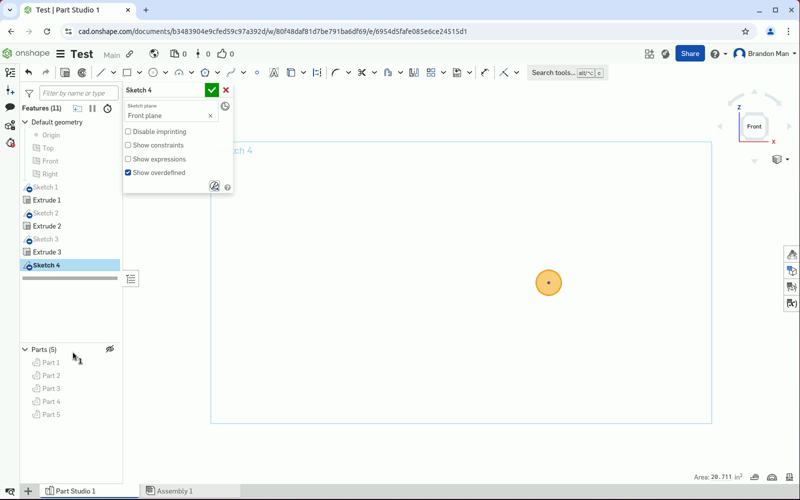
key(shift+y)
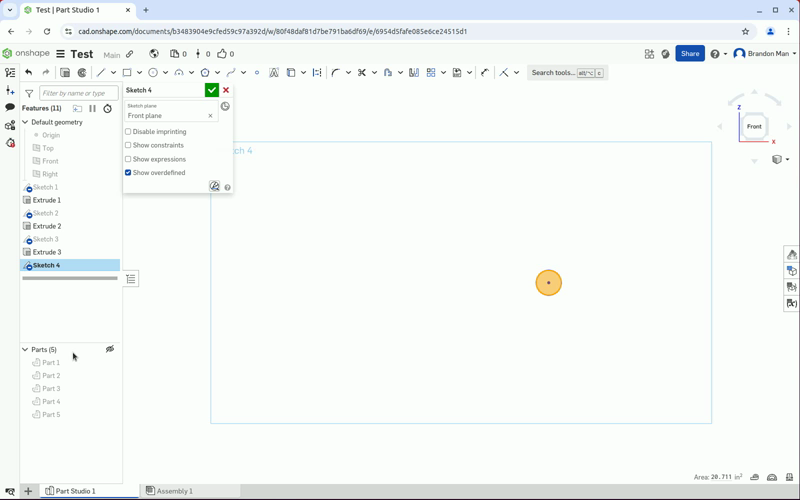
key(shift+e)
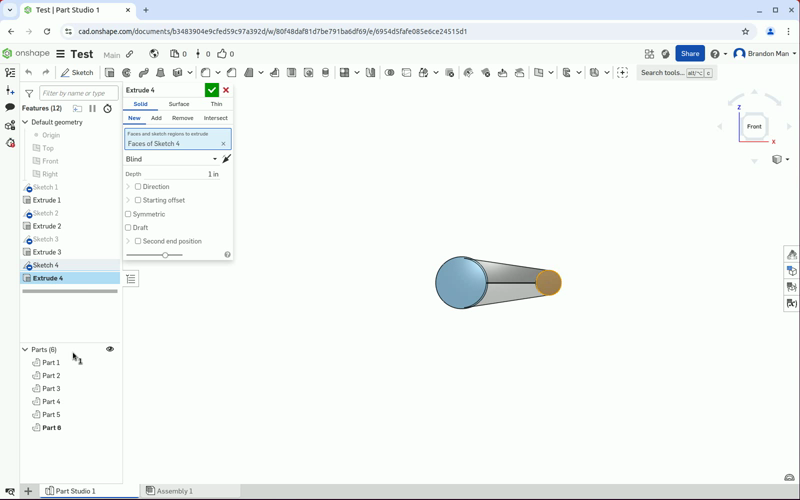
mouse_move(143, 106)
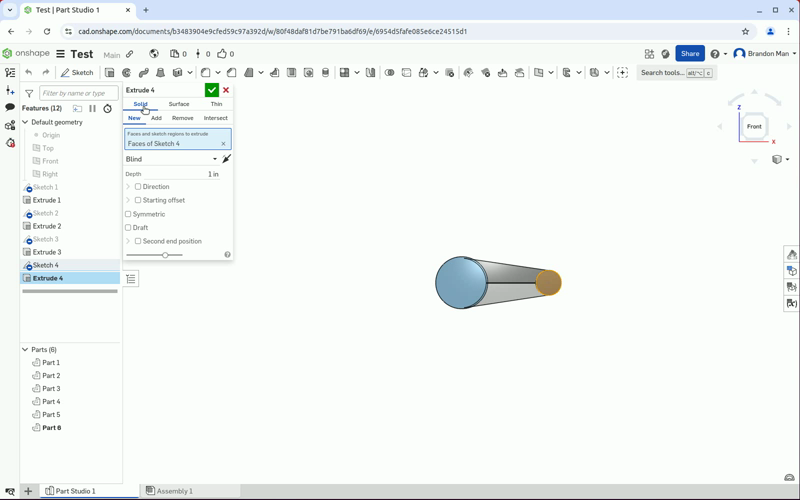
click(143, 106)
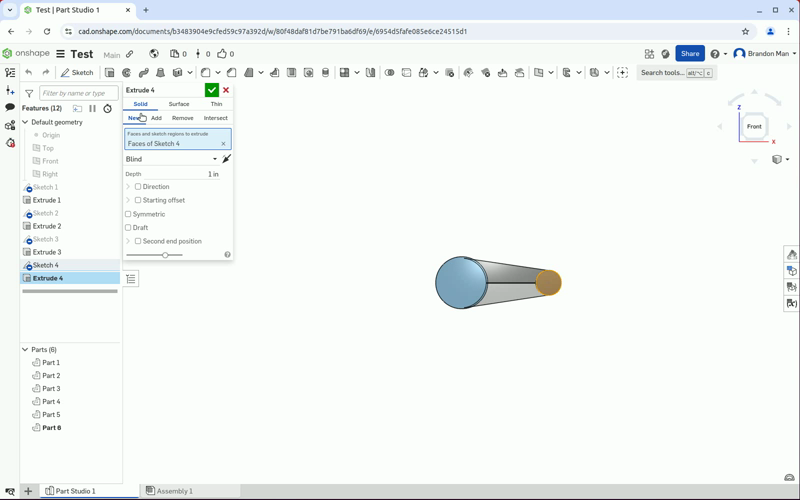
mouse_move(137, 120)
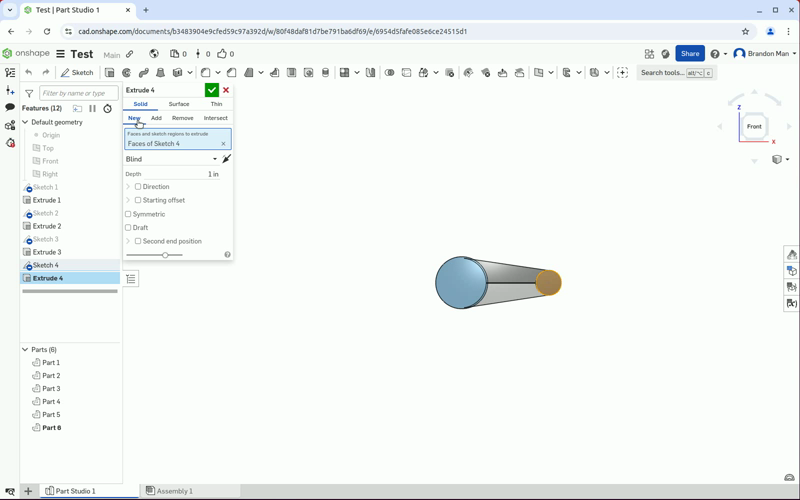
click(137, 120)
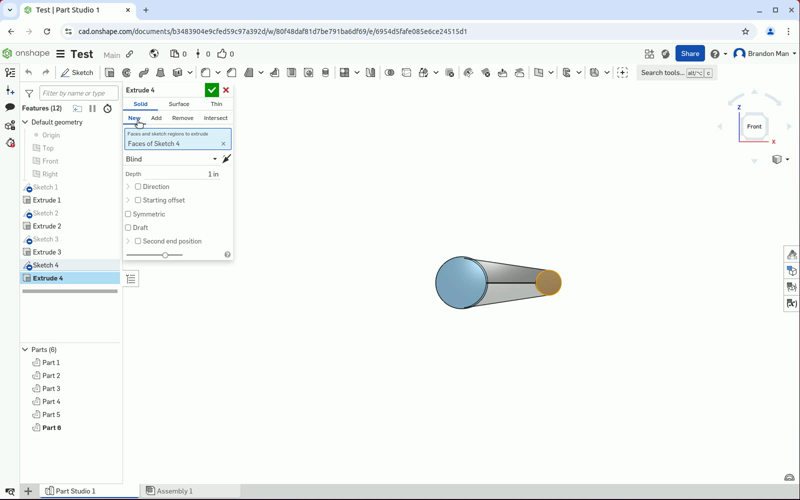
key(tab, 4)
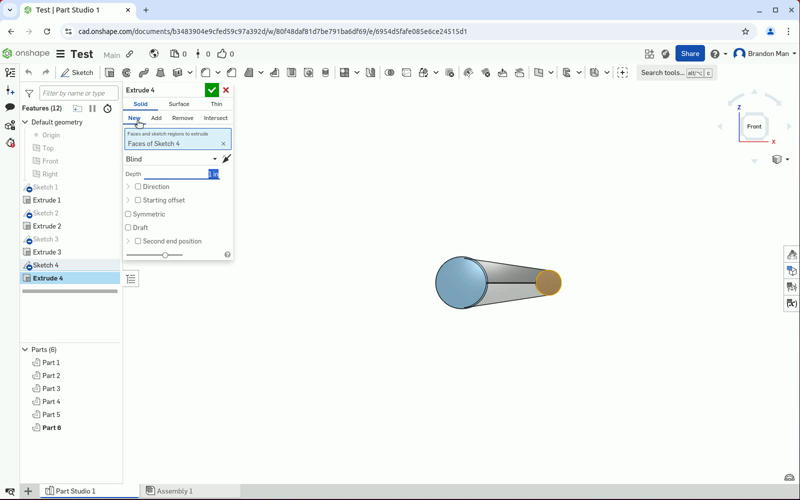
text(20.46)
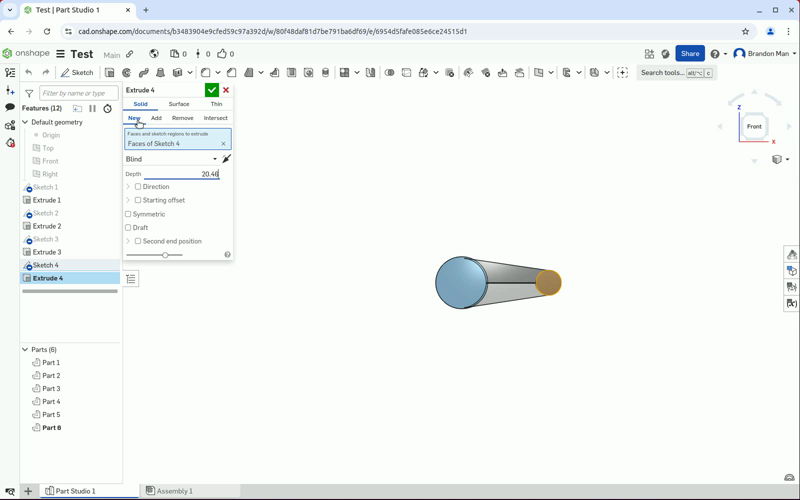
key(tab, 3)
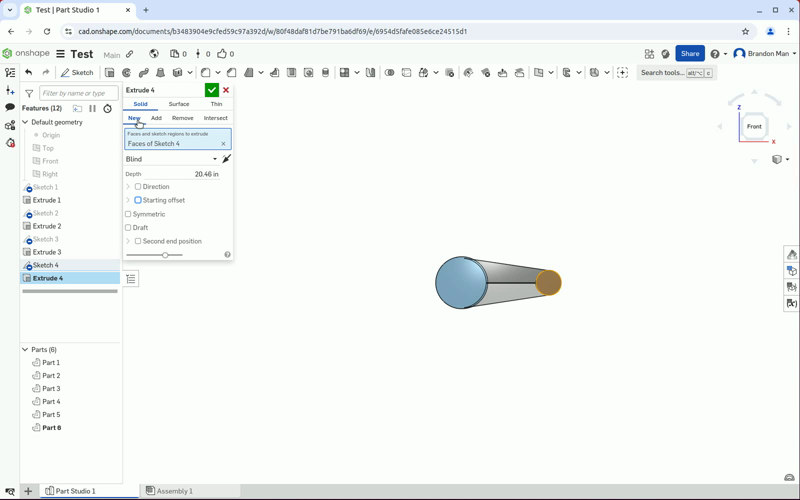
key(tab, 2)
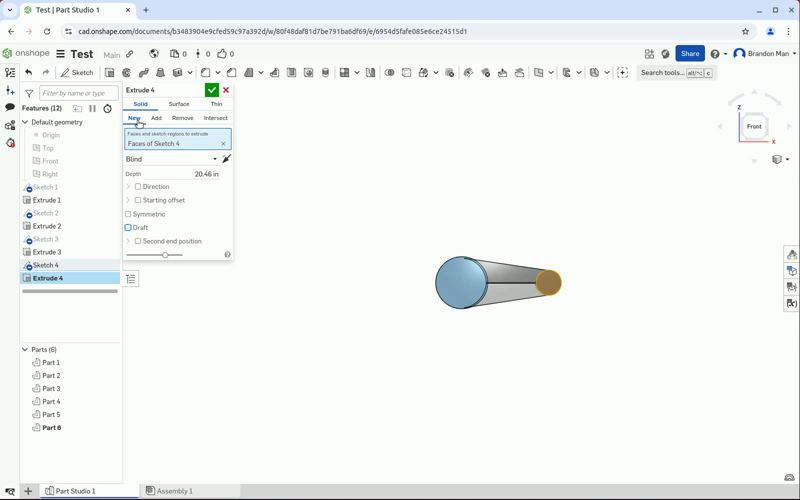
key(space)
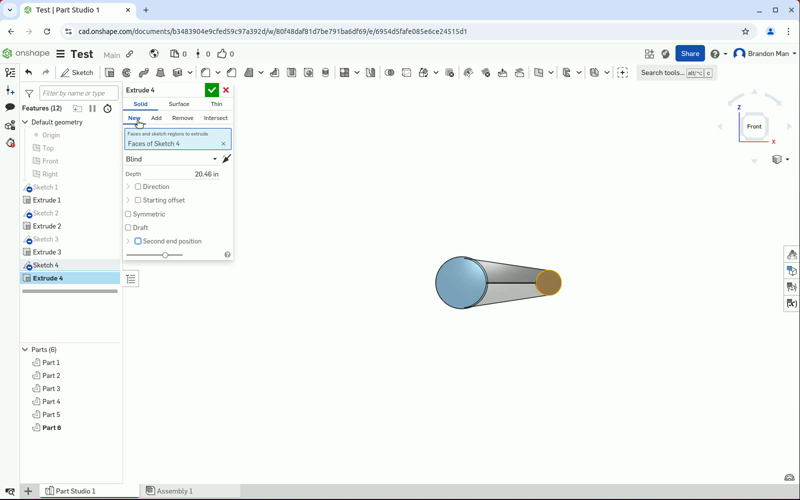
key(tab, 3)
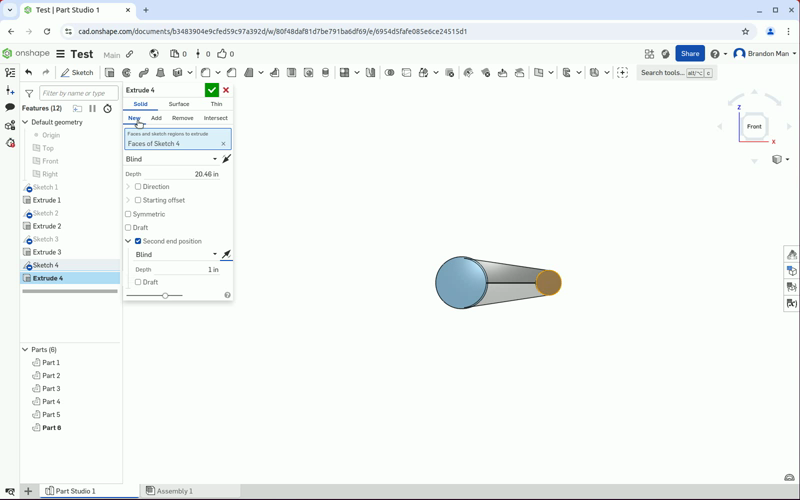
text(18.053)
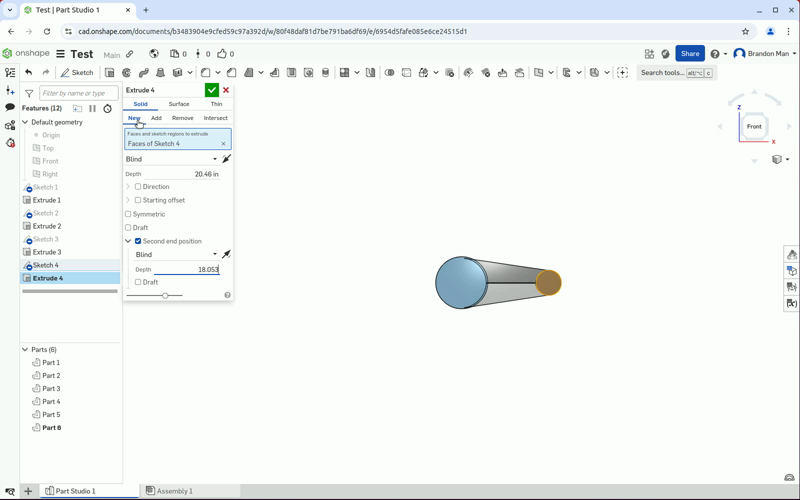
key(enter)
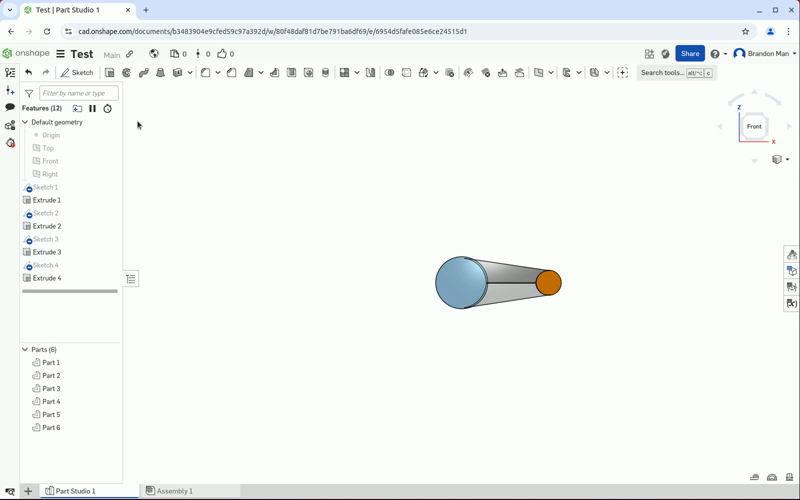
key(shift+h)
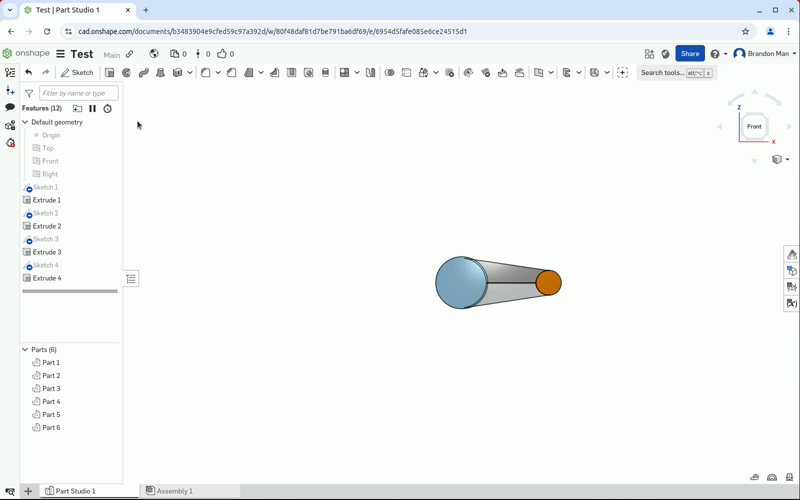
key(shift+h)
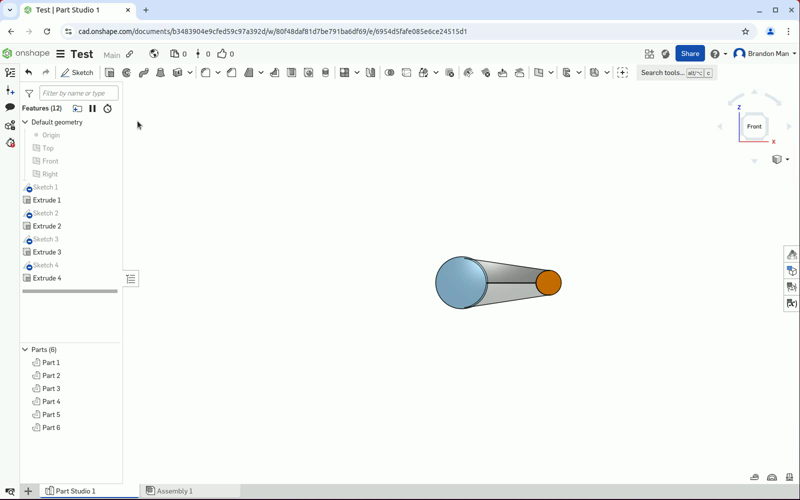
mouse_move(73, 189)
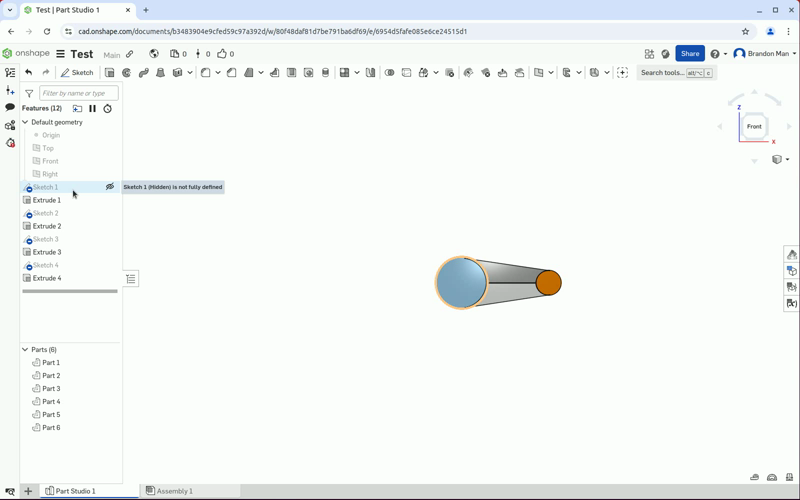
click(73, 189)
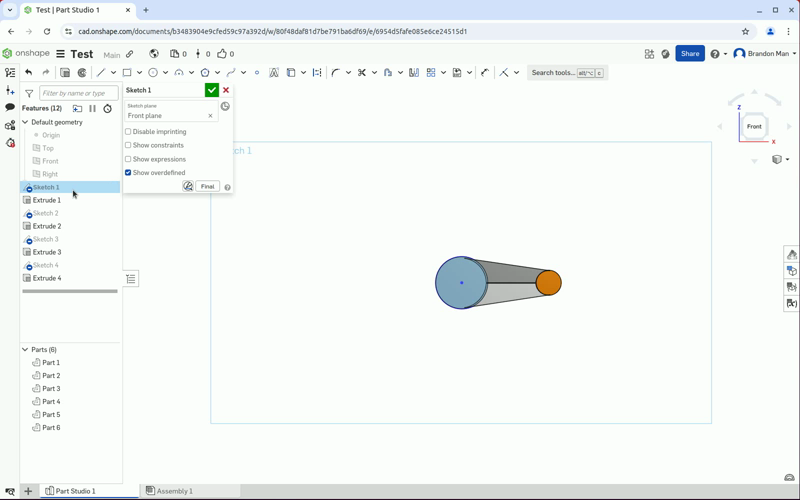
mouse_move(229, 92)
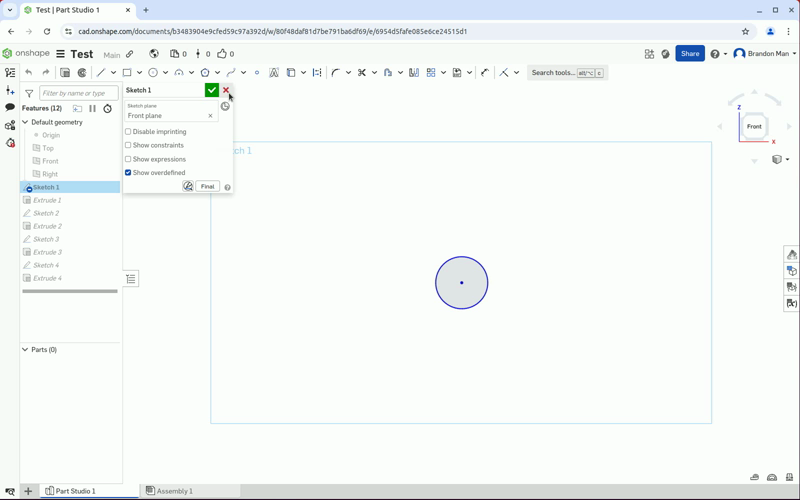
click(229, 92)
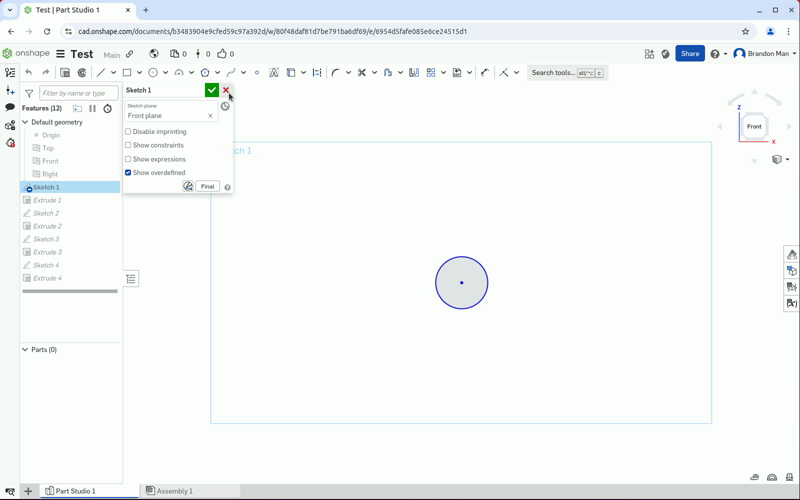
key(shift+s)
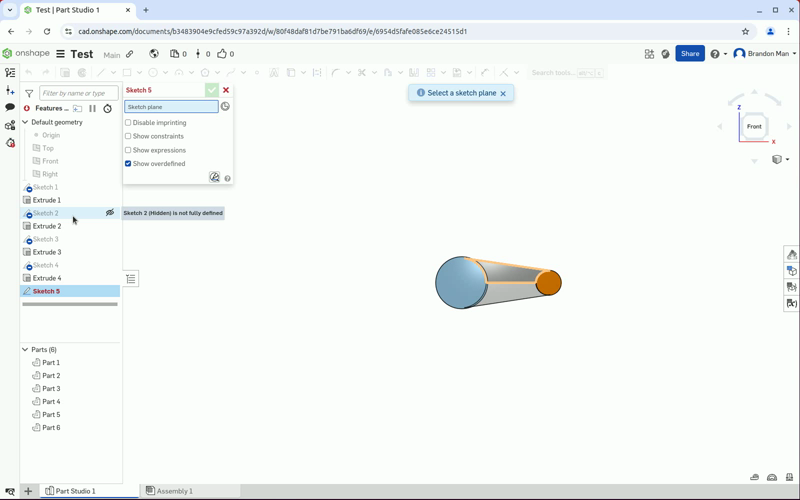
scroll(3)
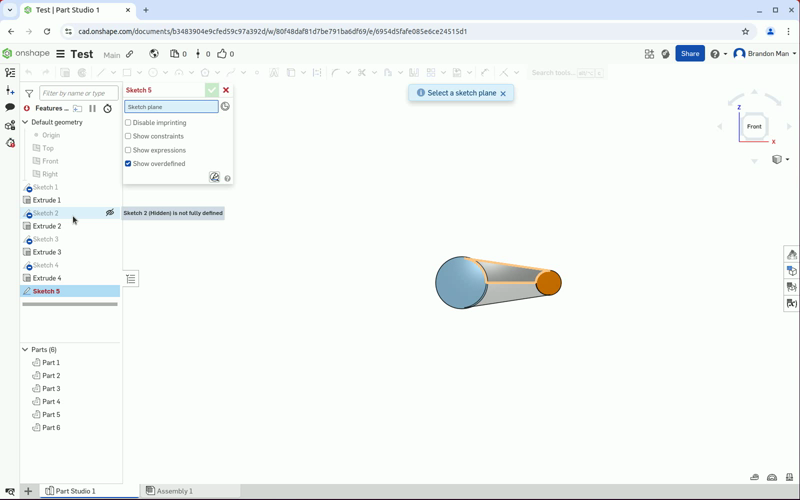
mouse_move(73, 163)
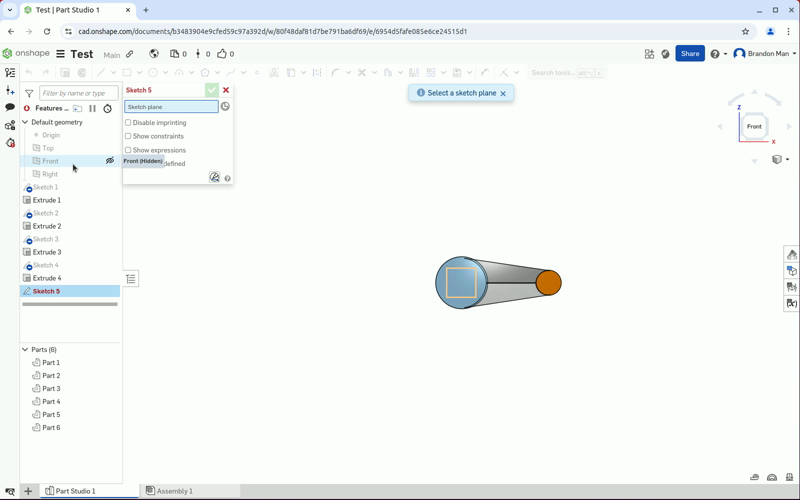
click(73, 163)
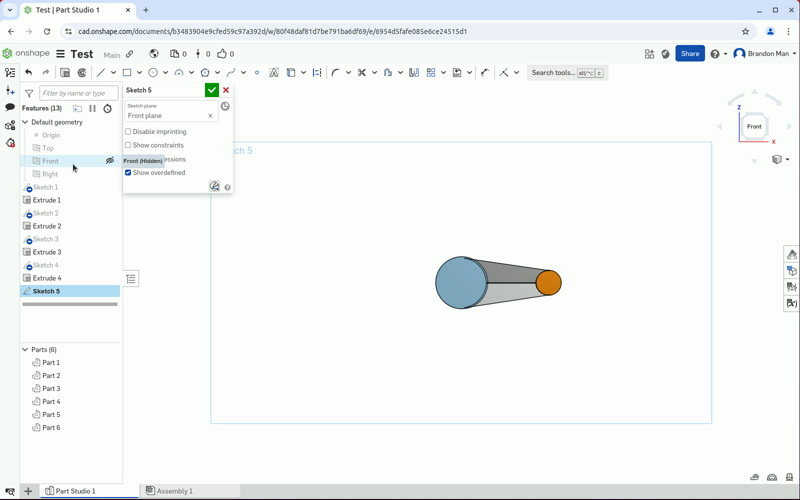
mouse_move(73, 352)
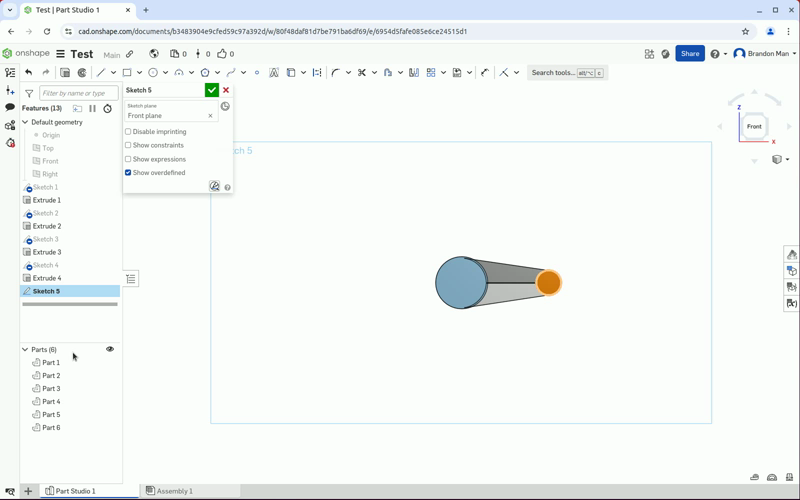
key(y)
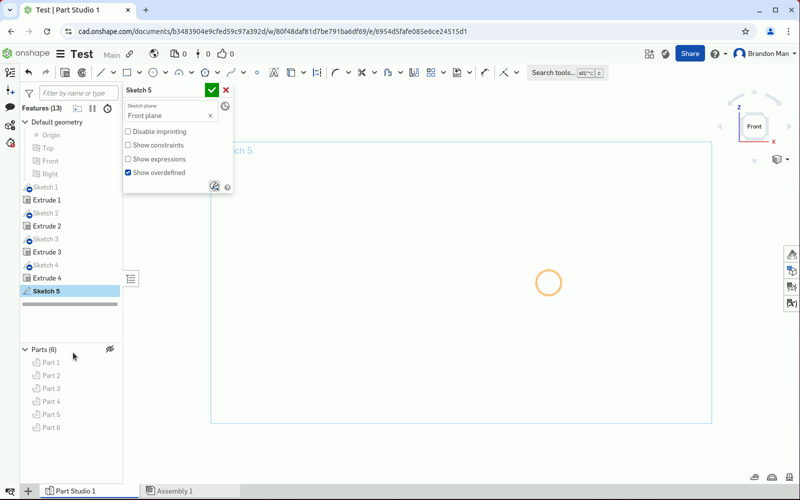
key(c)
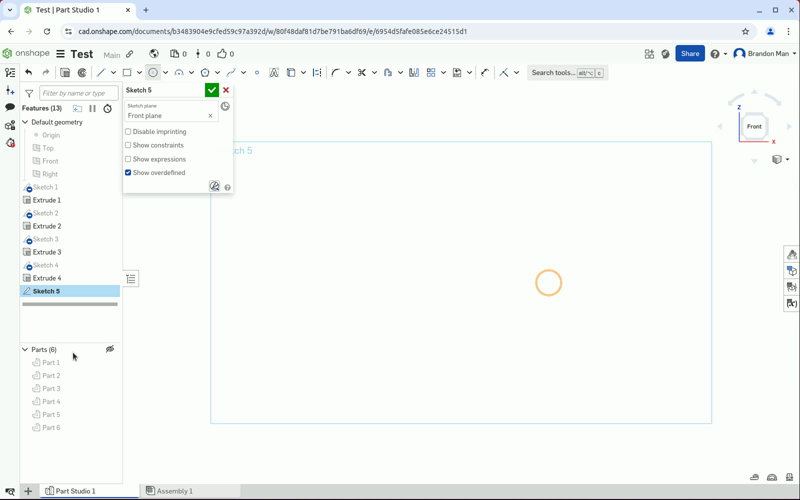
key_down(shift)
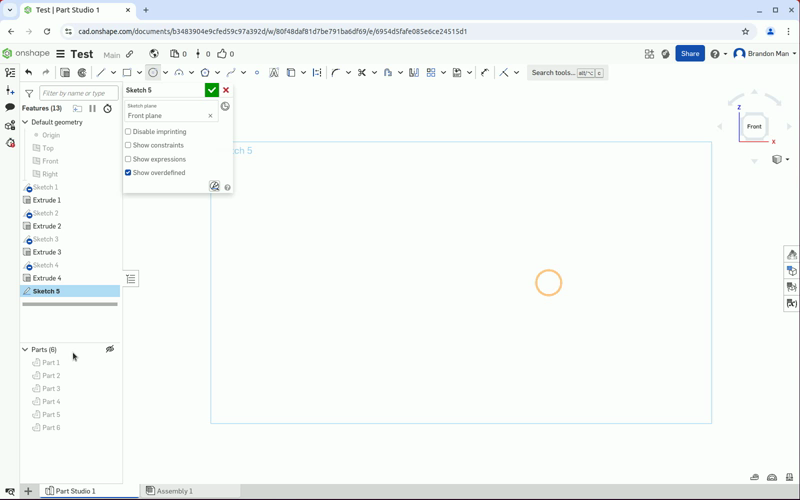
mouse_move(548, 282)
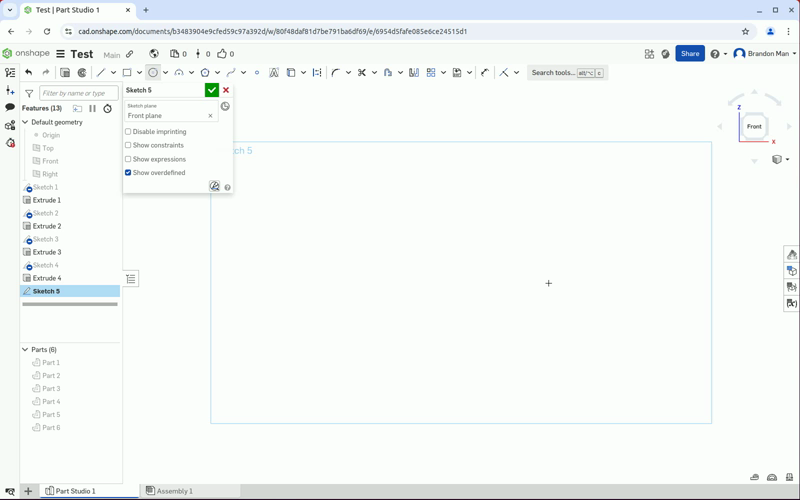
click(548, 282)
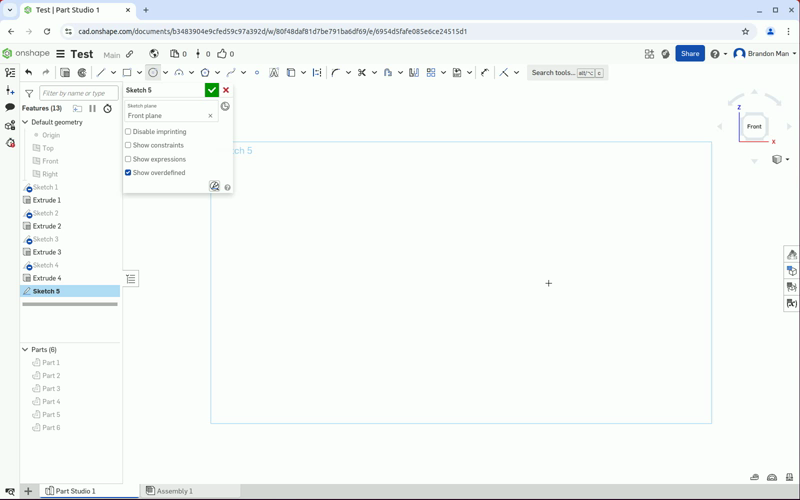
key_up(shift)
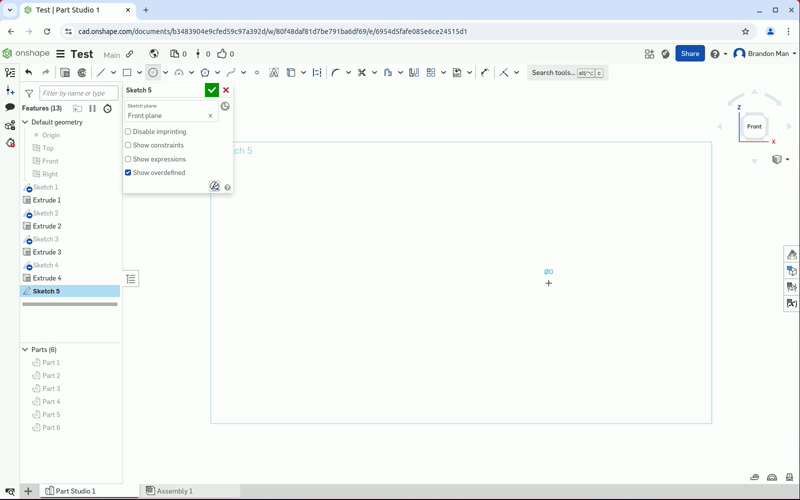
mouse_move(561, 282)
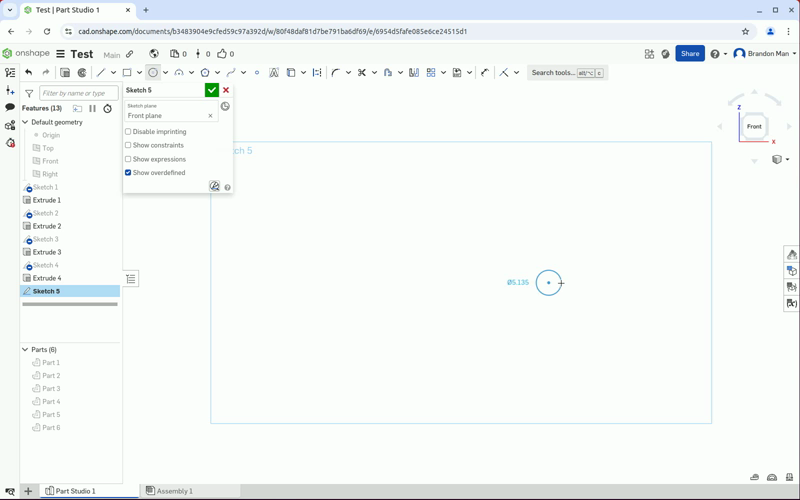
click(561, 282)
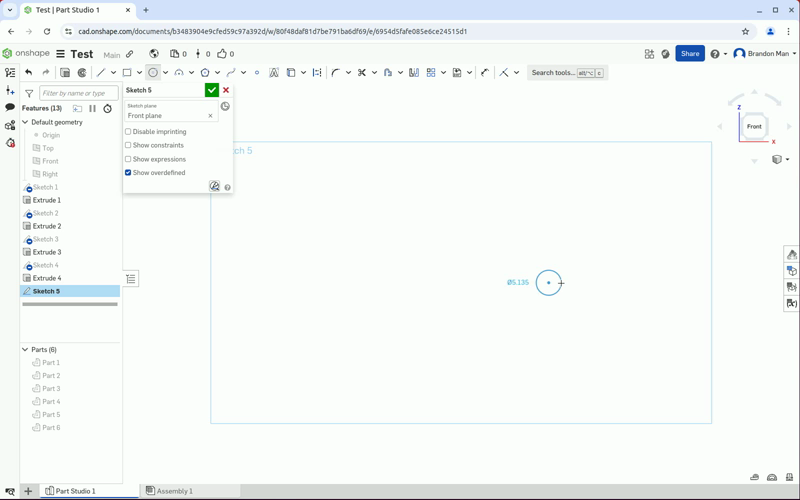
key(esc)
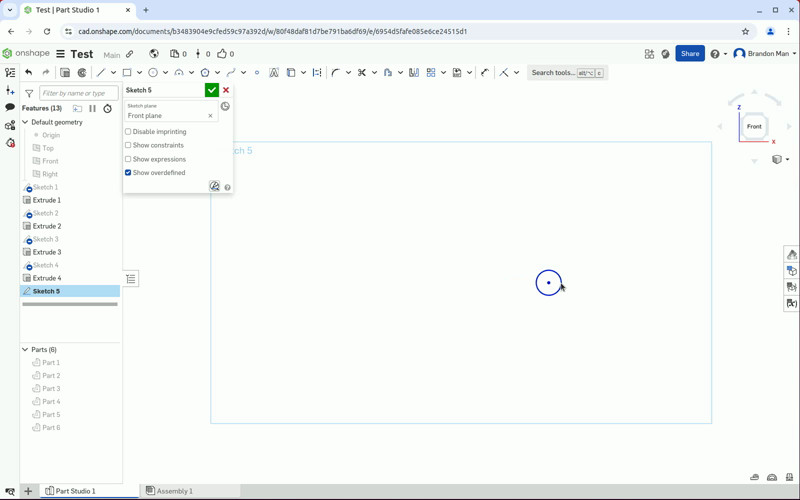
mouse_move(550, 274)
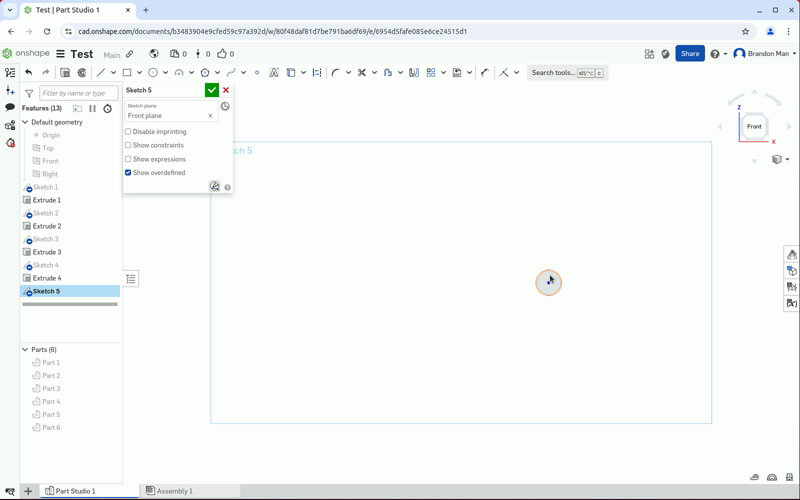
scroll(6)
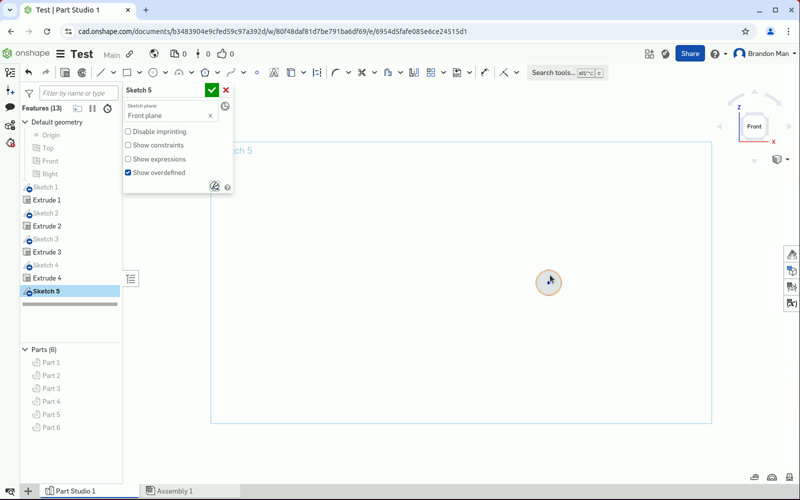
scroll(6)
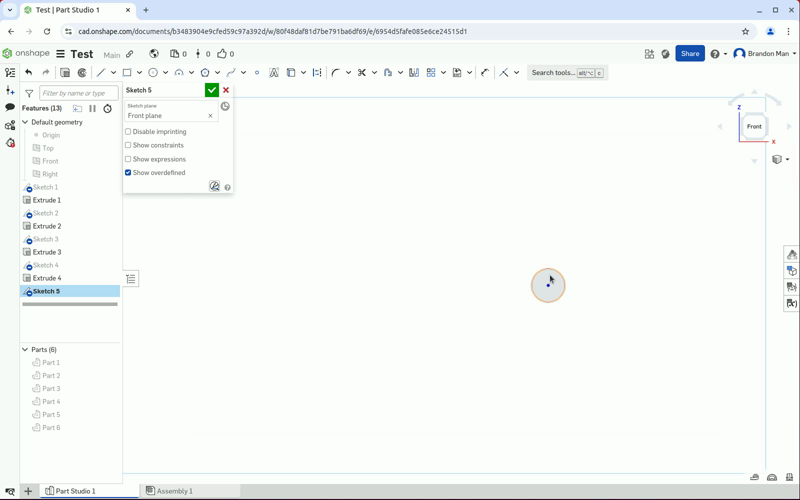
scroll(6)
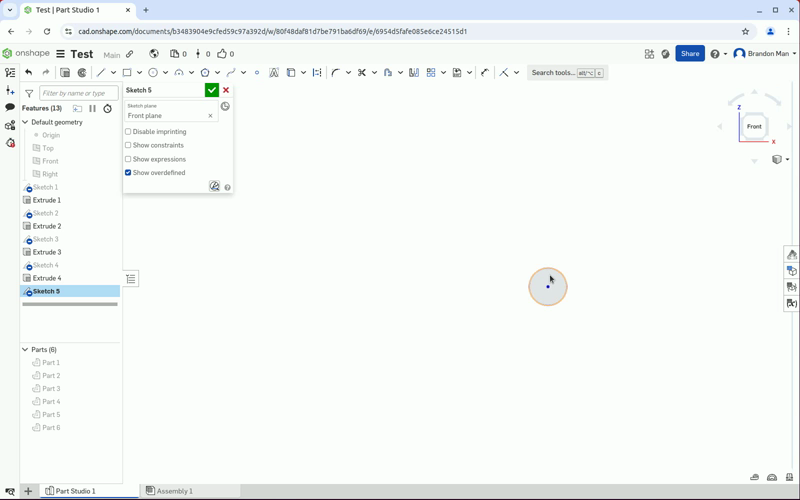
scroll(6)
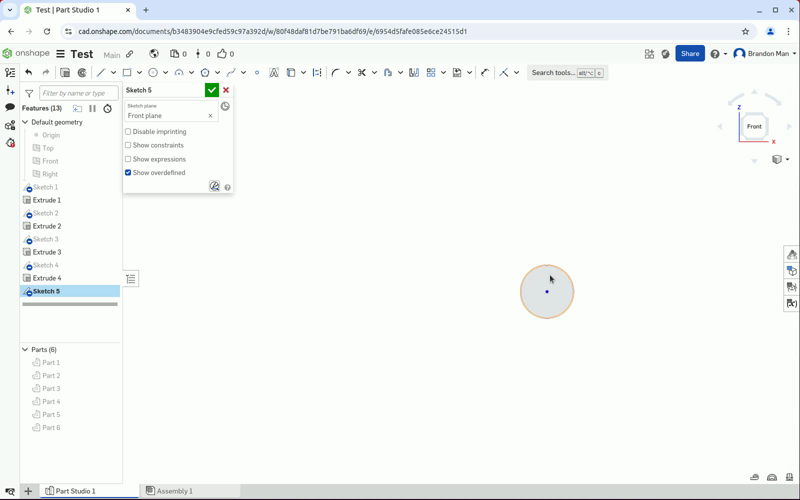
scroll(6)
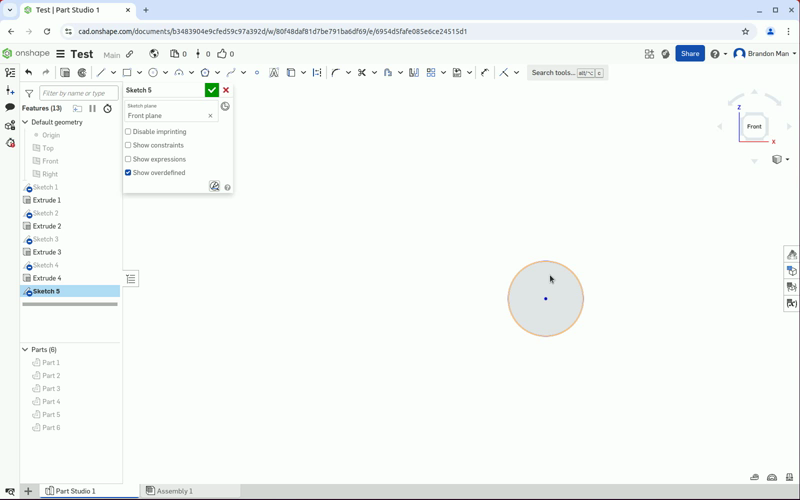
scroll(6)
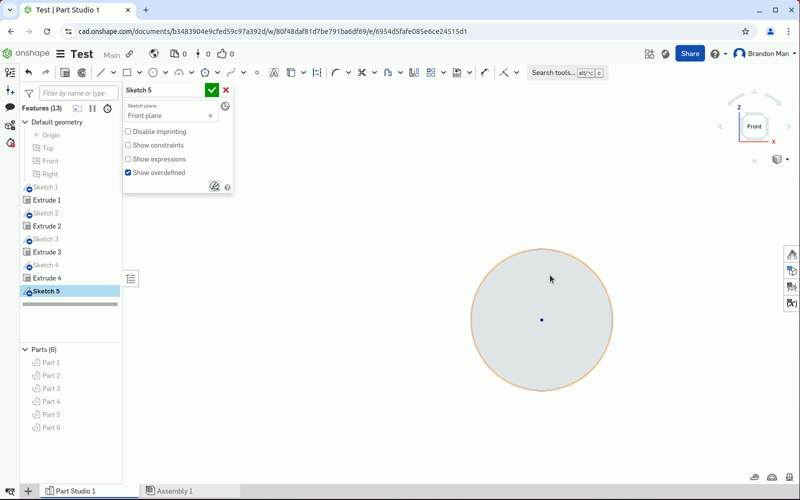
scroll(6)
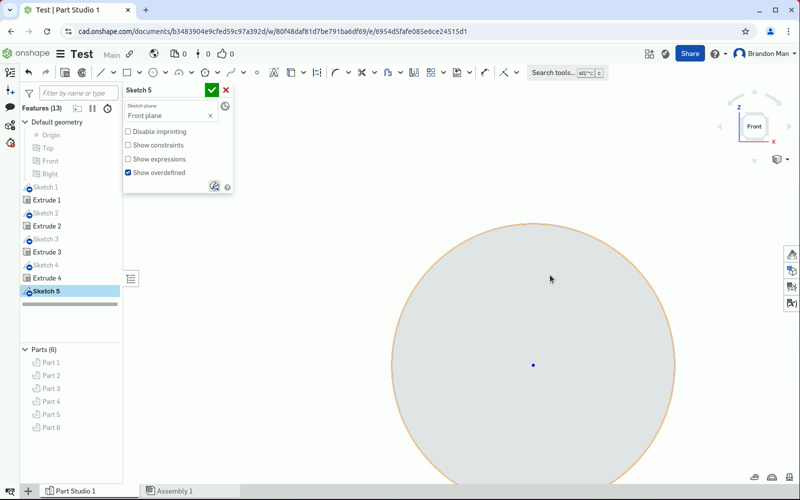
click(550, 274)
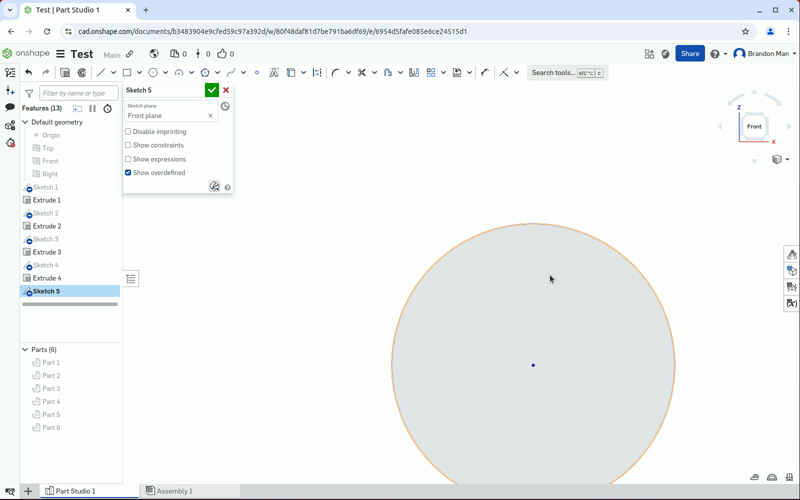
scroll(-6)
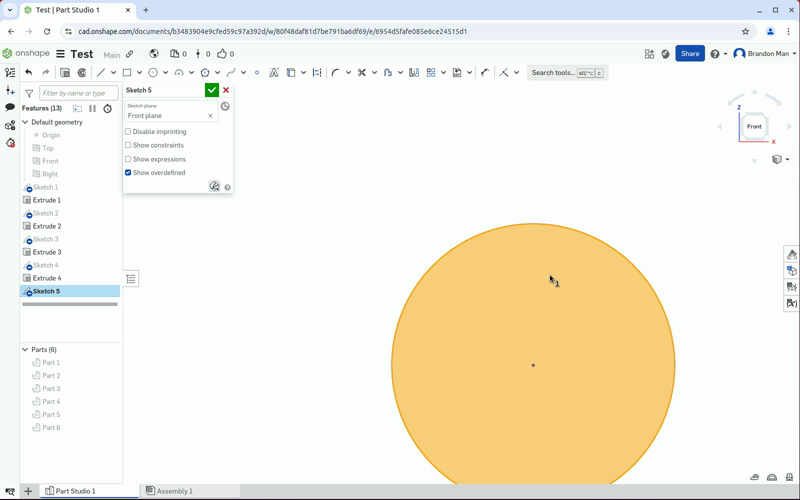
scroll(-6)
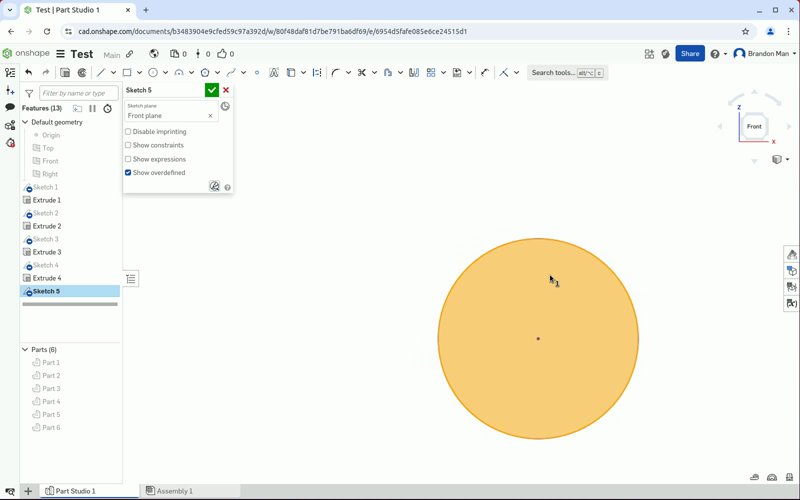
scroll(-6)
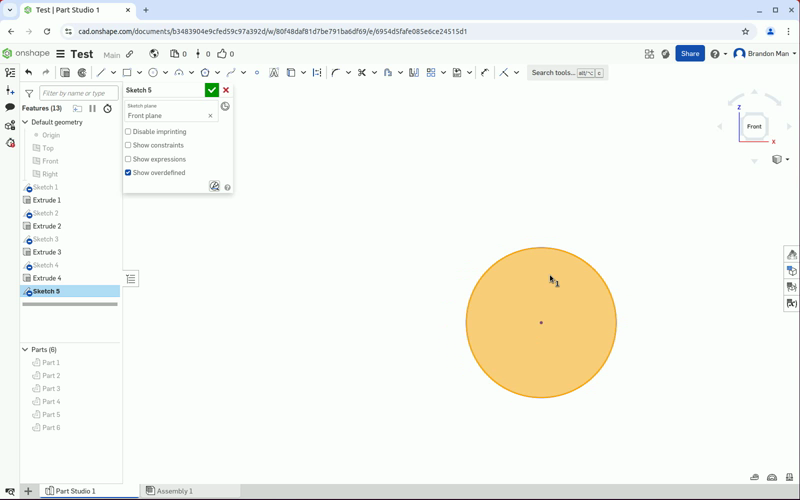
scroll(-6)
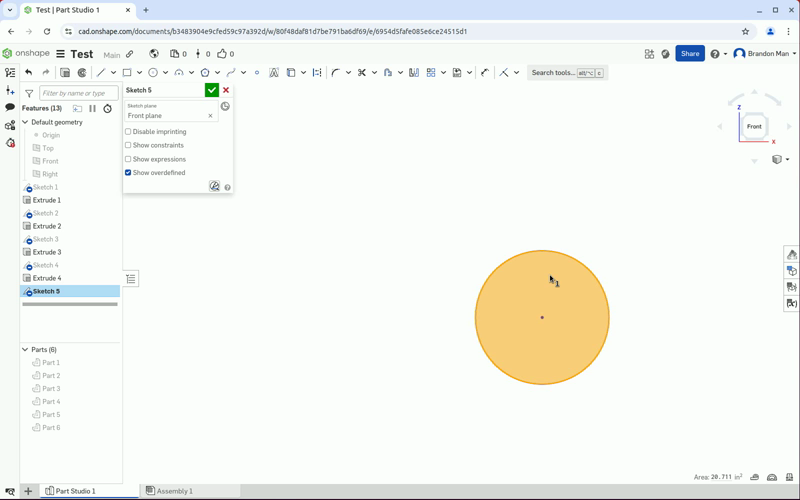
scroll(-6)
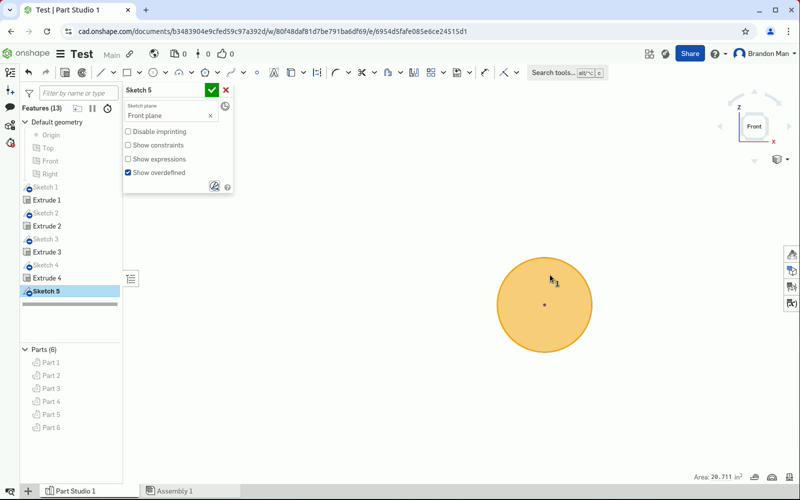
scroll(-6)
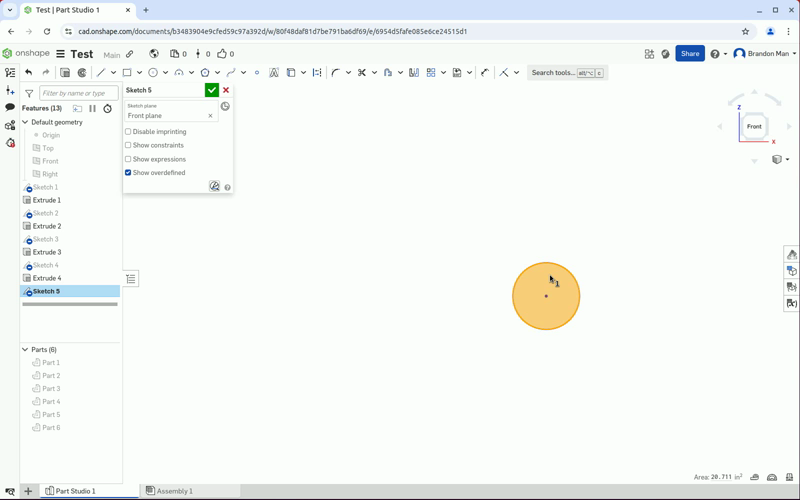
scroll(-6)
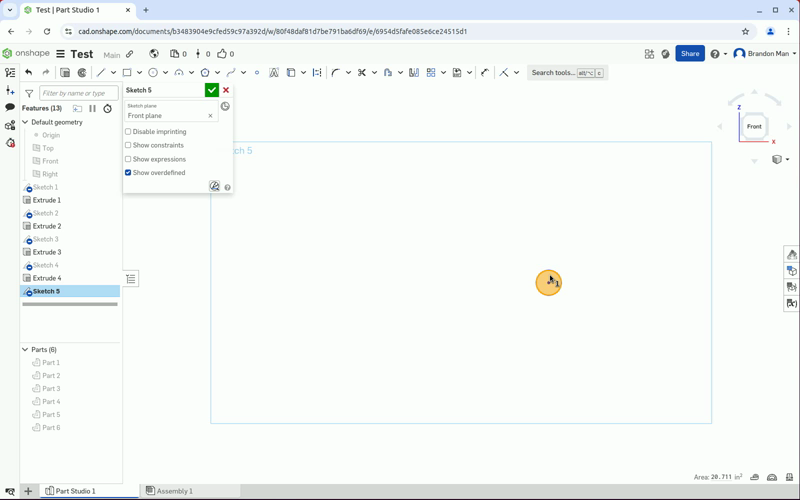
mouse_move(73, 352)
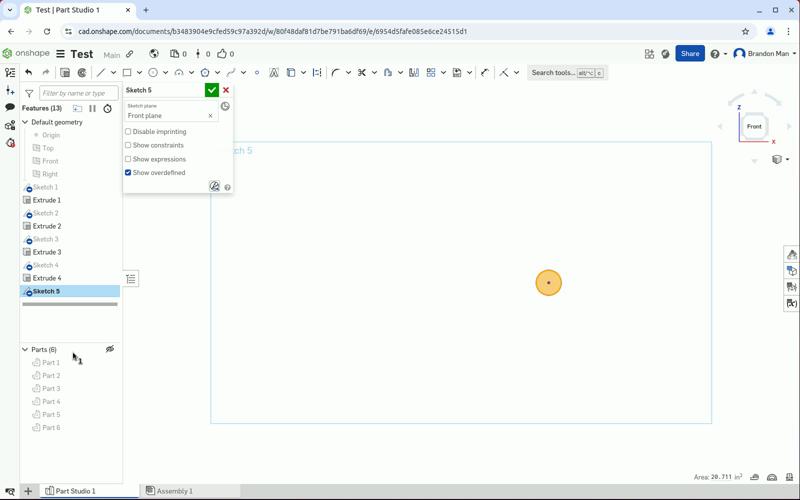
key(shift+y)
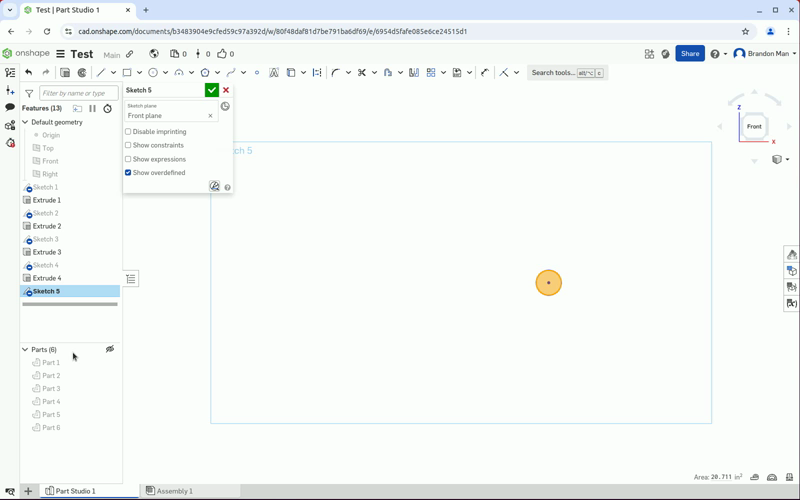
key(shift+e)
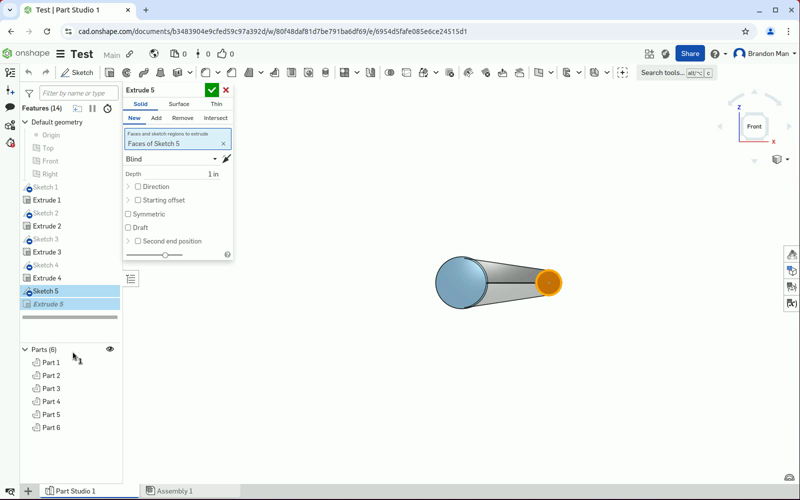
mouse_move(143, 106)
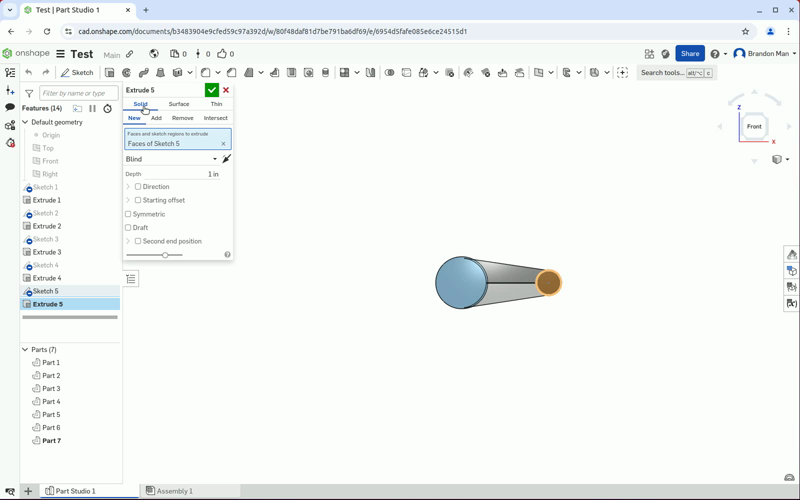
click(143, 106)
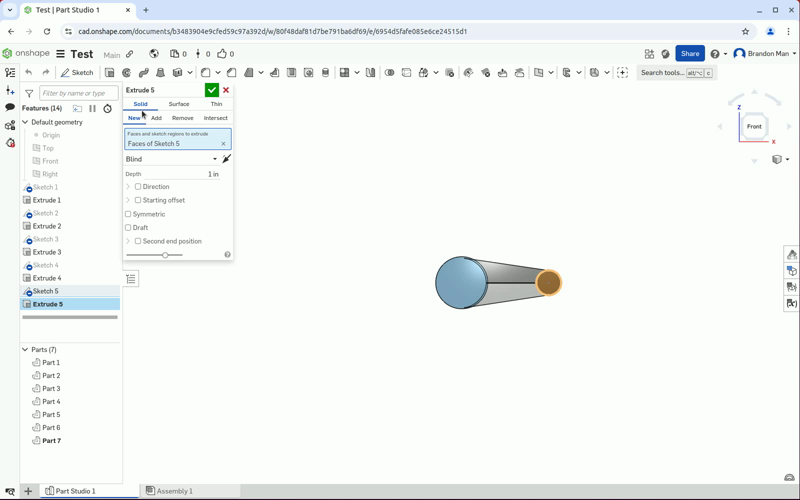
mouse_move(137, 120)
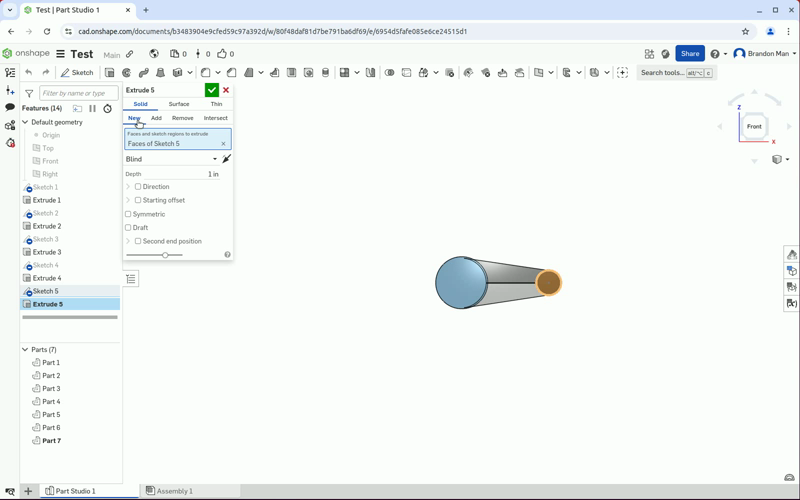
click(137, 120)
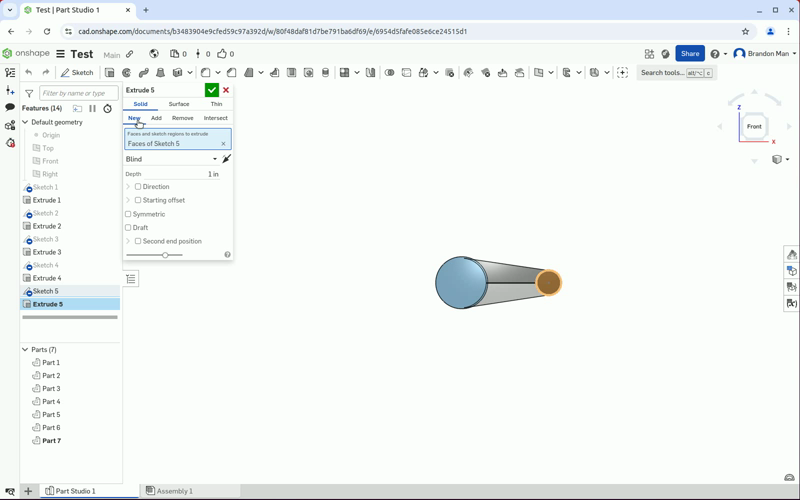
key(tab, 4)
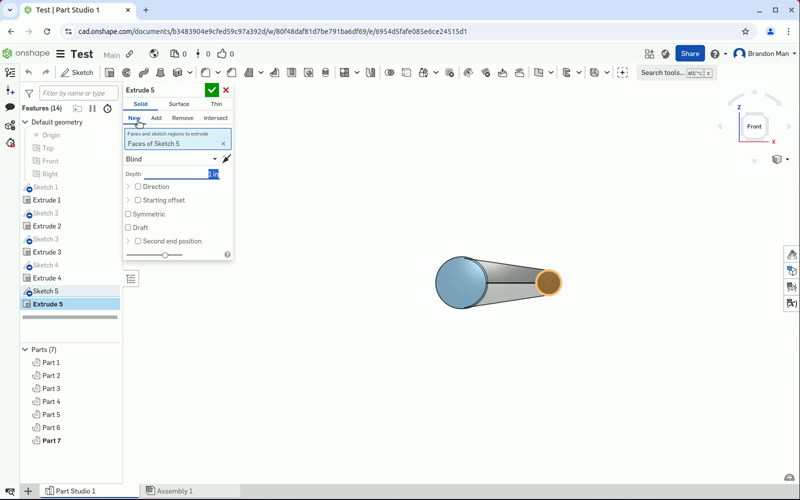
text(23.108)
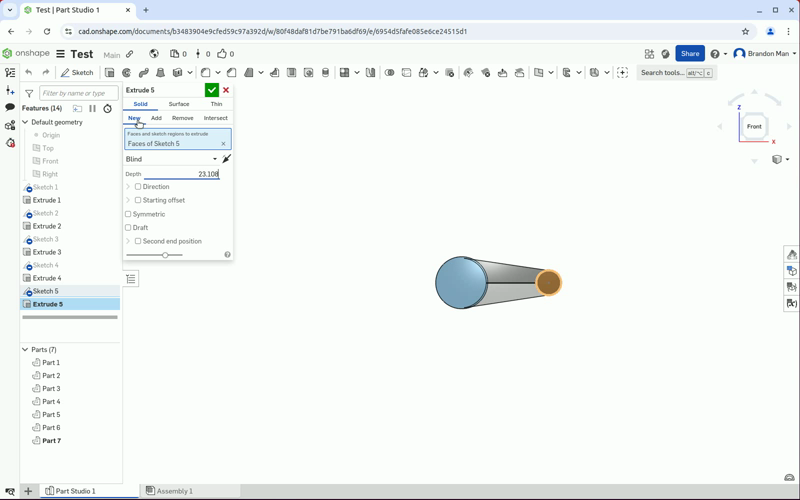
key(tab, 3)
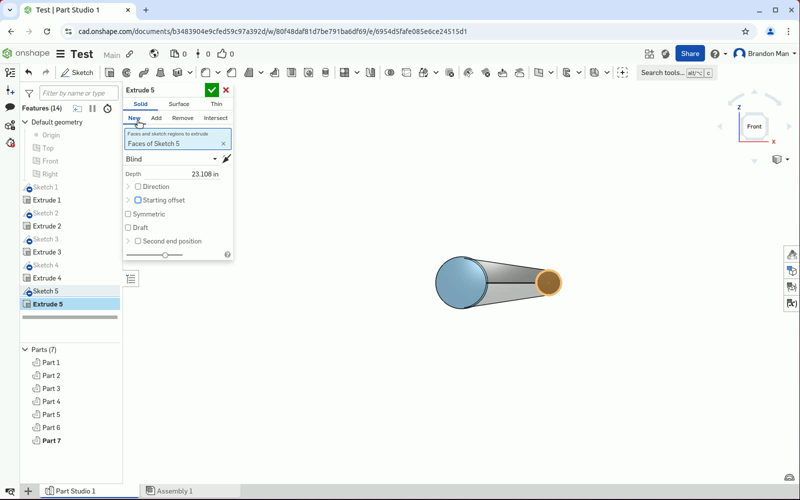
key(tab, 2)
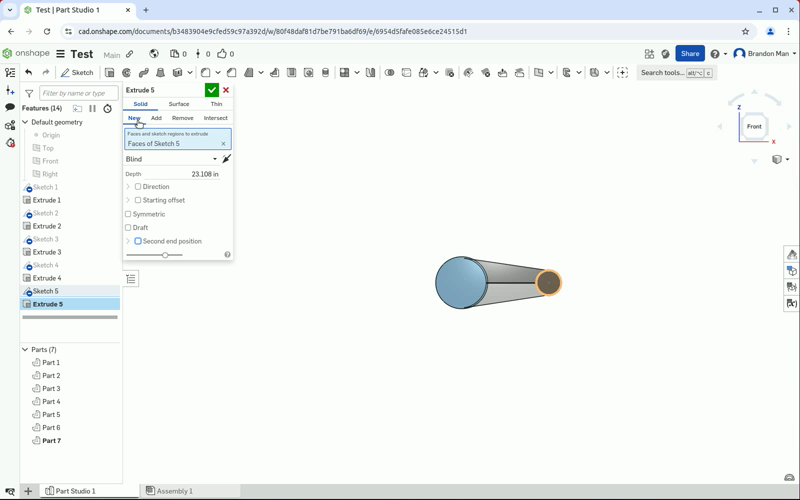
key(space)
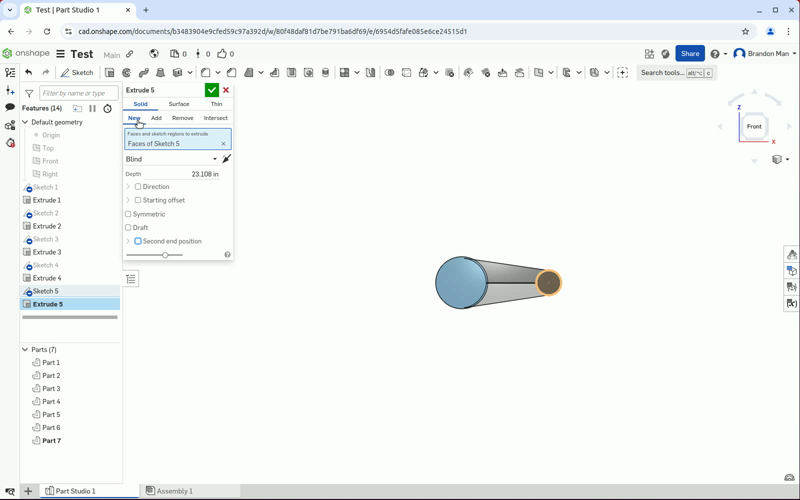
key(tab, 3)
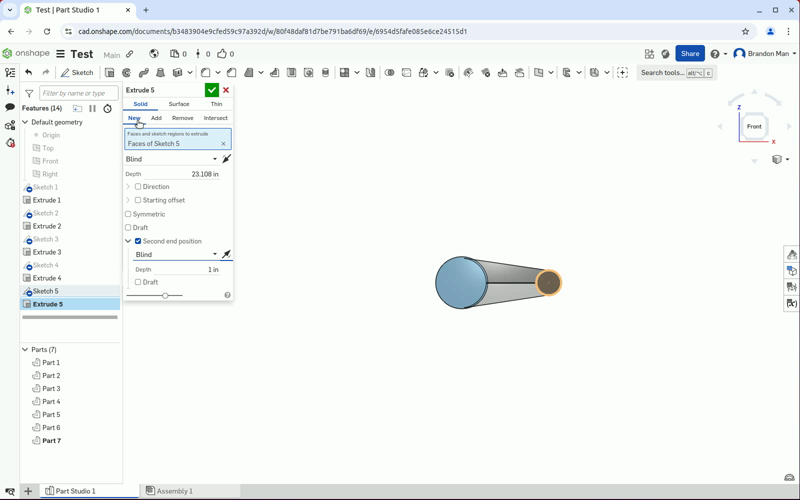
text(20.46)
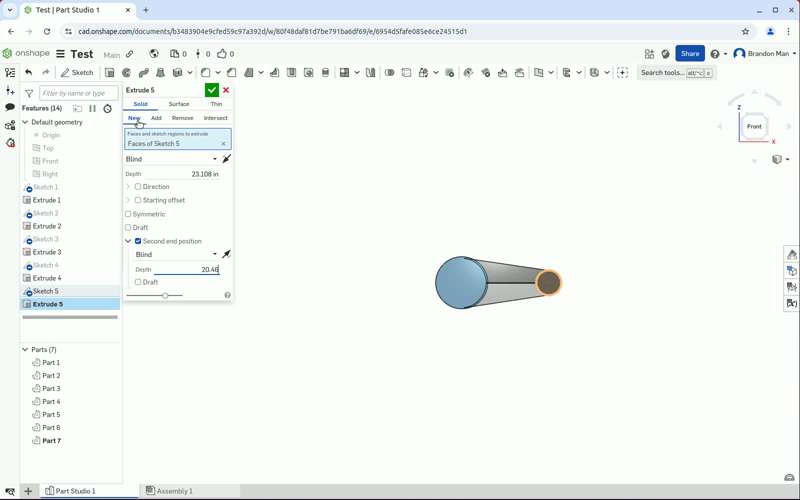
key(enter)
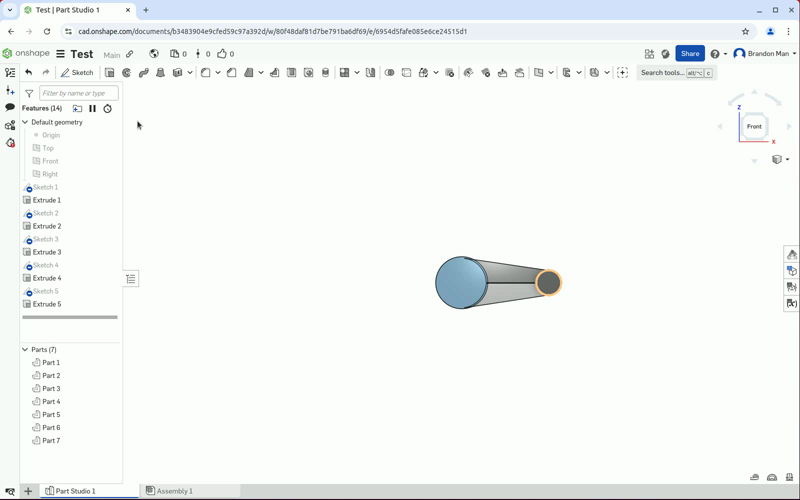
key(shift+h)
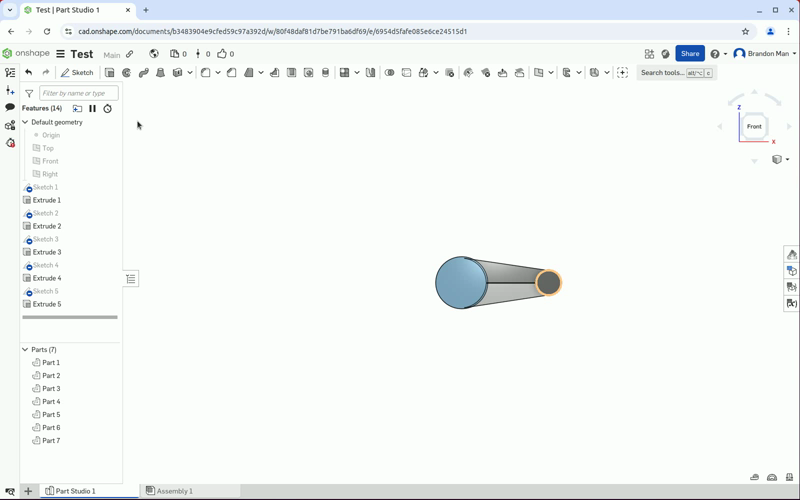
key(shift+h)
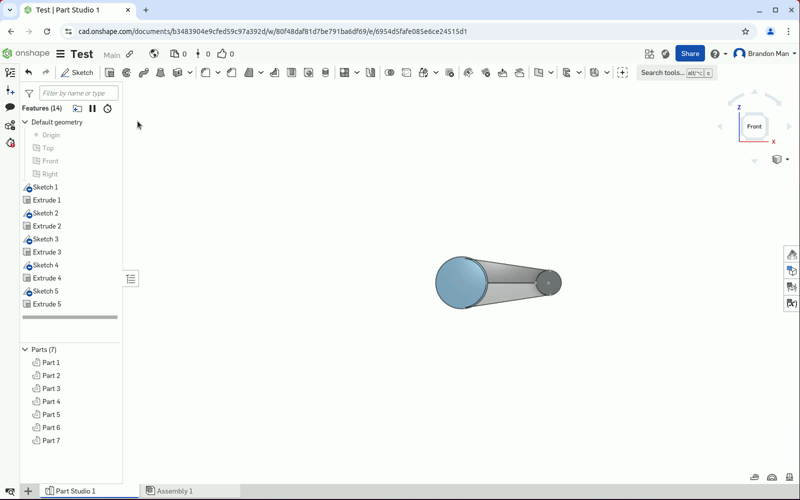
key(shift+7)
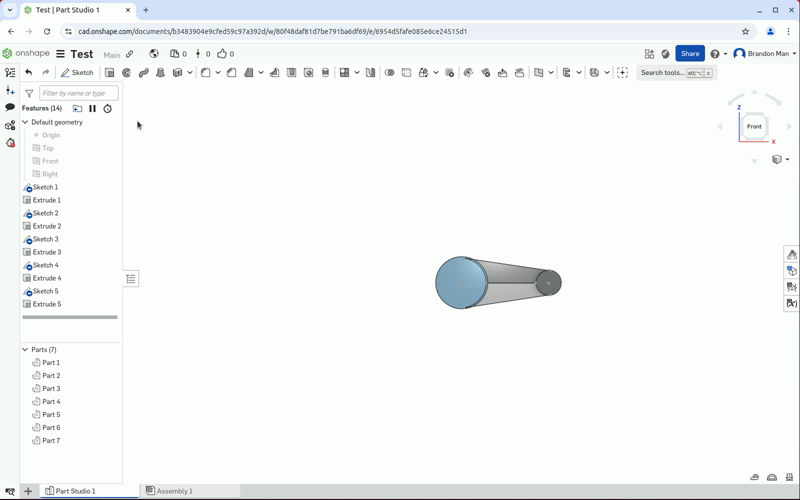
key(left, 2)
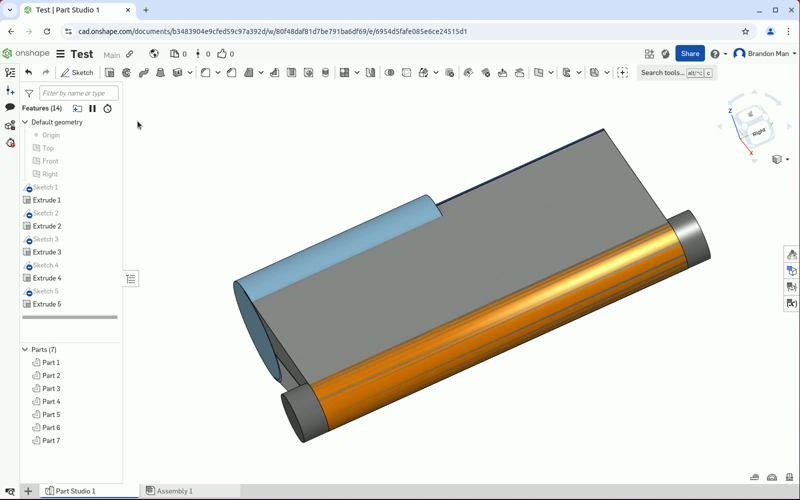
key(down, 2)
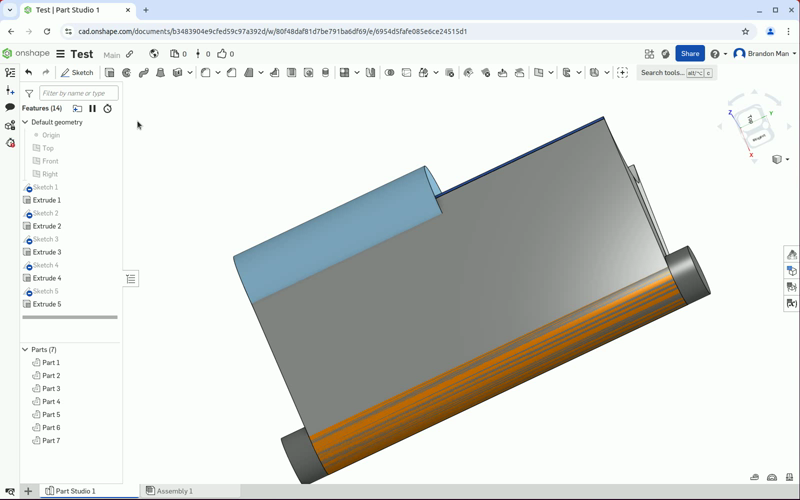
key(up, 2)
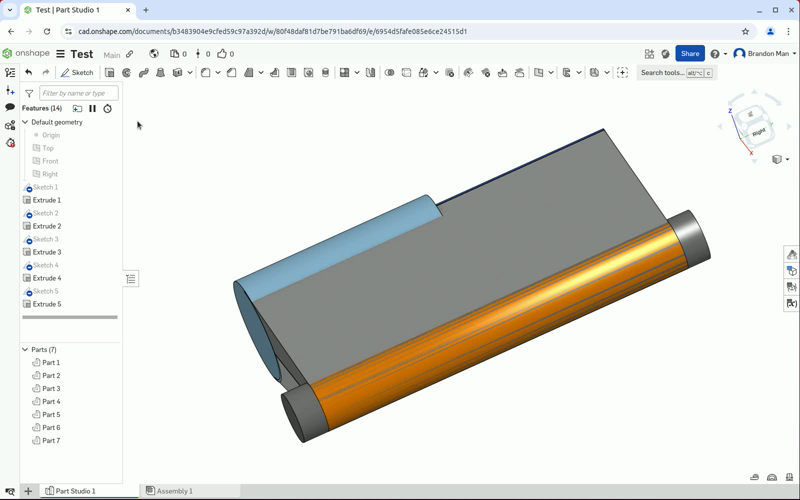
key(right, 2)
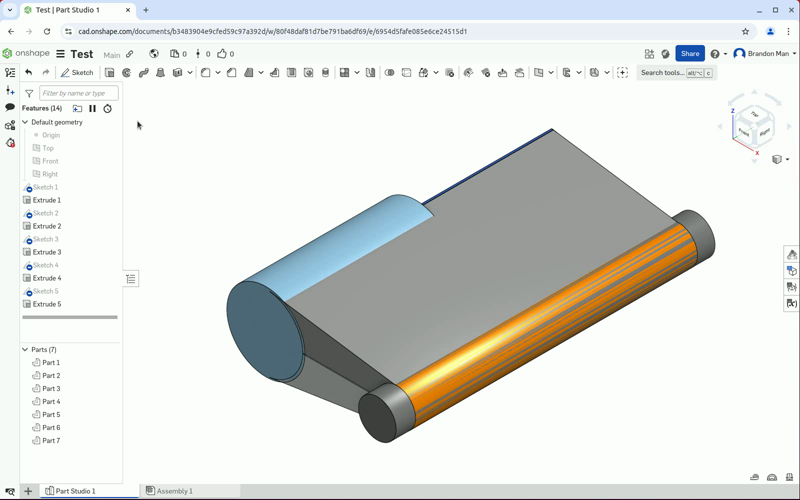
mouse_move(73, 189)
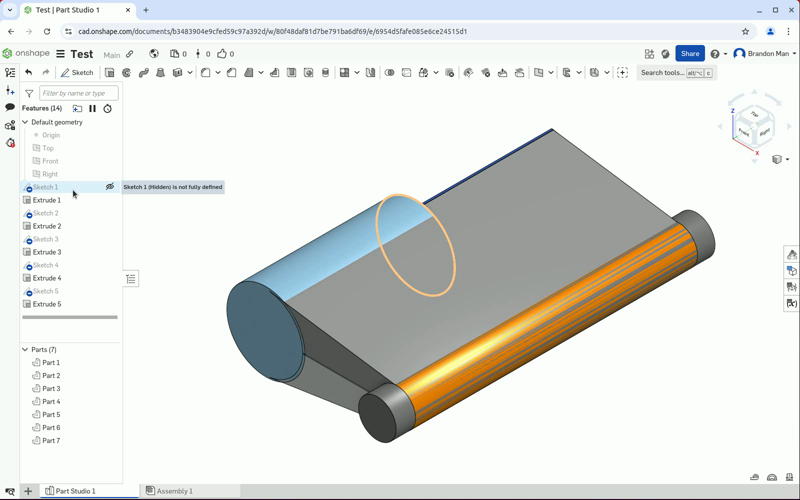
click(73, 189)